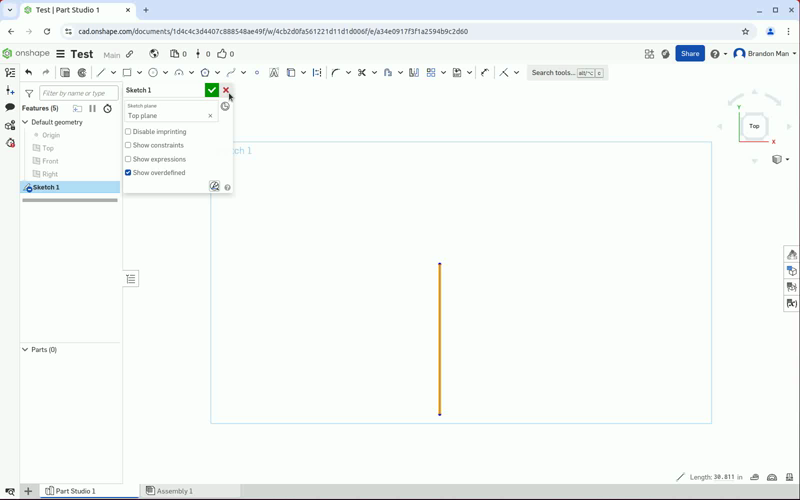
key(shift+h)
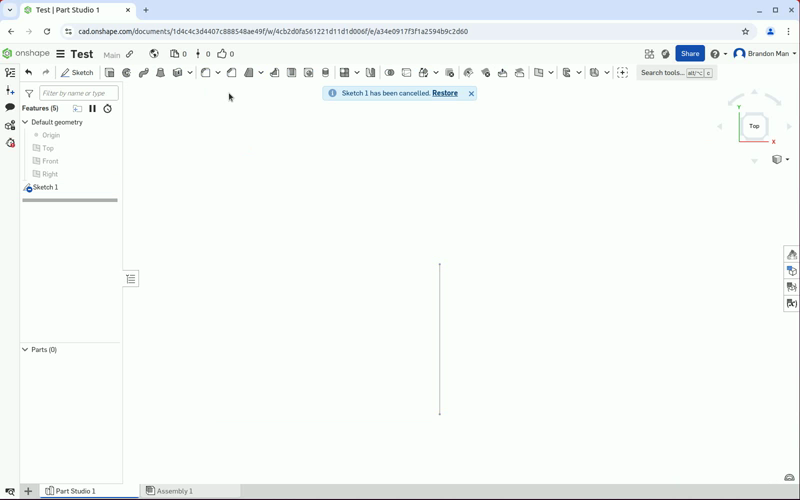
key(shift+s)
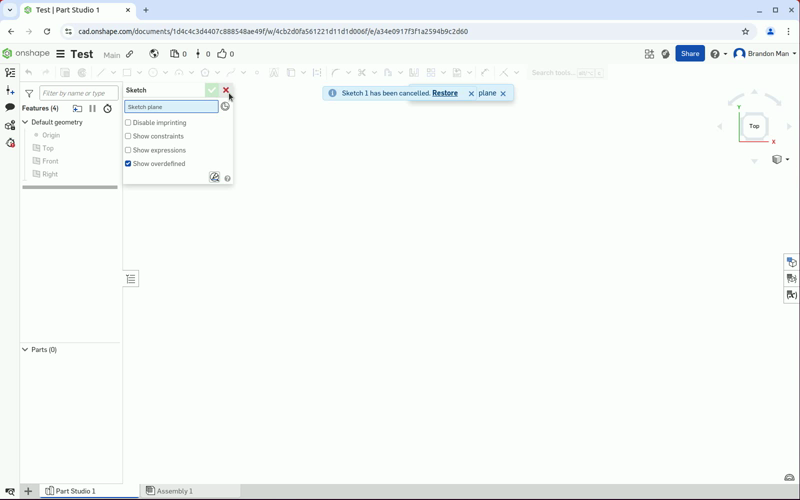
mouse_move(73, 150)
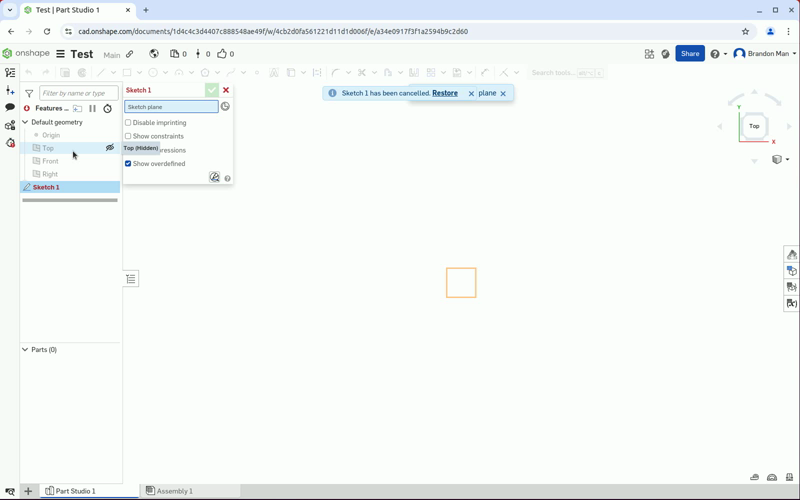
click(73, 150)
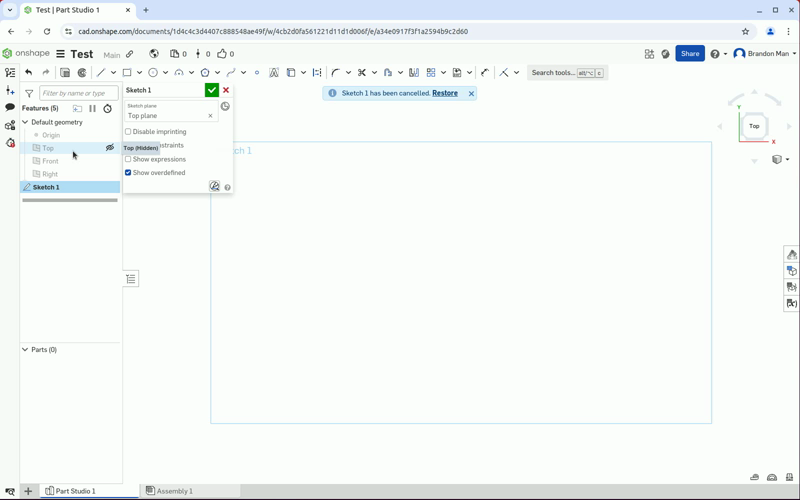
mouse_move(73, 352)
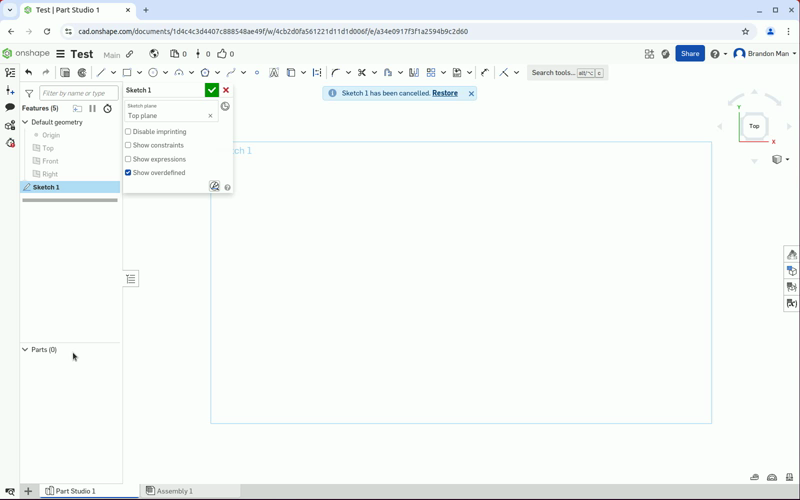
key(y)
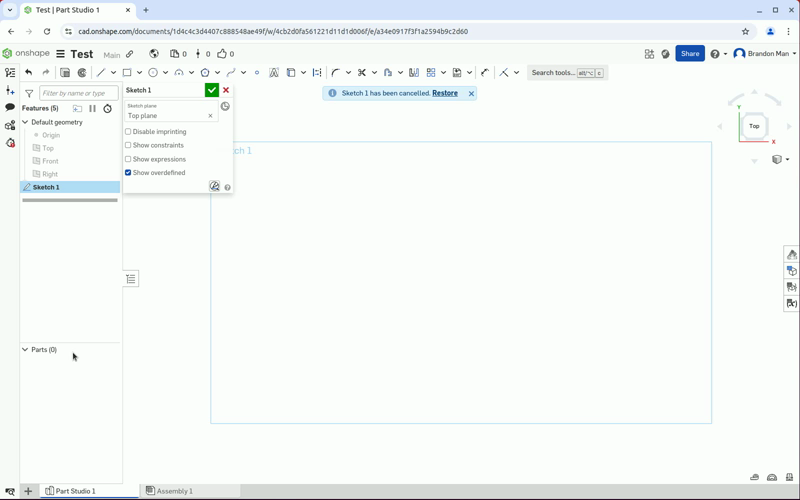
key(l)
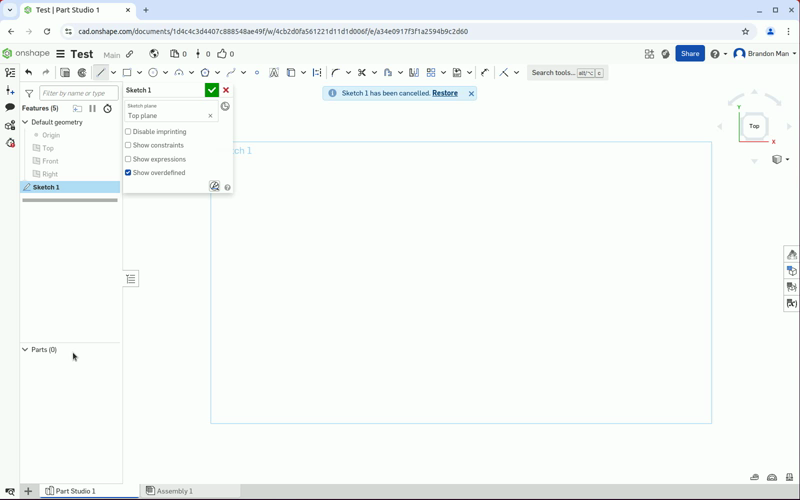
key_down(shift)
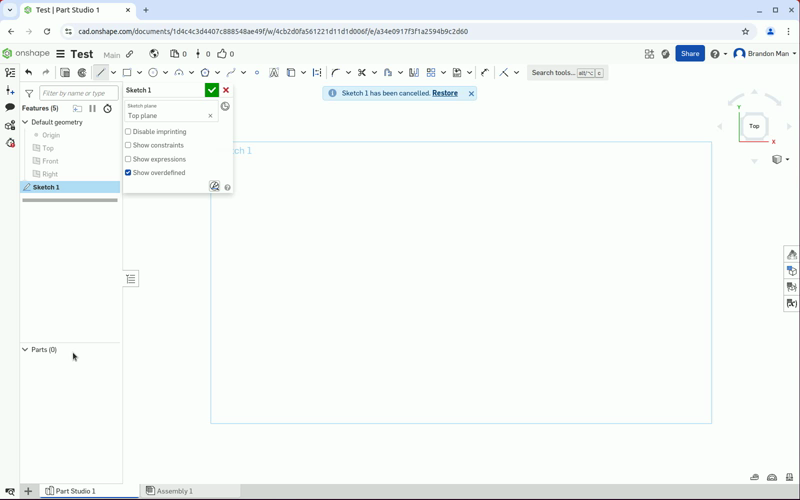
mouse_move(460, 282)
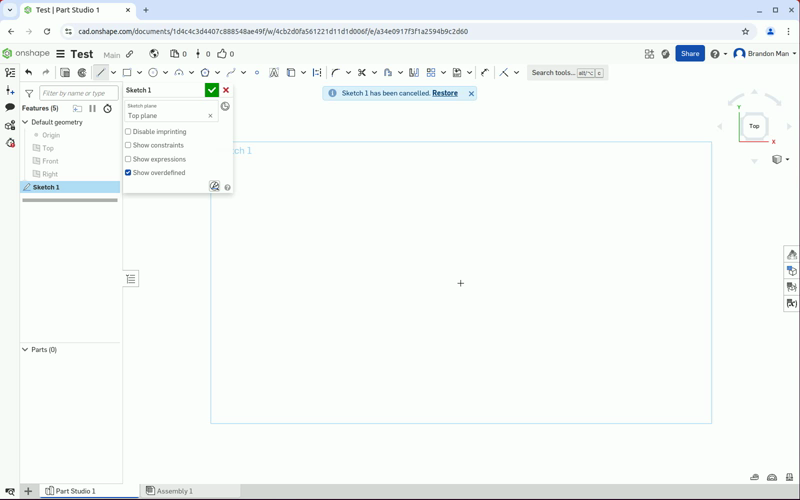
click(460, 282)
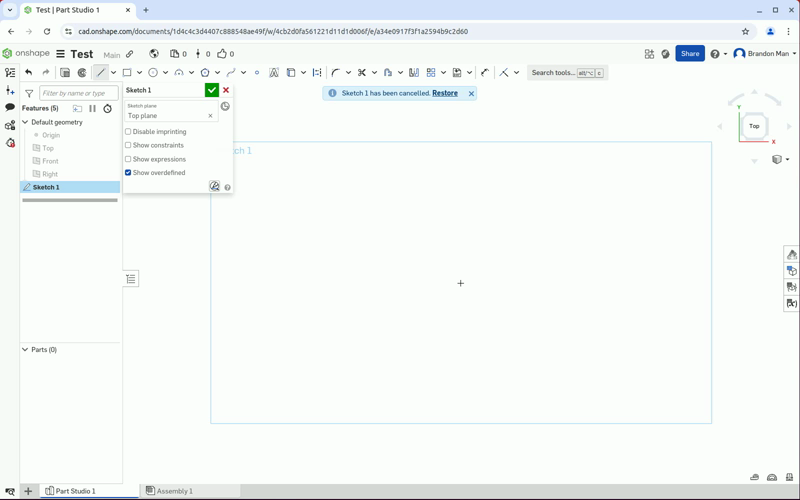
key_up(shift)
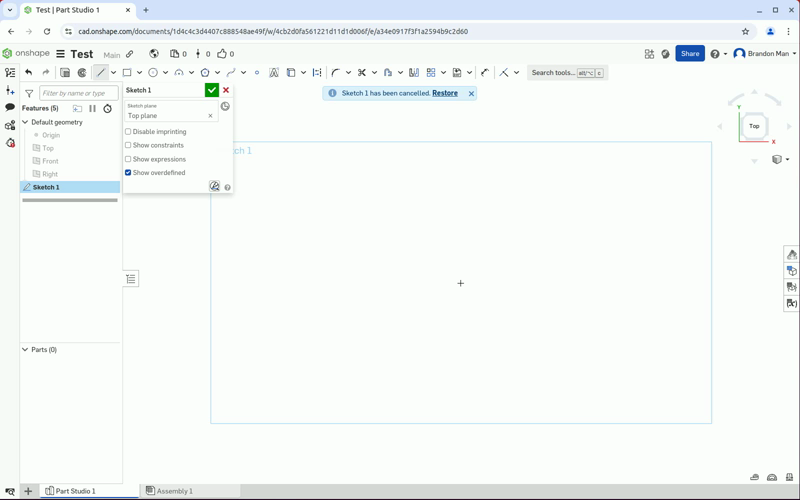
key_down(shift)
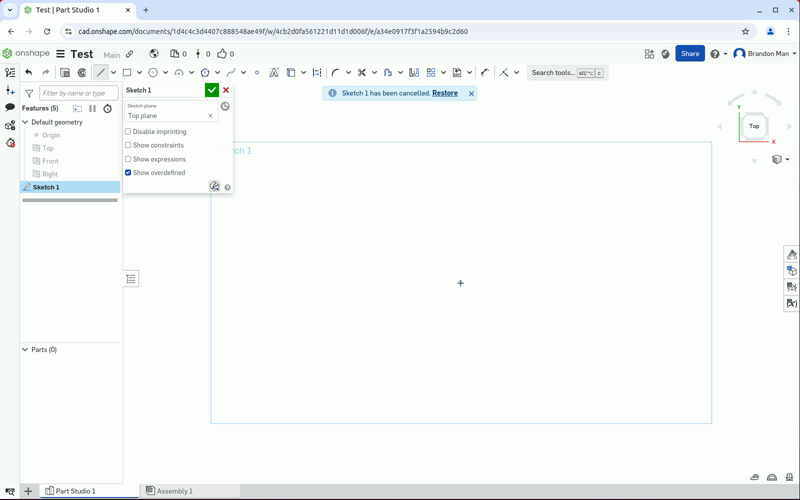
mouse_move(490, 282)
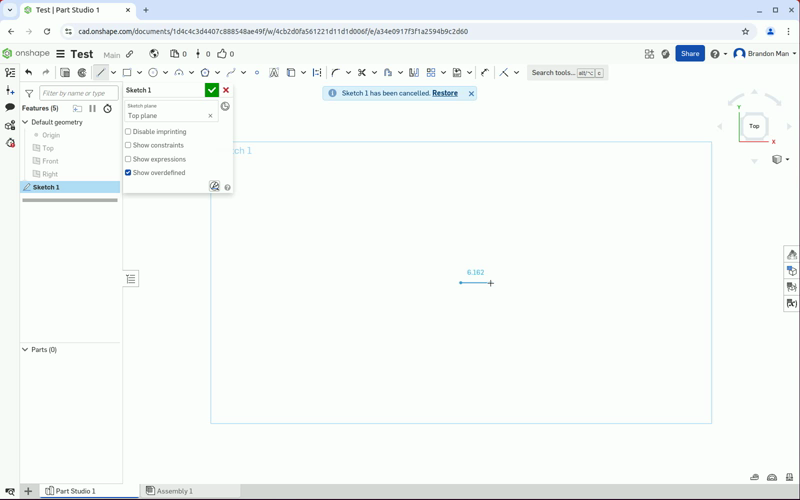
mouse_move(503, 282)
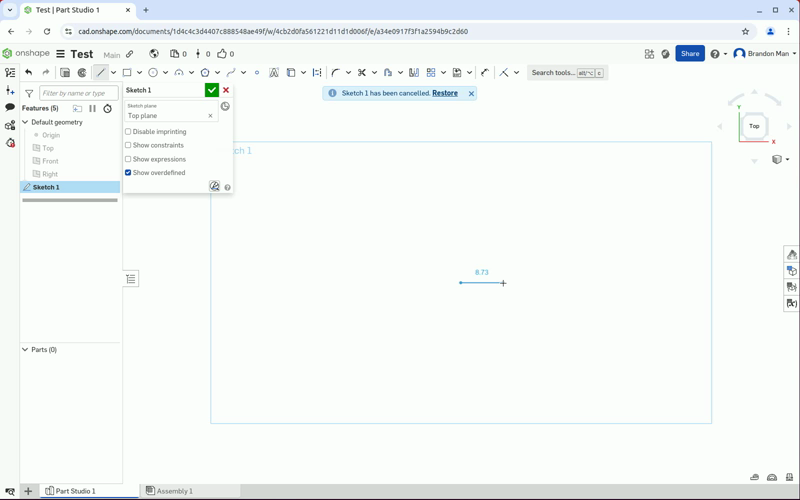
click(503, 282)
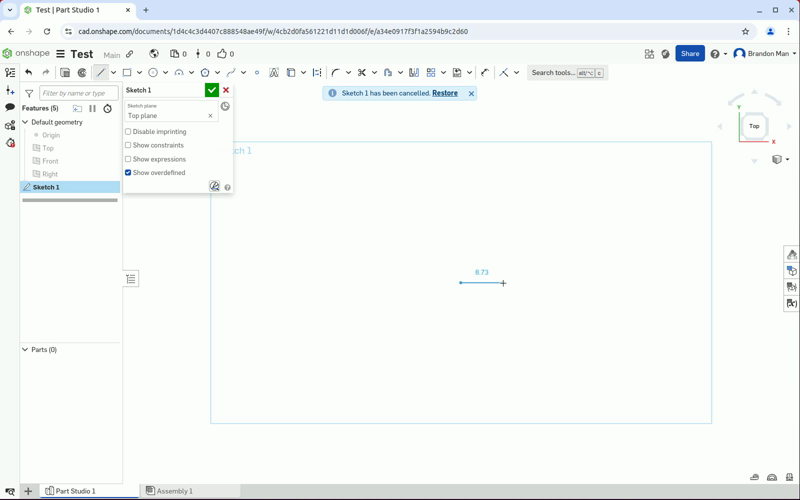
key_up(shift)
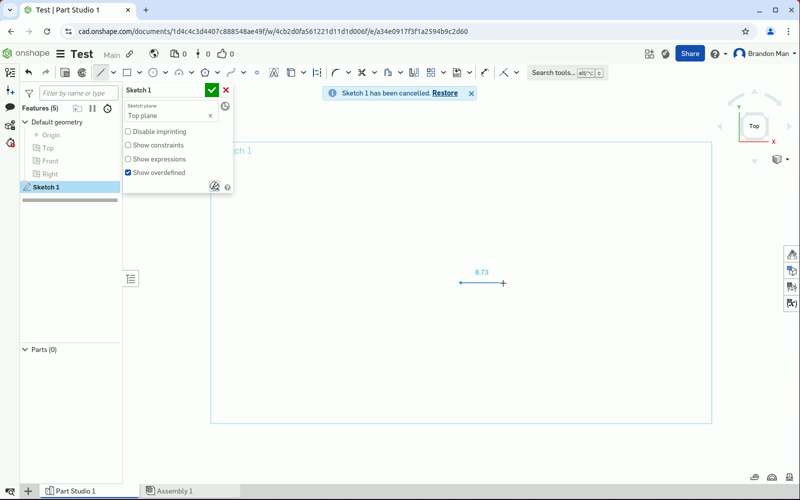
key_down(shift)
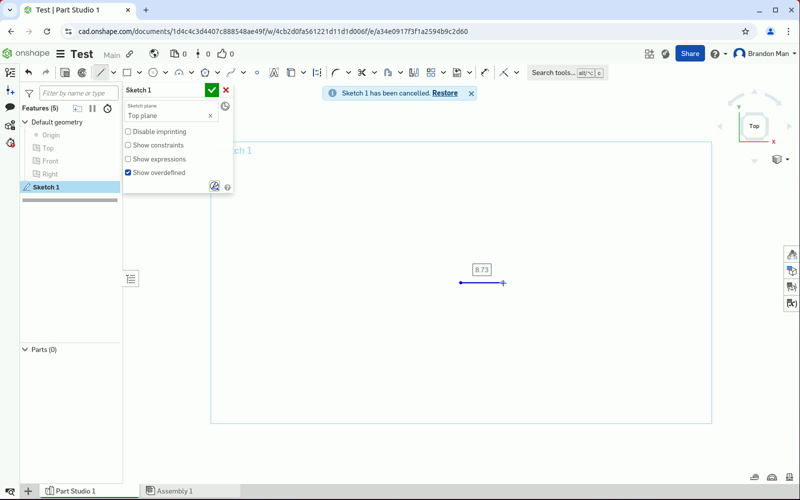
mouse_move(503, 170)
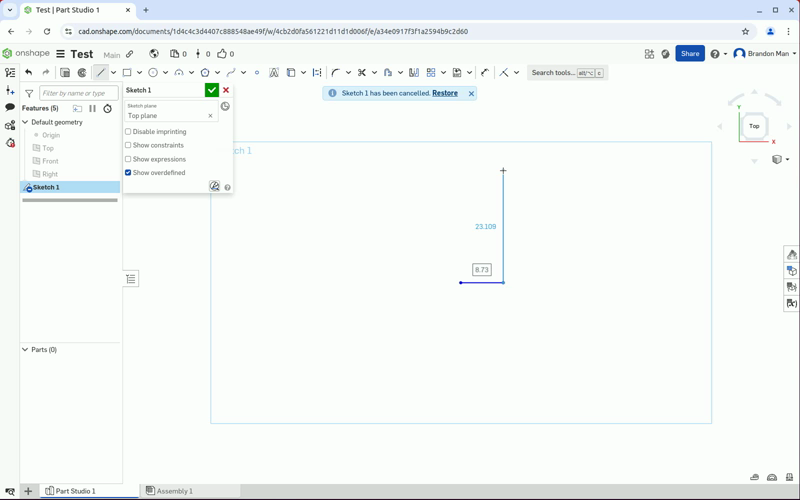
click(503, 170)
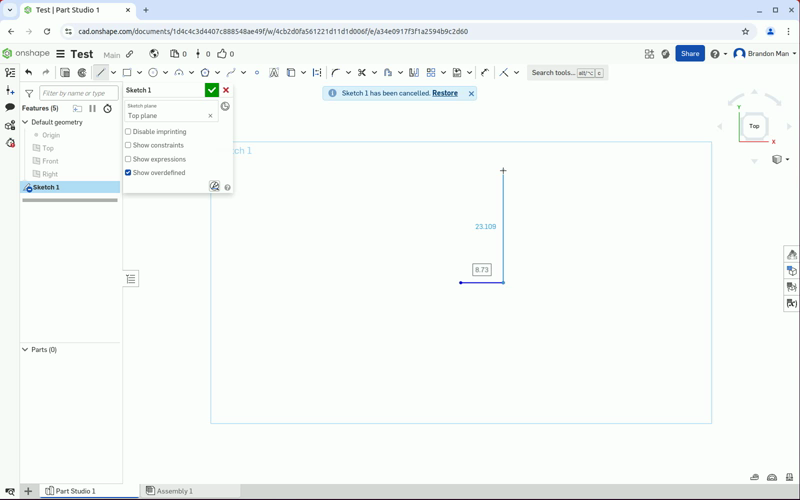
key_up(shift)
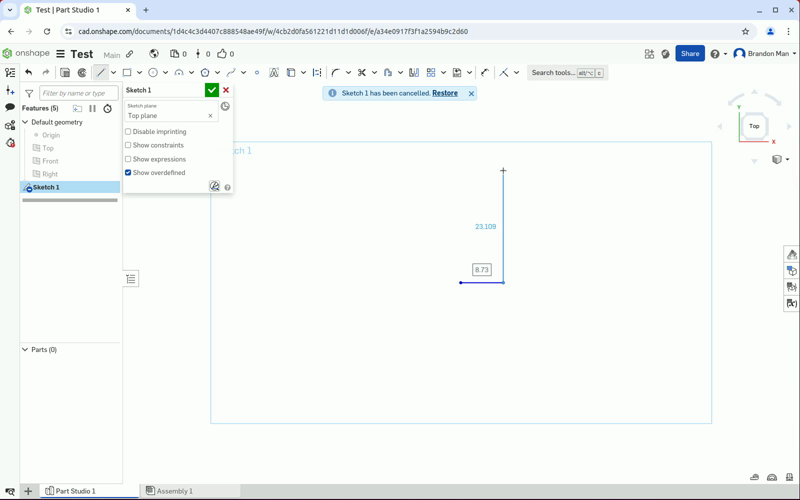
key(esc)
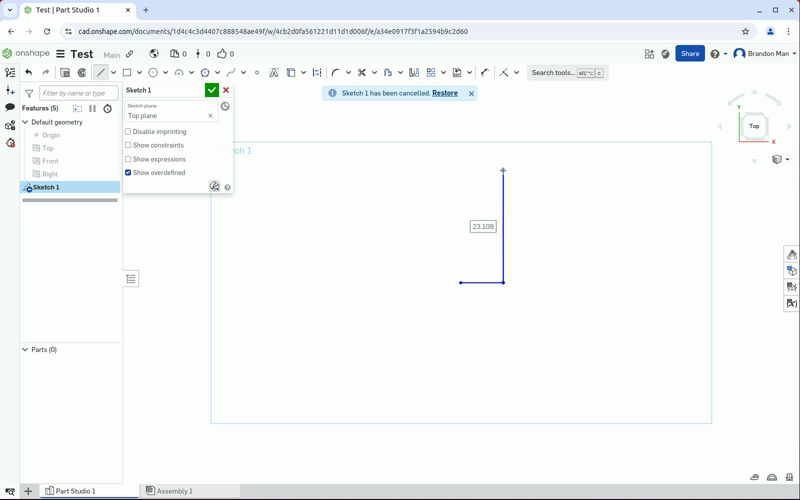
key(a)
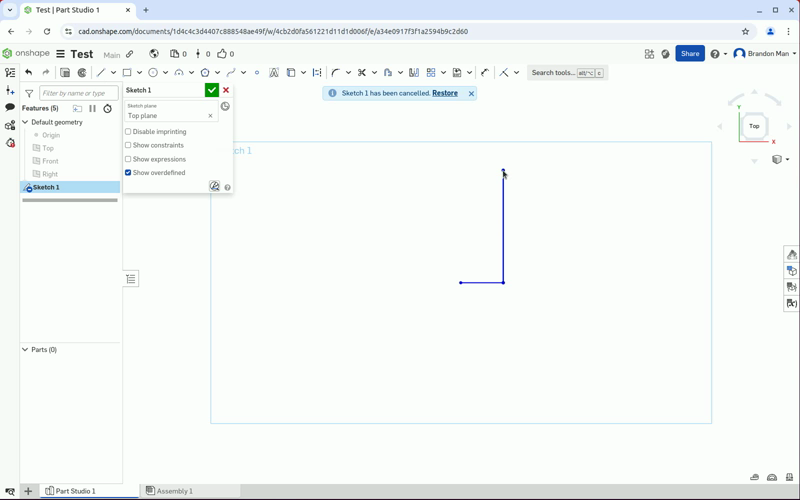
mouse_move(503, 170)
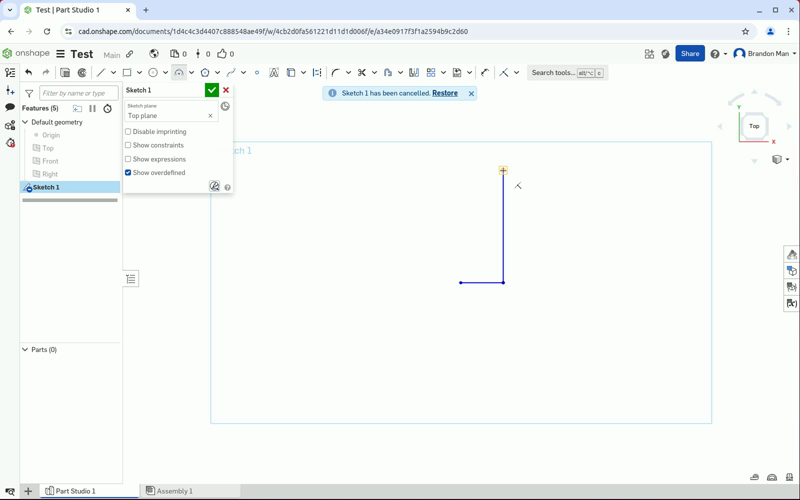
click(503, 170)
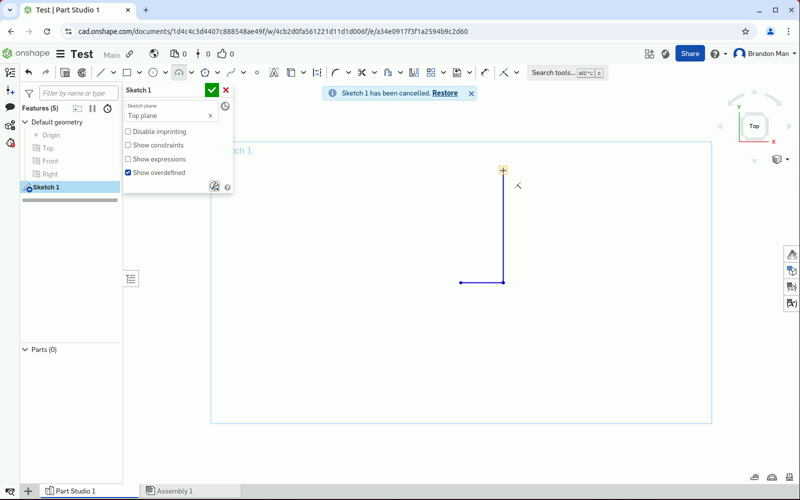
key_down(shift)
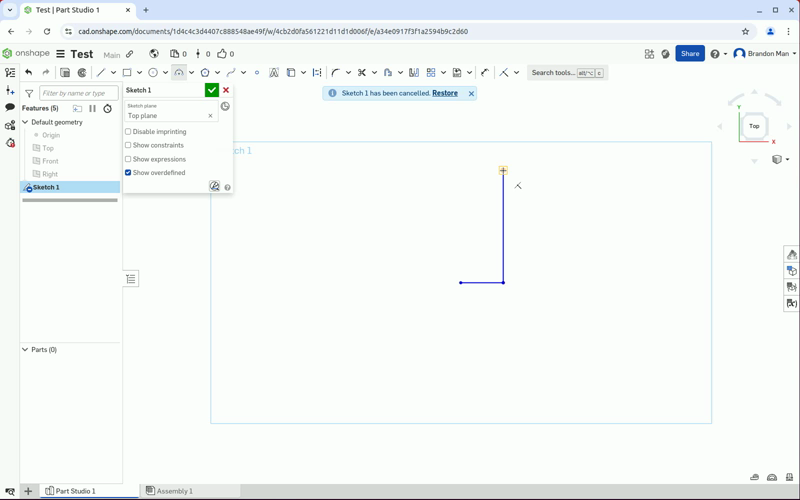
mouse_move(460, 170)
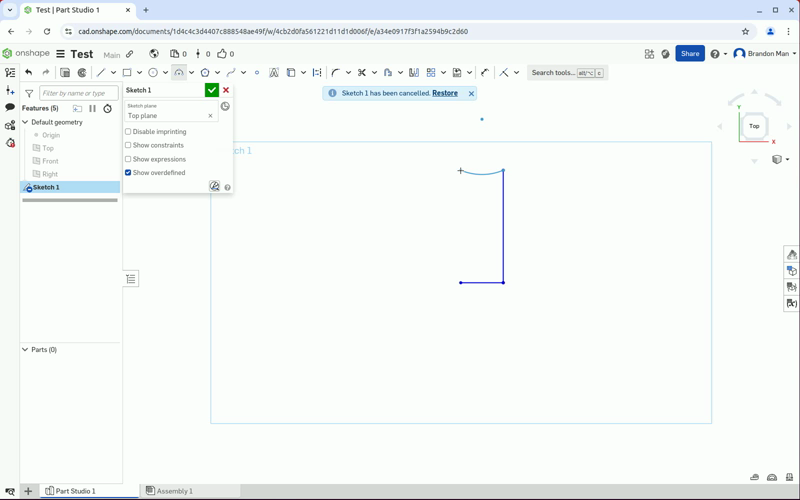
click(460, 170)
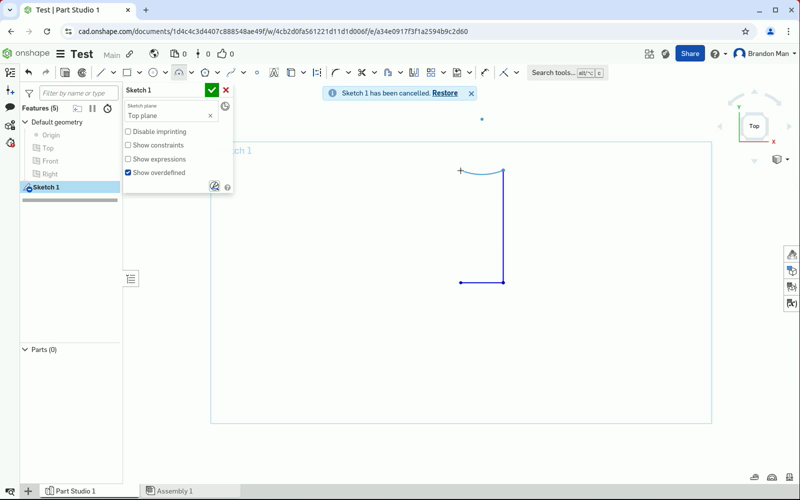
mouse_move(482, 191)
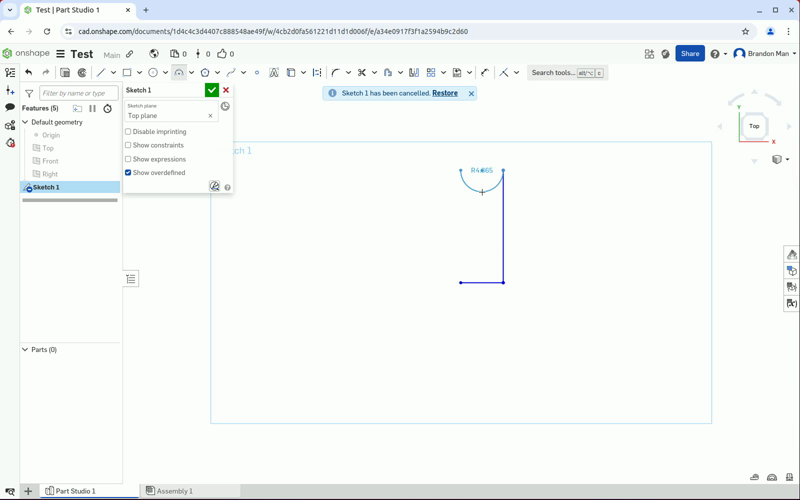
click(482, 191)
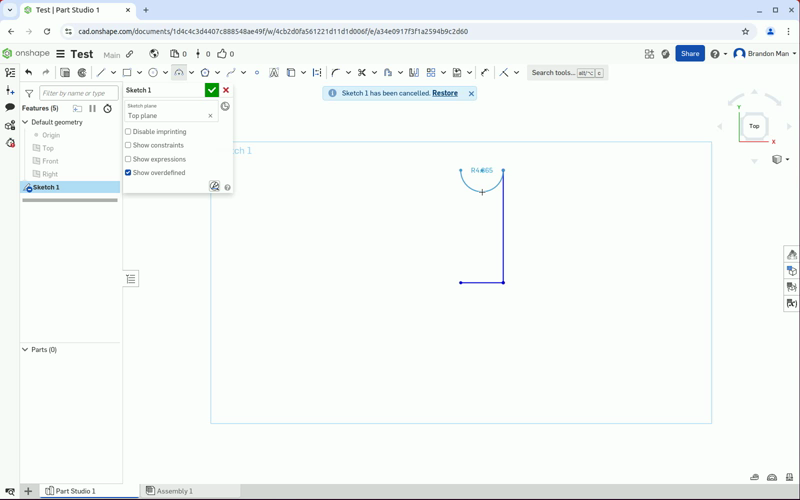
key_up(shift)
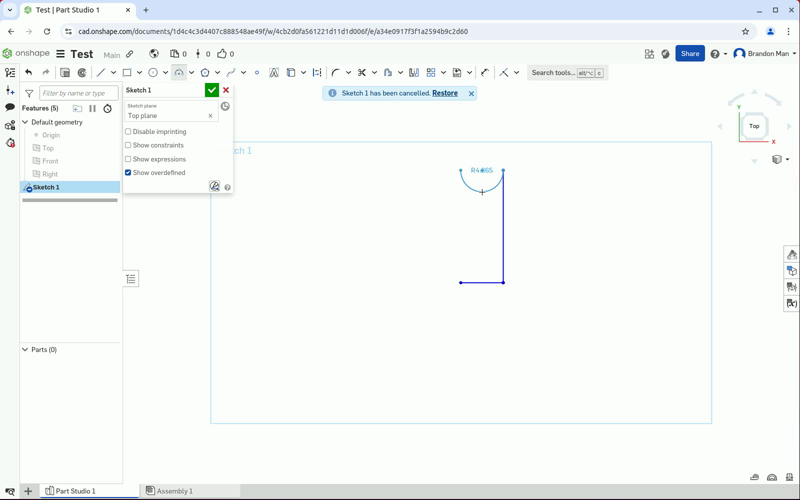
key(esc)
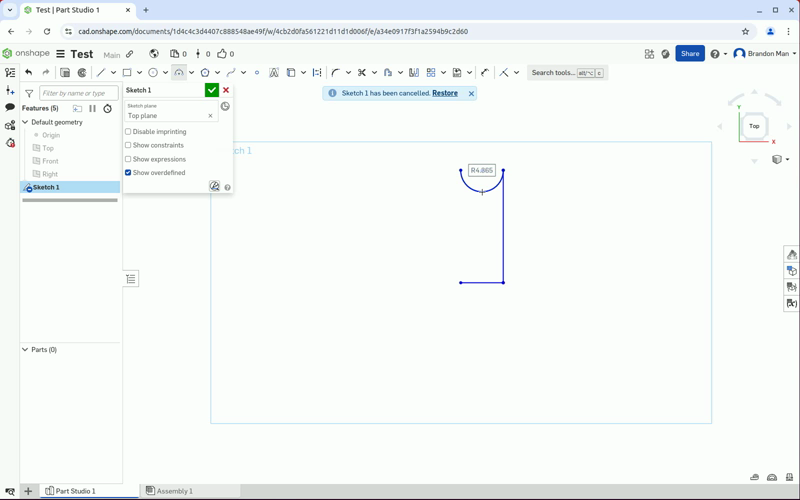
key(l)
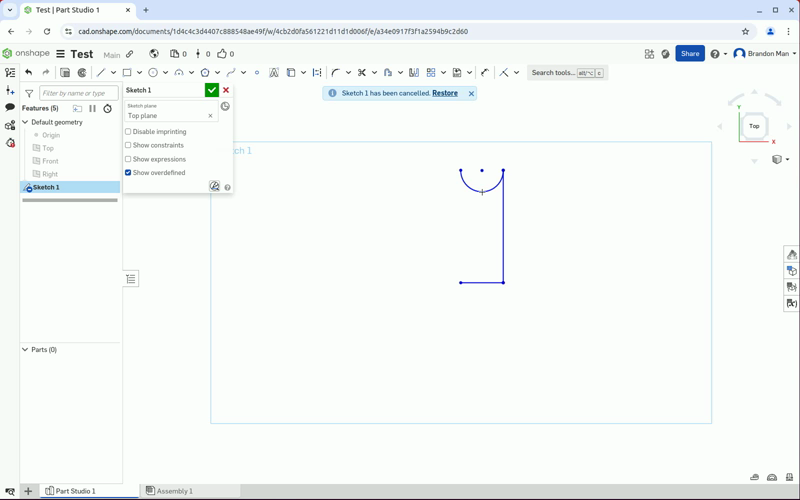
mouse_move(460, 170)
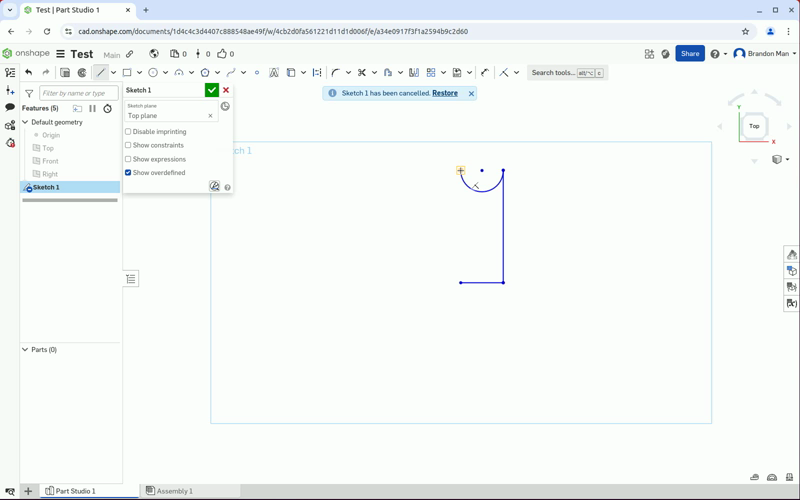
click(460, 170)
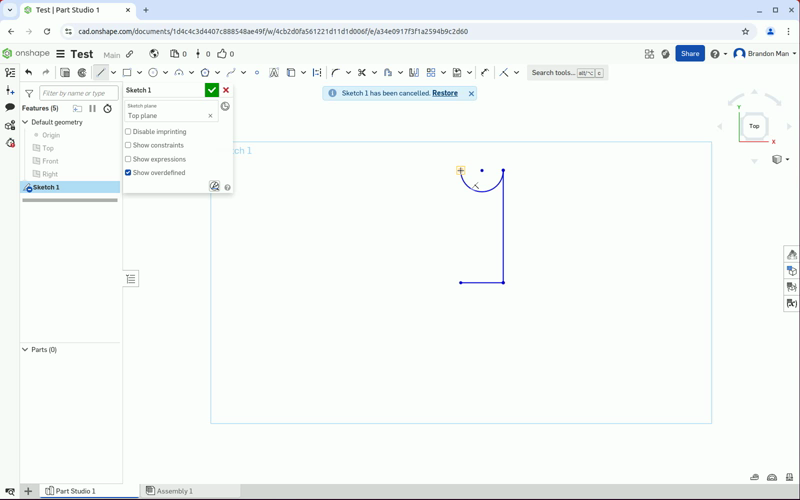
key_down(shift)
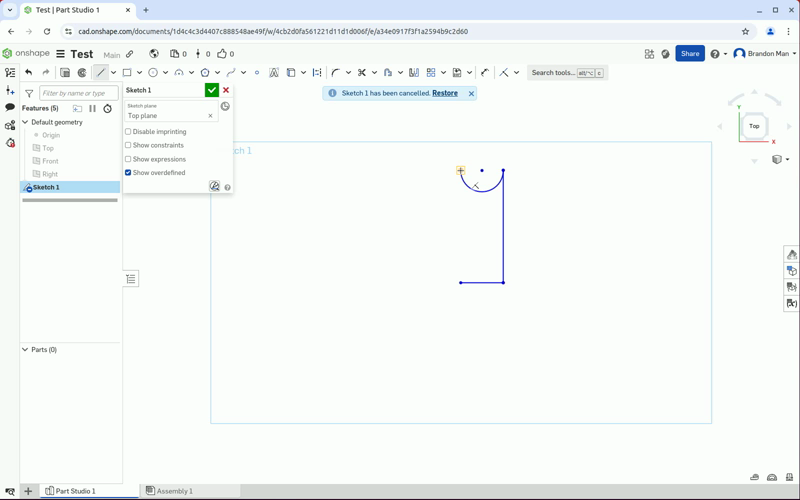
mouse_move(460, 282)
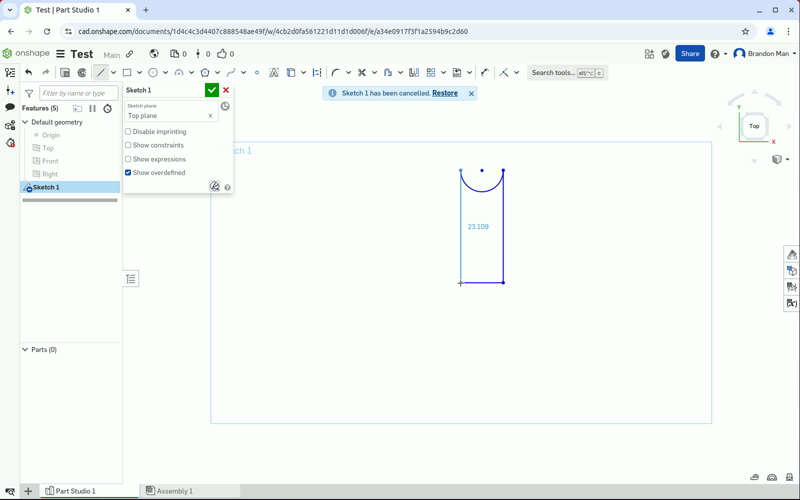
key_up(shift)
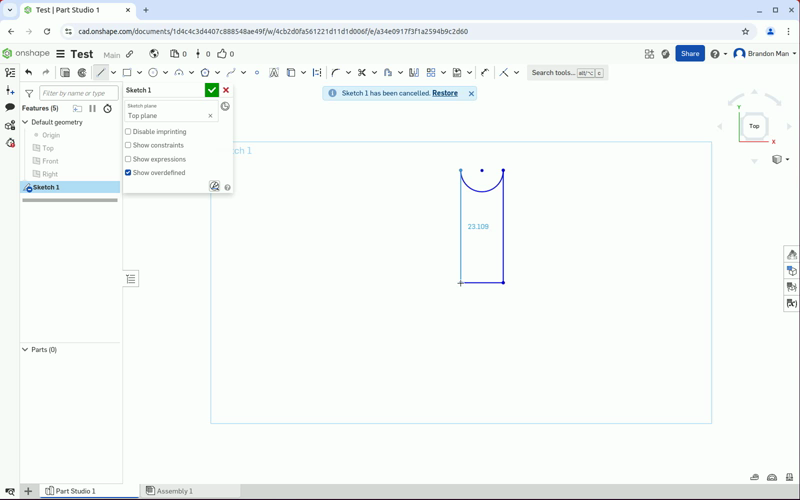
click(460, 282)
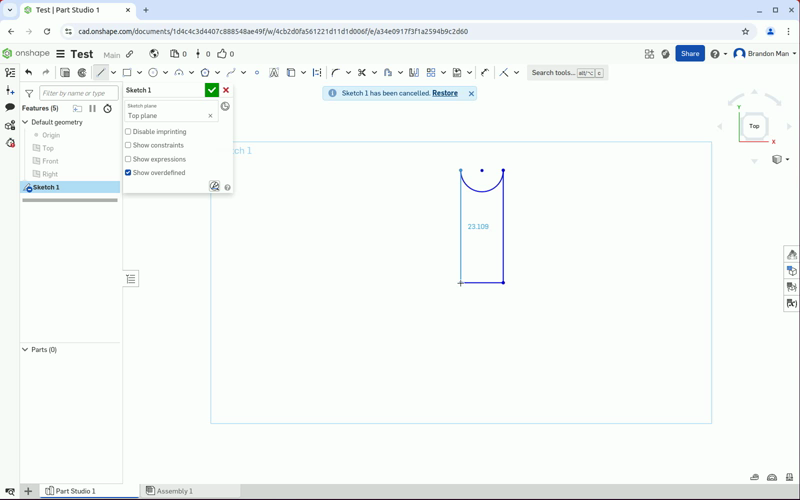
key(esc)
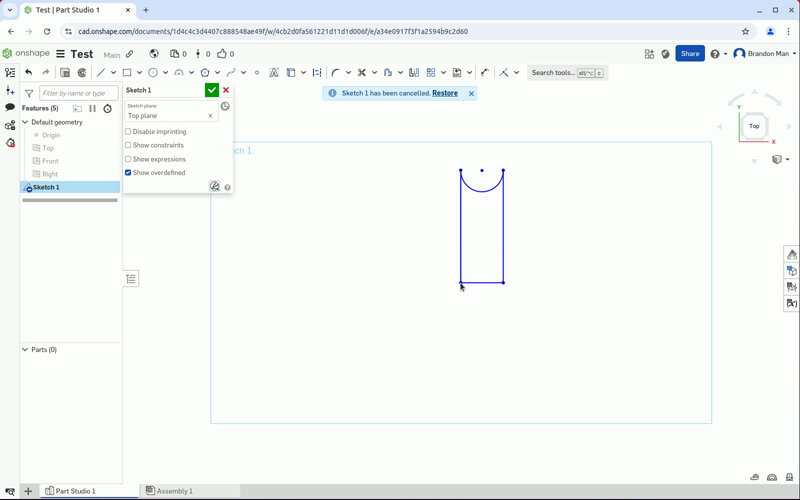
mouse_move(468, 190)
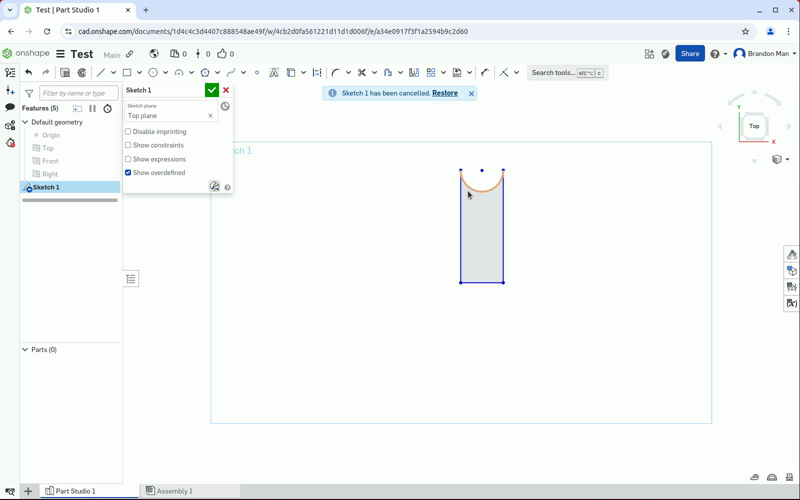
scroll(6)
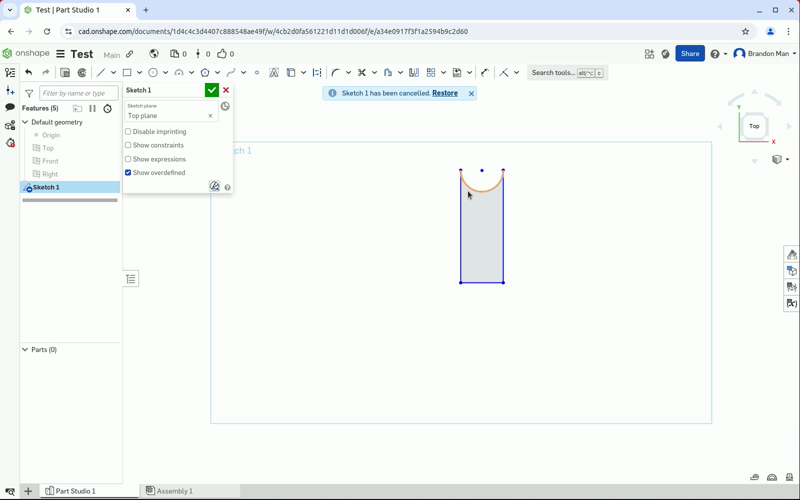
scroll(6)
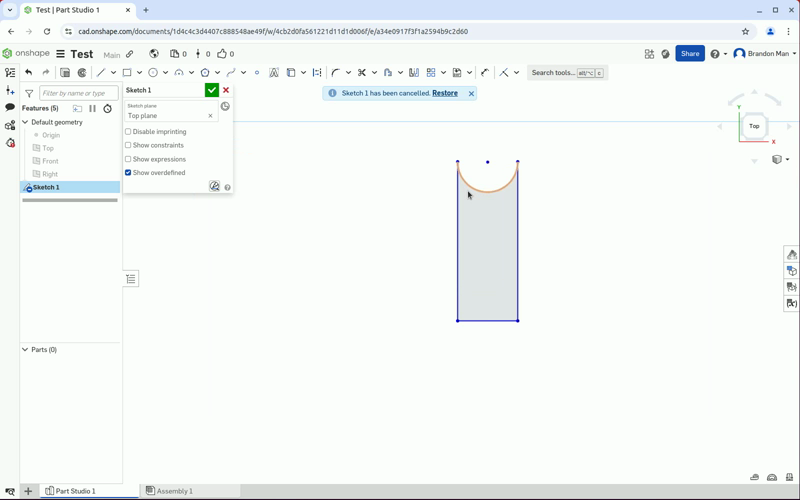
scroll(6)
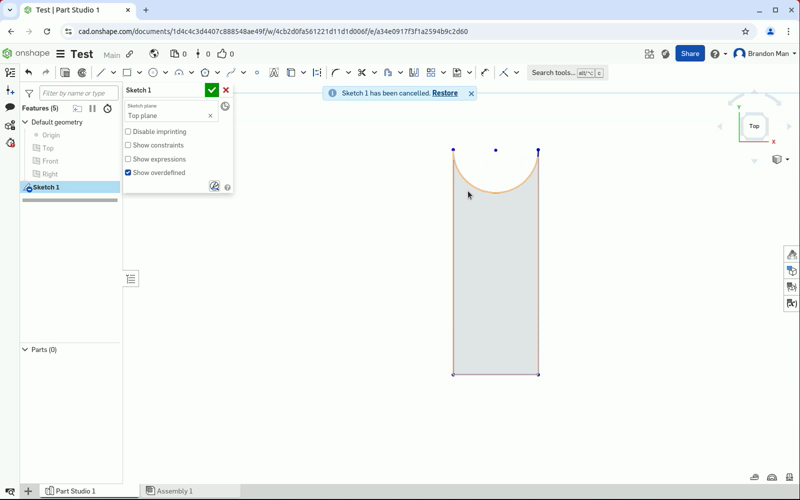
scroll(6)
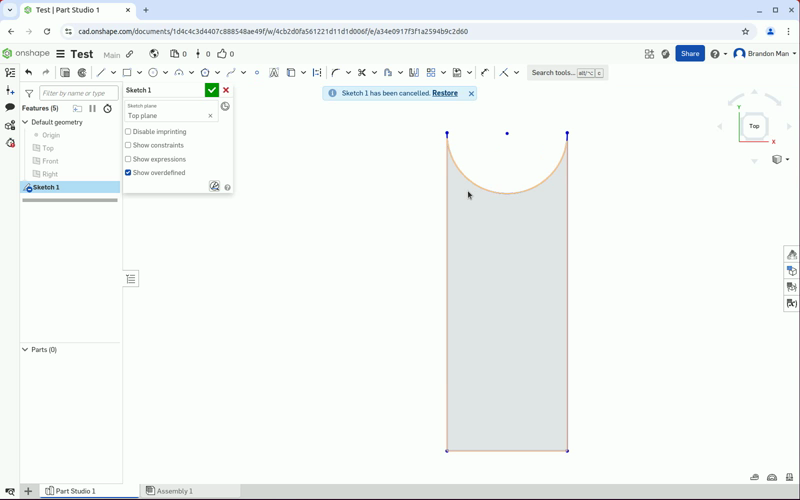
scroll(6)
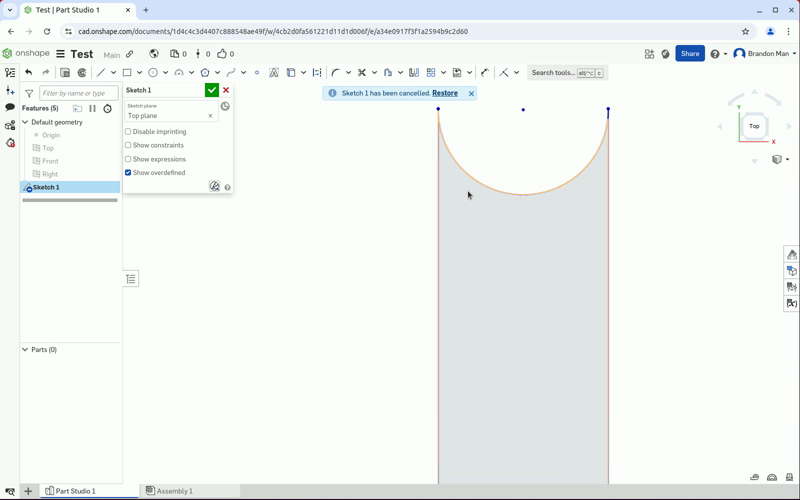
scroll(6)
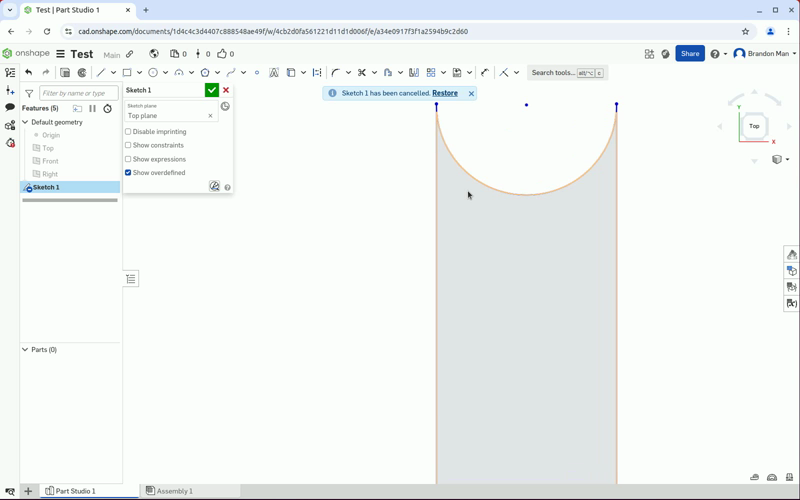
scroll(6)
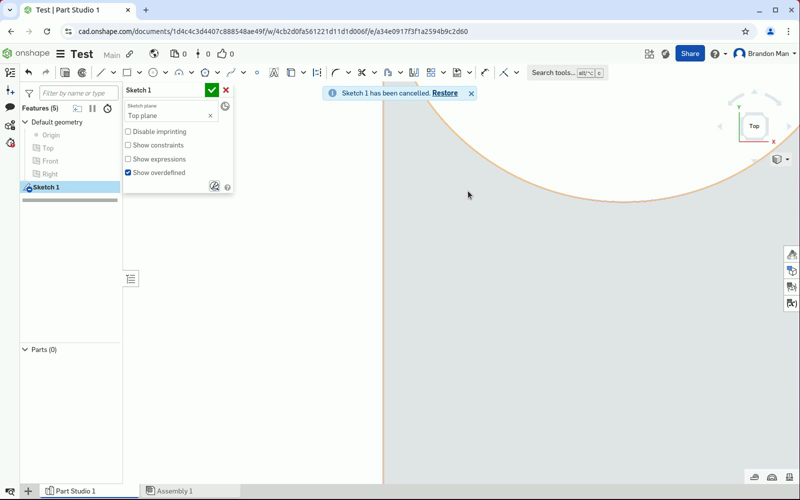
click(468, 190)
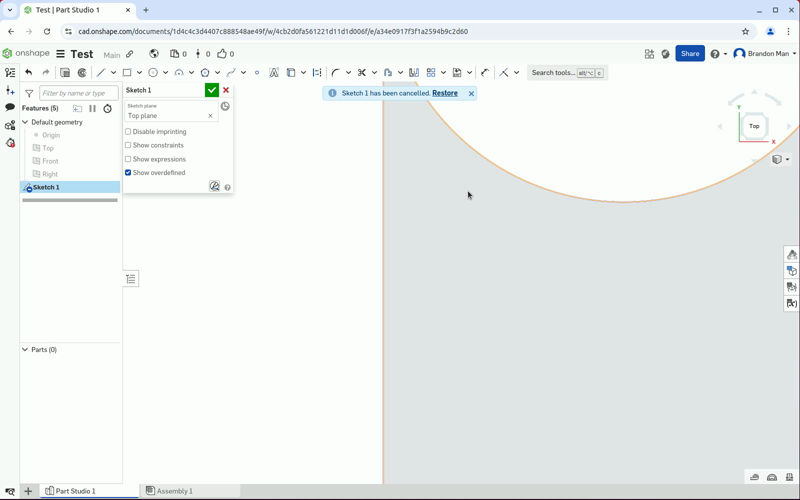
scroll(-6)
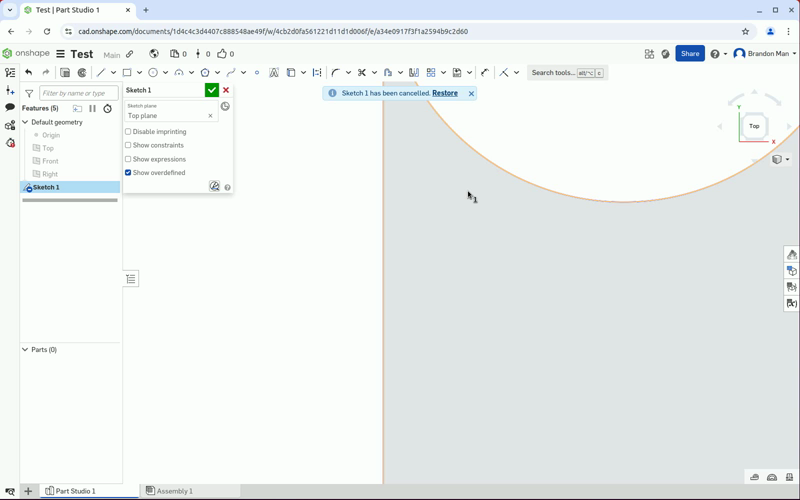
scroll(-6)
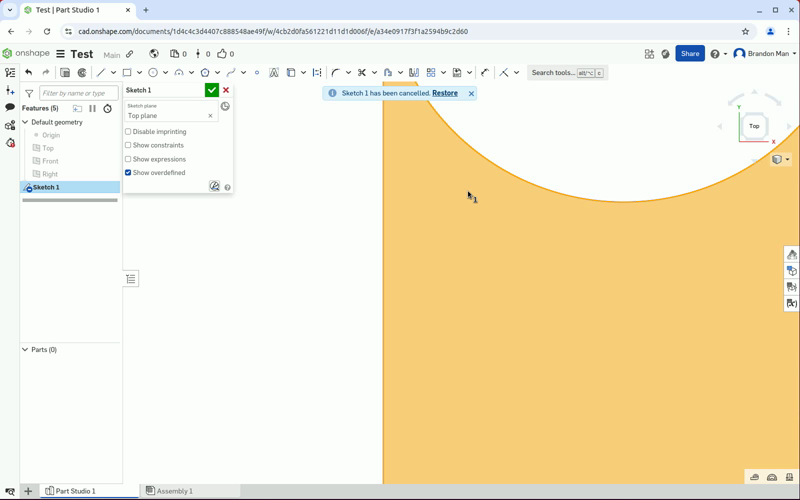
scroll(-6)
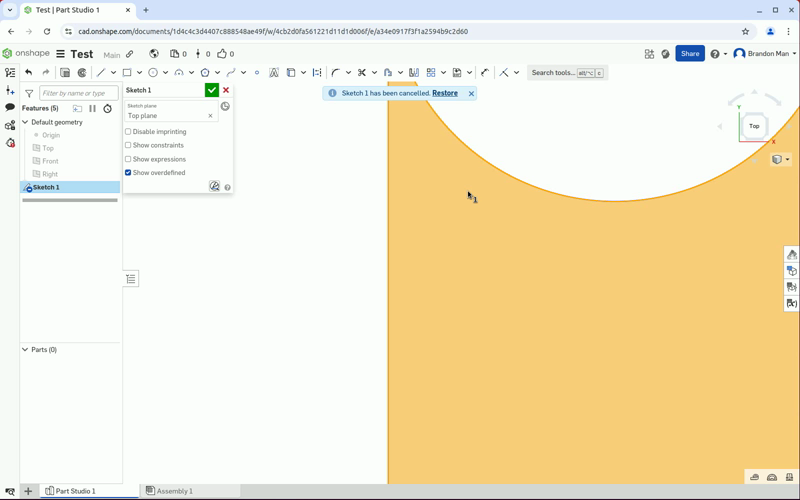
scroll(-6)
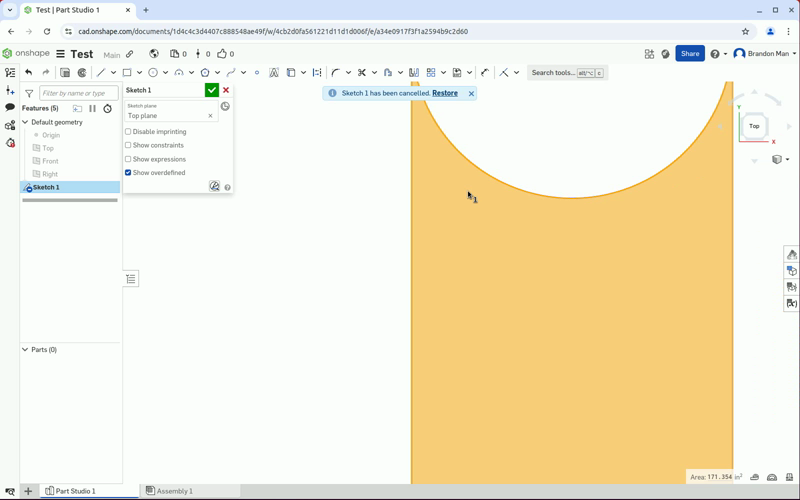
scroll(-6)
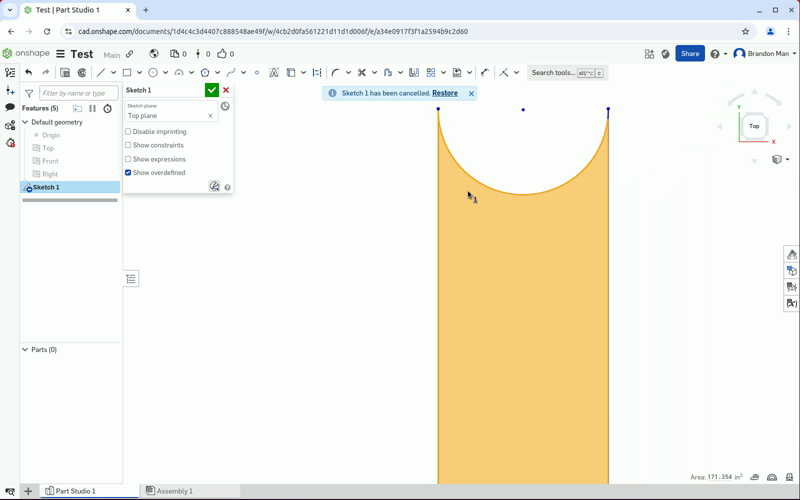
scroll(-6)
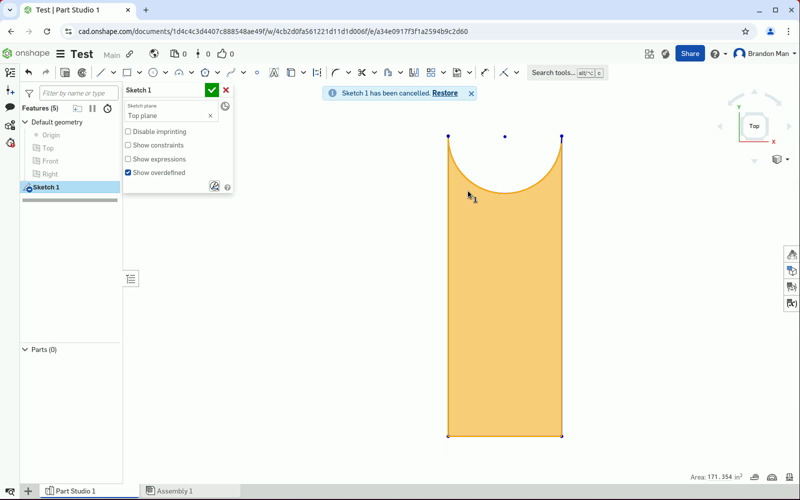
scroll(-6)
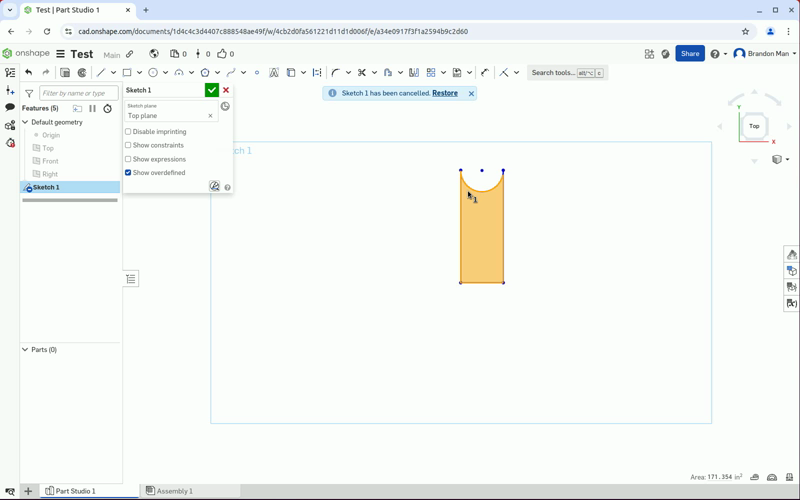
mouse_move(73, 352)
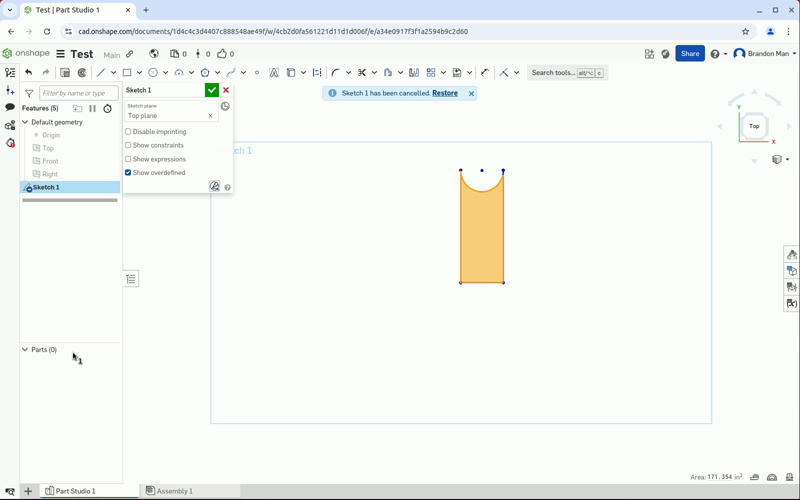
key(shift+y)
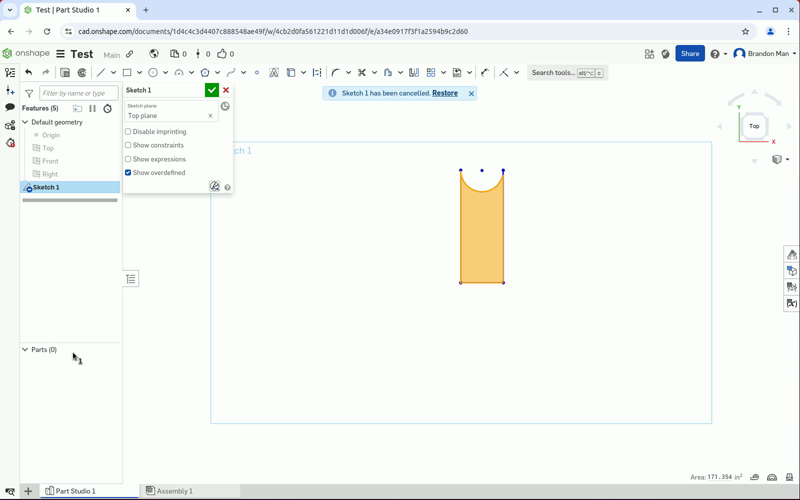
key(shift+e)
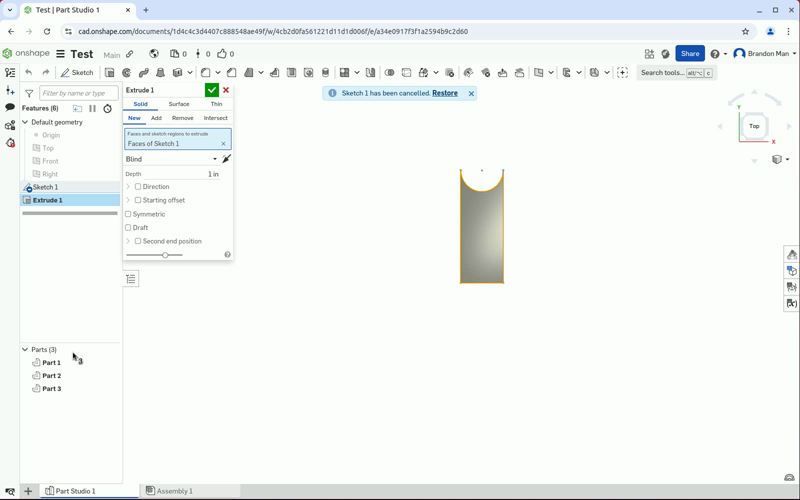
mouse_move(143, 106)
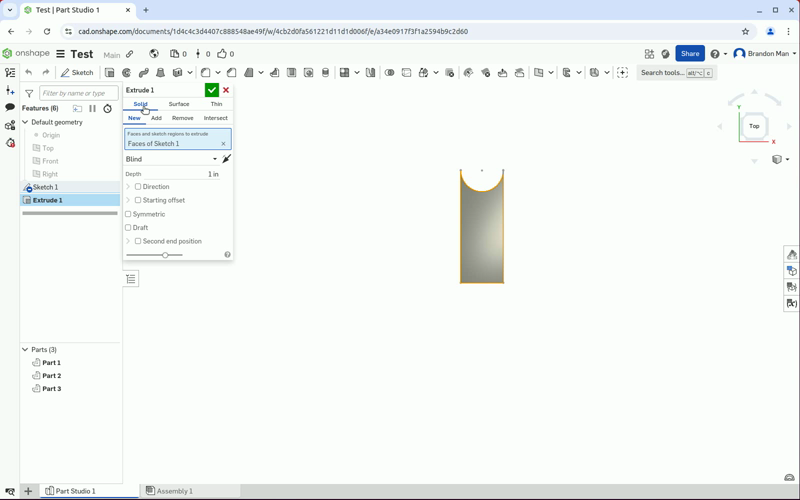
click(143, 106)
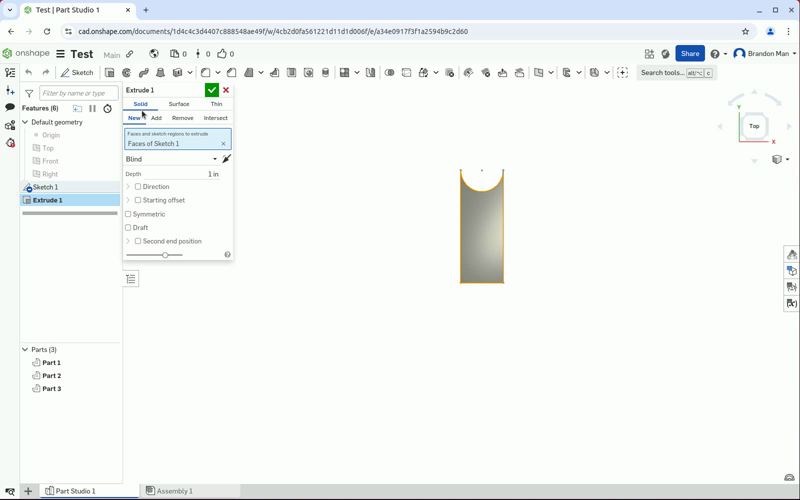
mouse_move(137, 120)
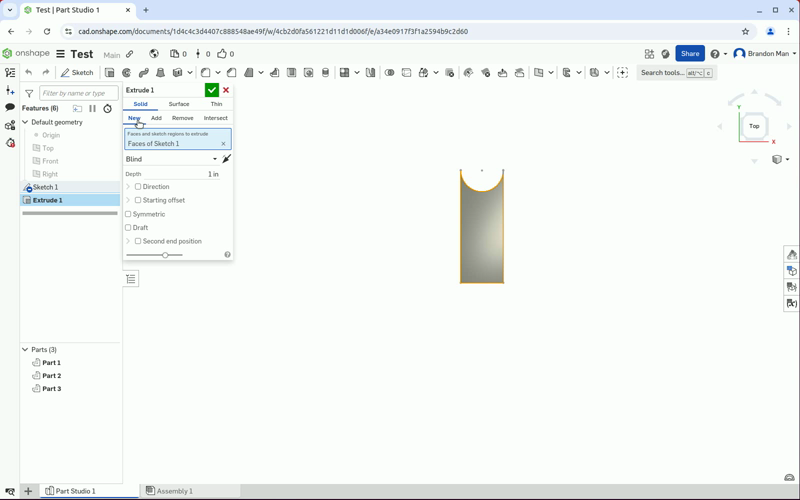
click(137, 120)
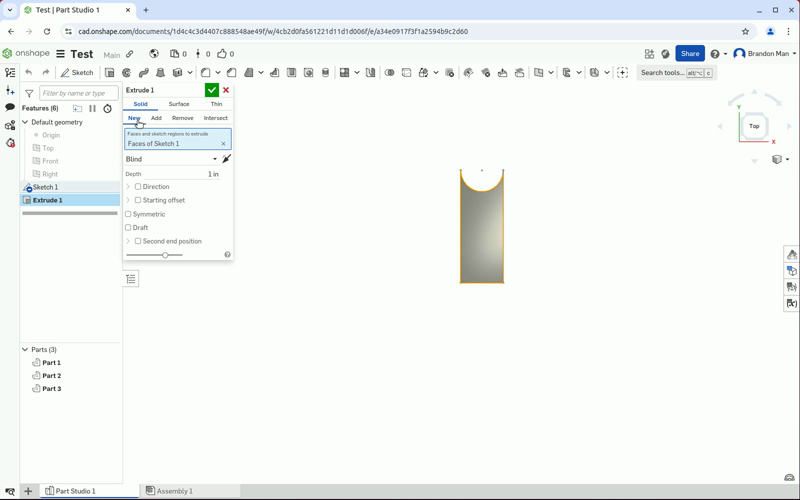
key(tab, 4)
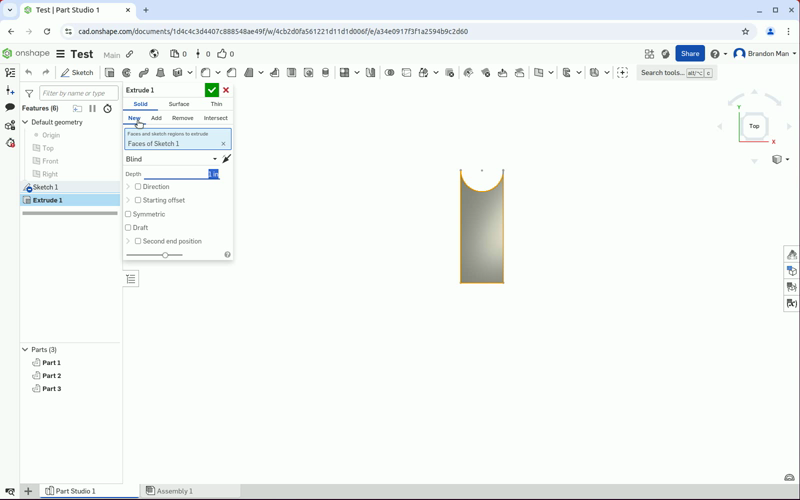
text(13.239)
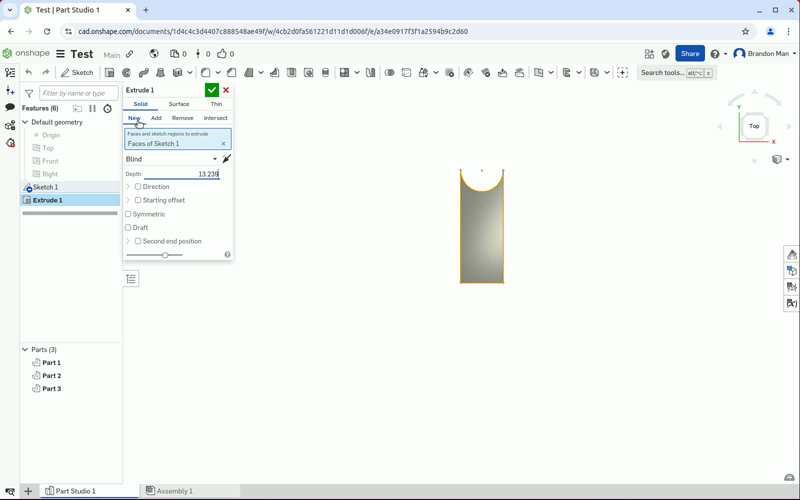
key(enter)
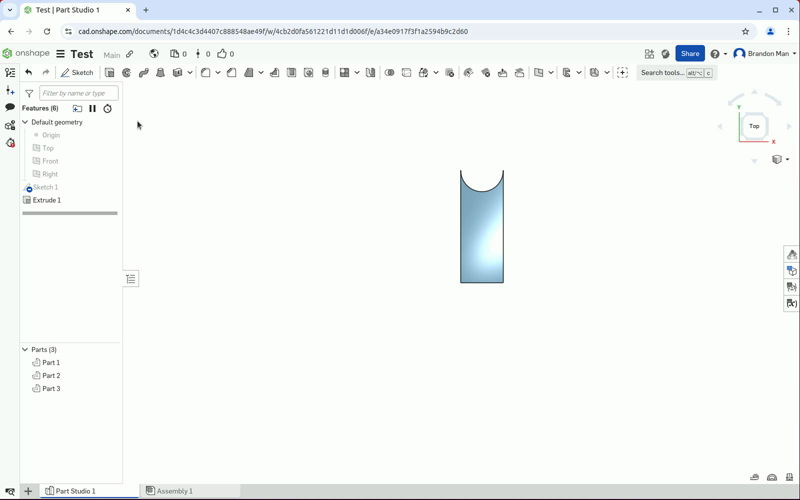
key(shift+h)
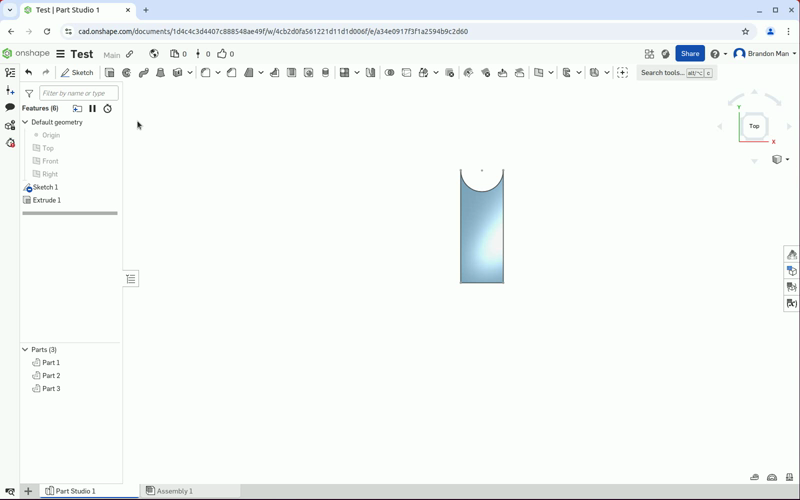
key(shift+h)
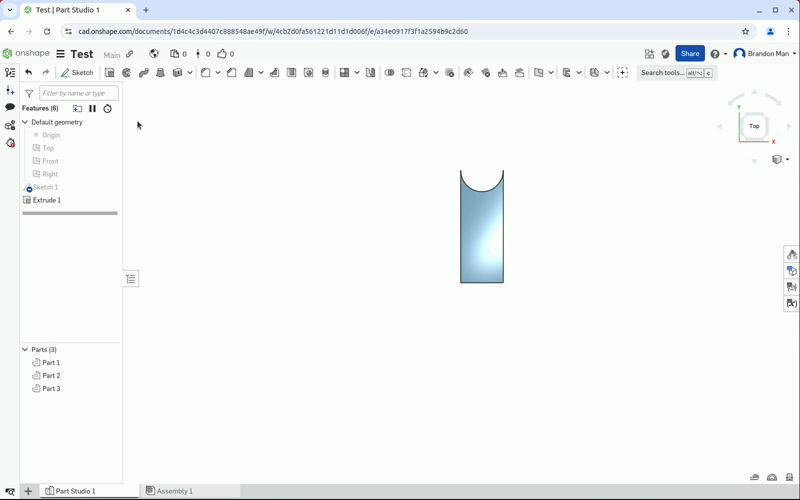
mouse_move(73, 189)
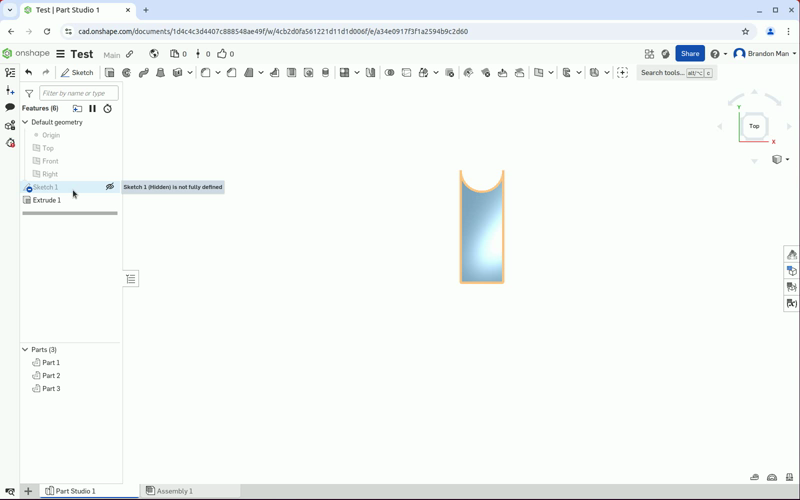
click(73, 189)
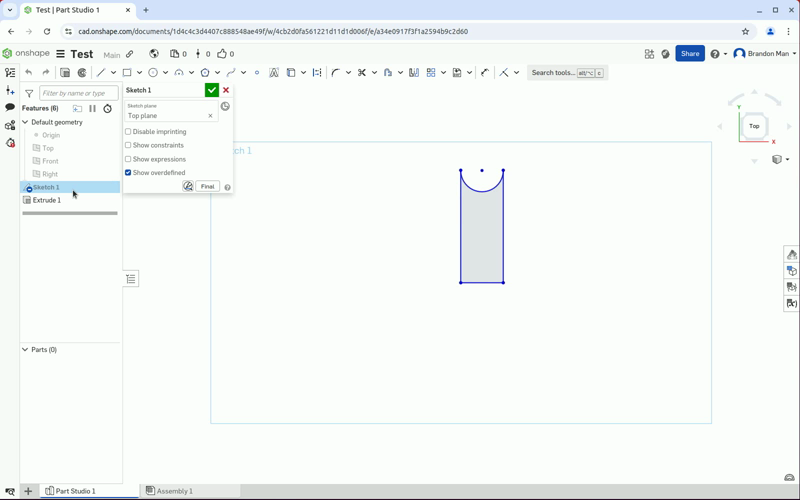
mouse_move(229, 92)
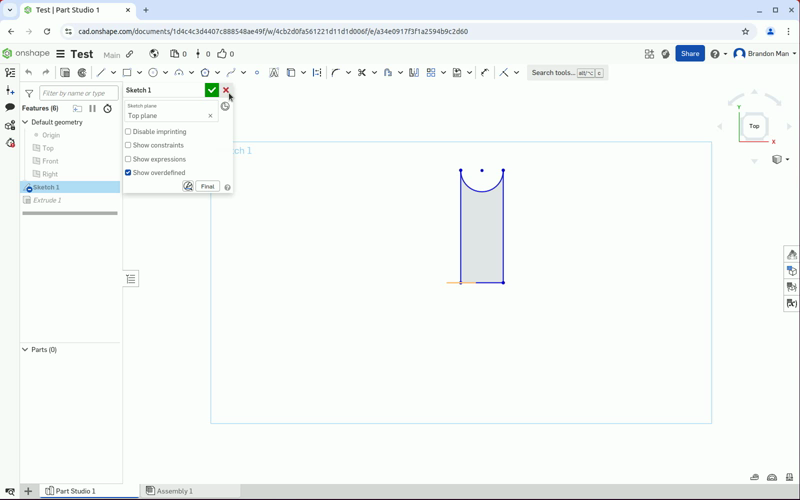
click(229, 92)
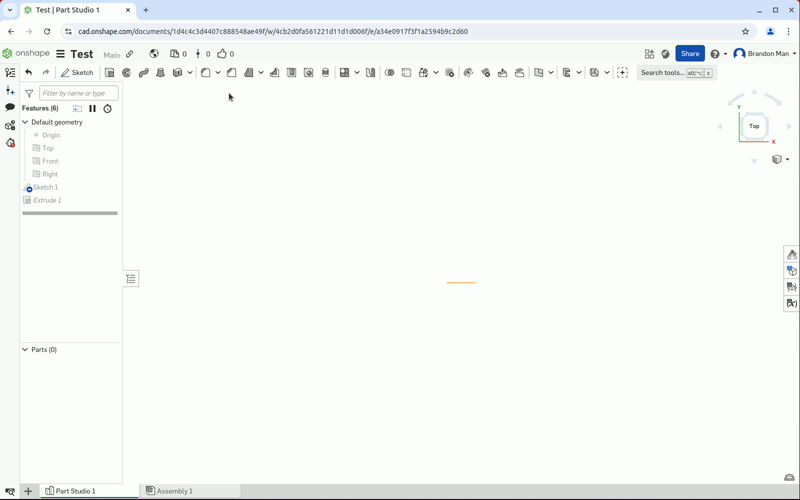
mouse_move(73, 352)
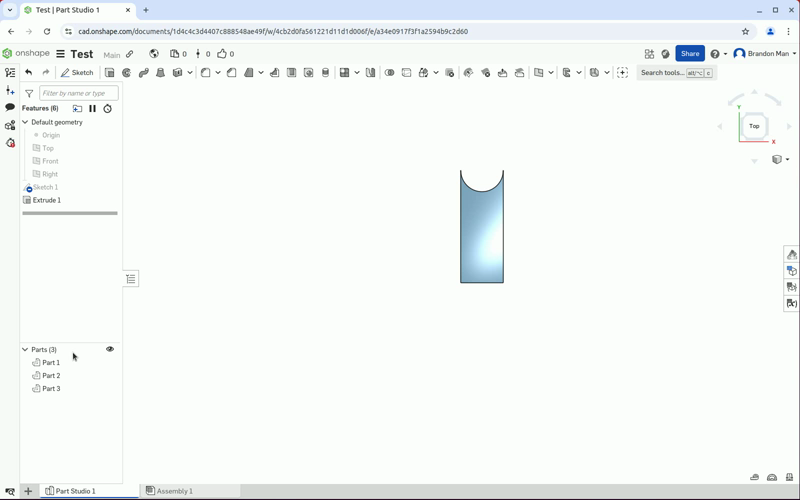
key(y)
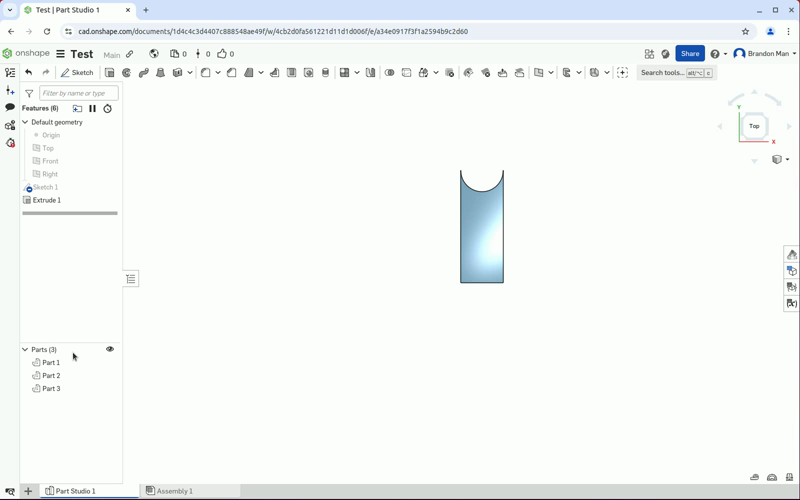
key(shift+p)
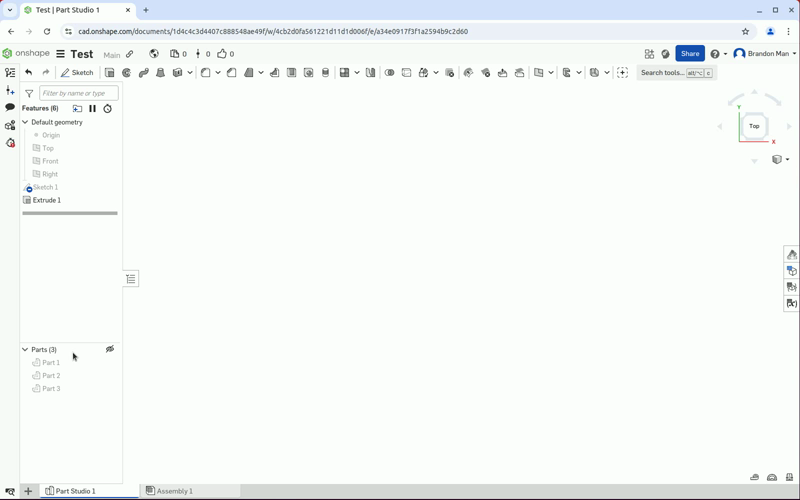
key(space)
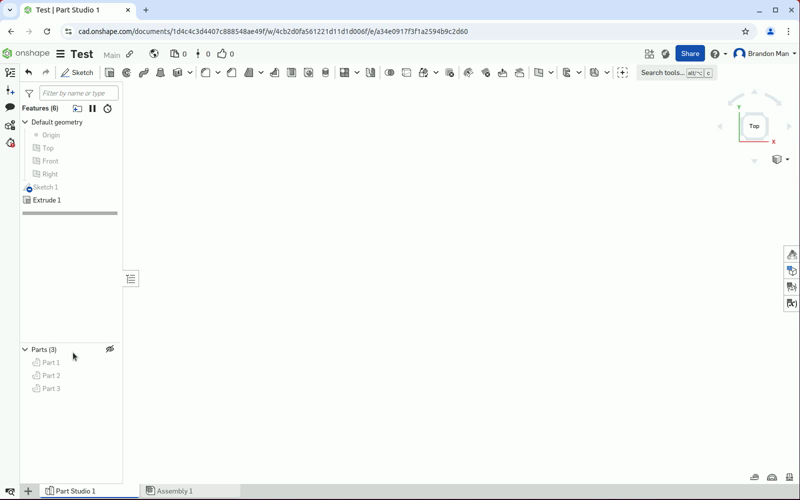
key_down(shift)
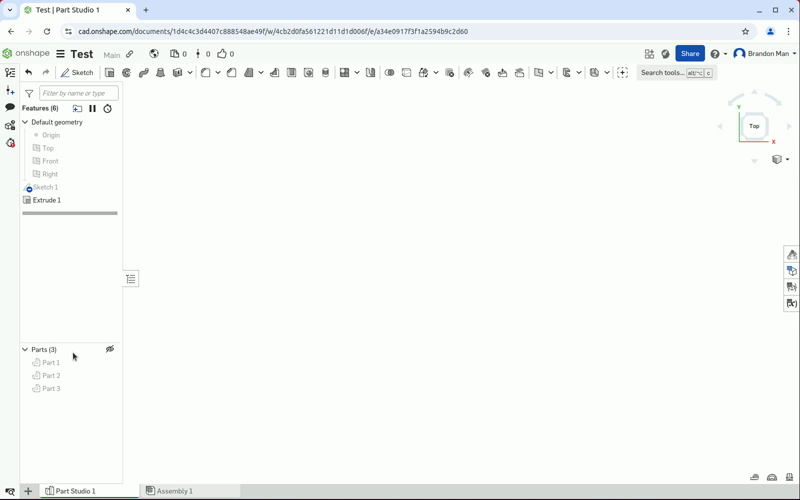
key(up)
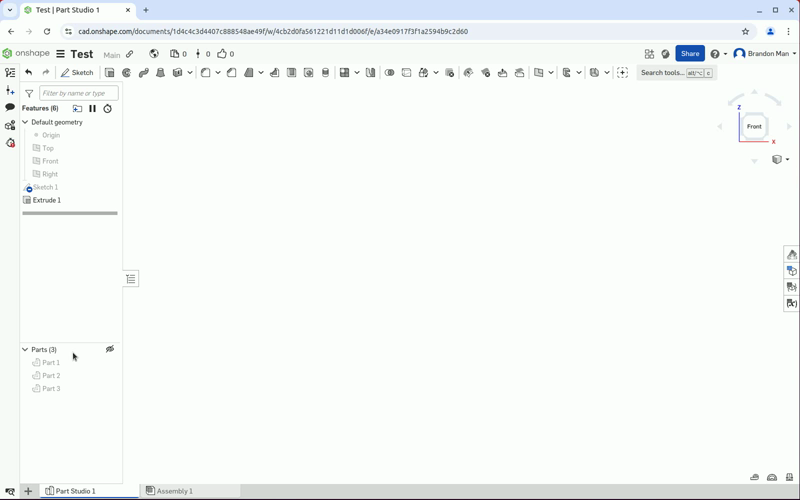
key_up(shift)
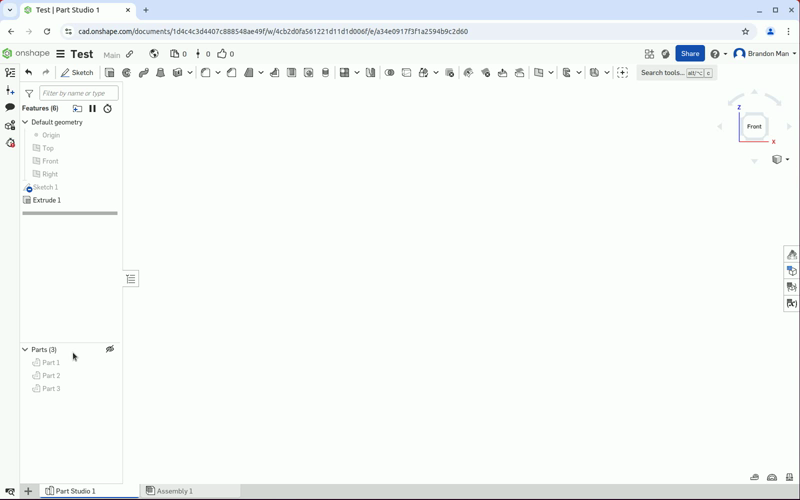
key(space)
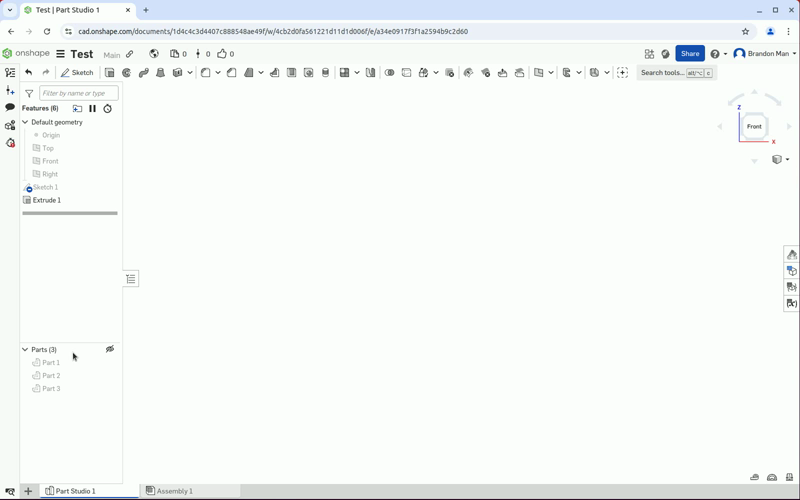
key_down(shift)
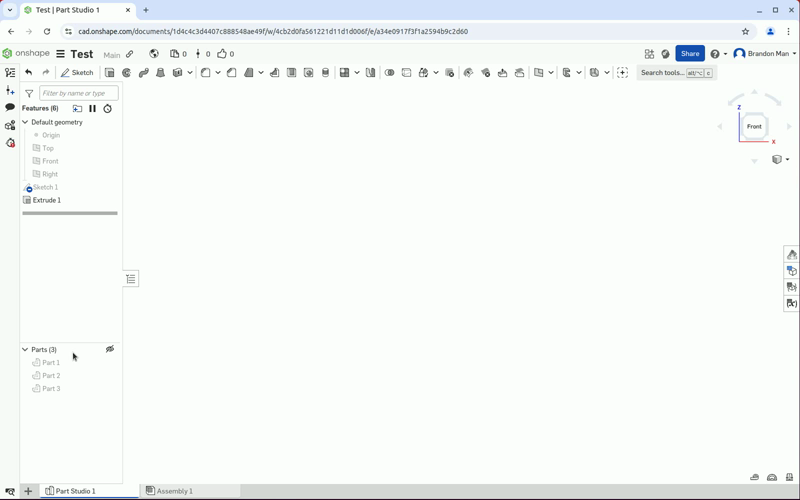
key(left)
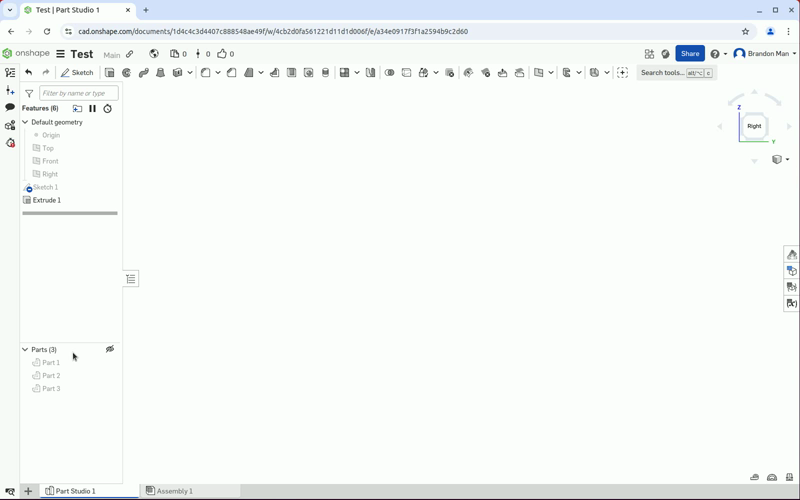
key_up(shift)
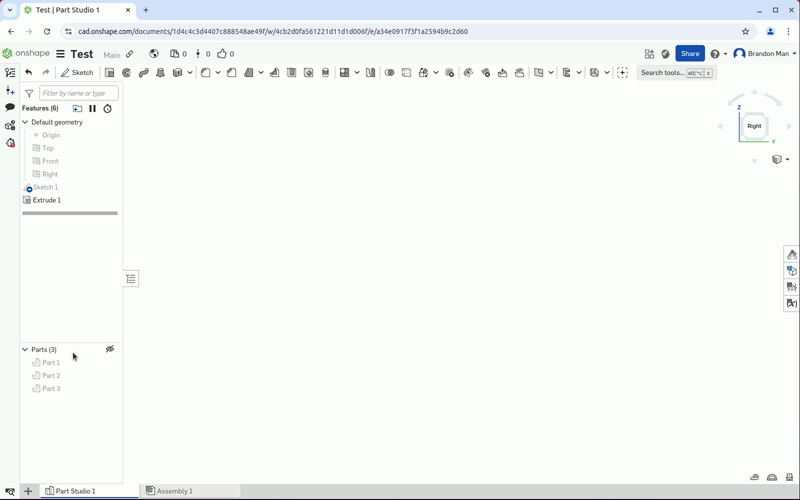
mouse_move(73, 352)
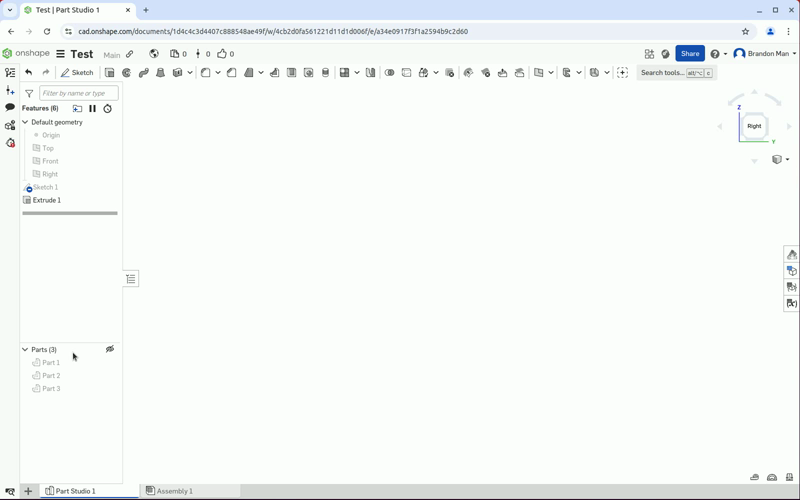
key(shift+y)
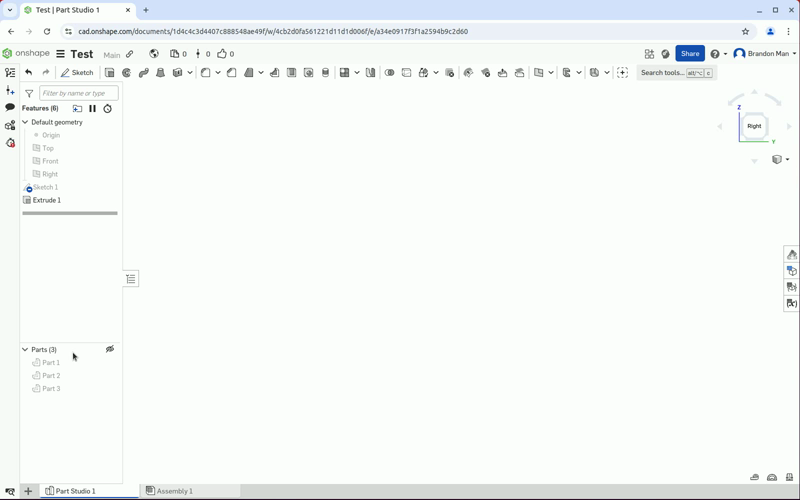
key(shift+s)
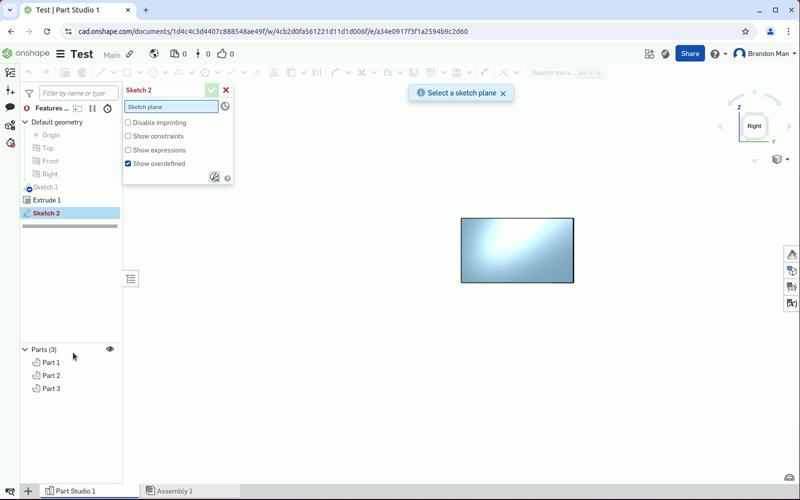
mouse_move(73, 176)
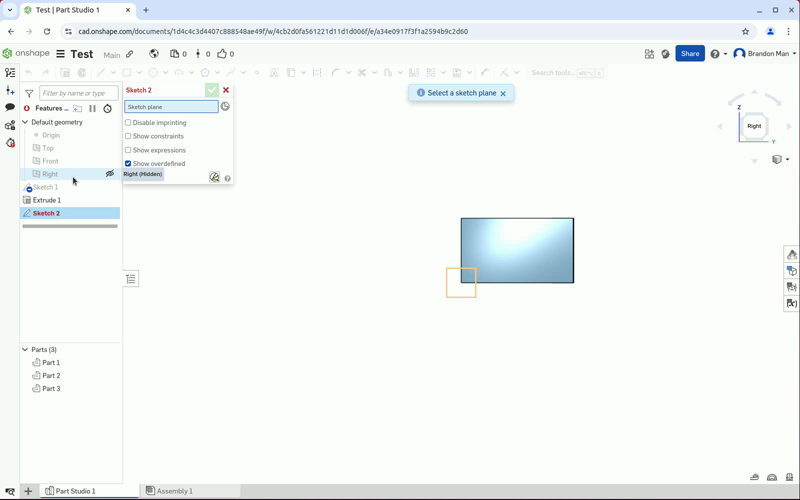
click(73, 176)
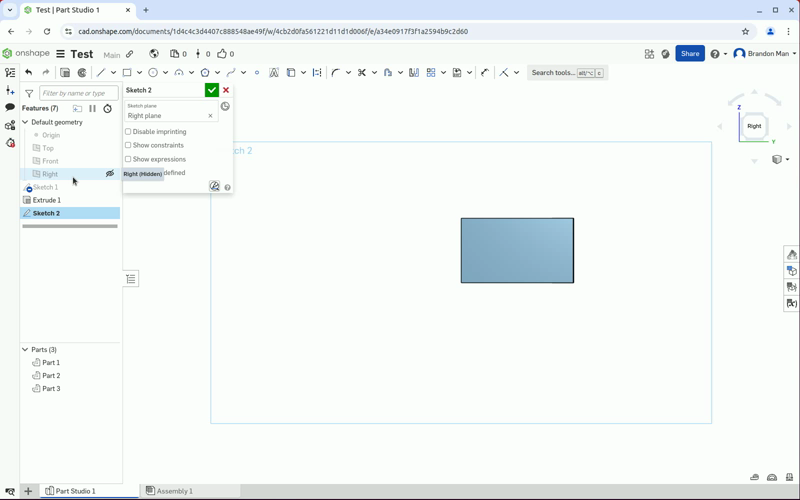
mouse_move(73, 352)
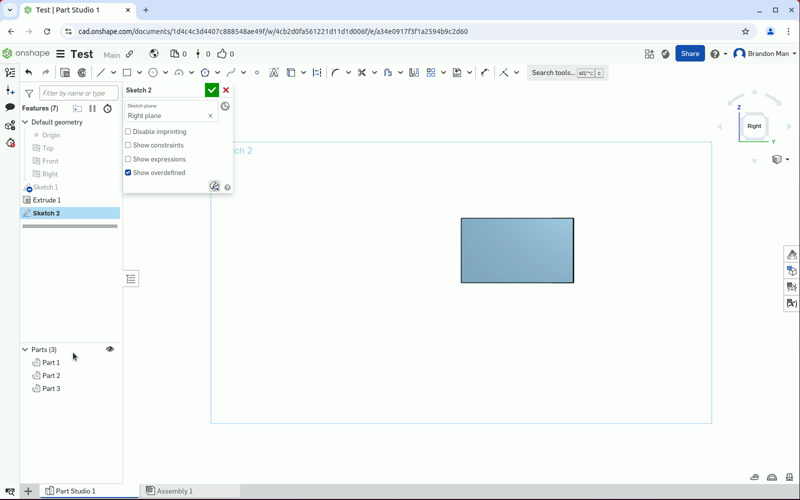
key(y)
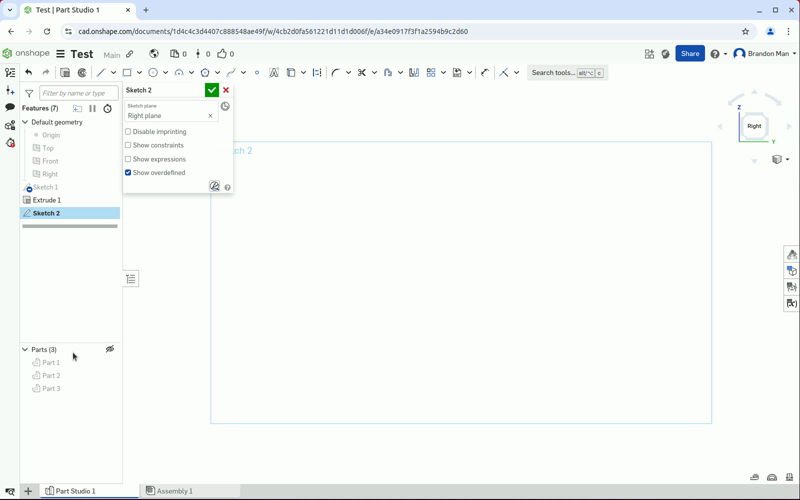
key(l)
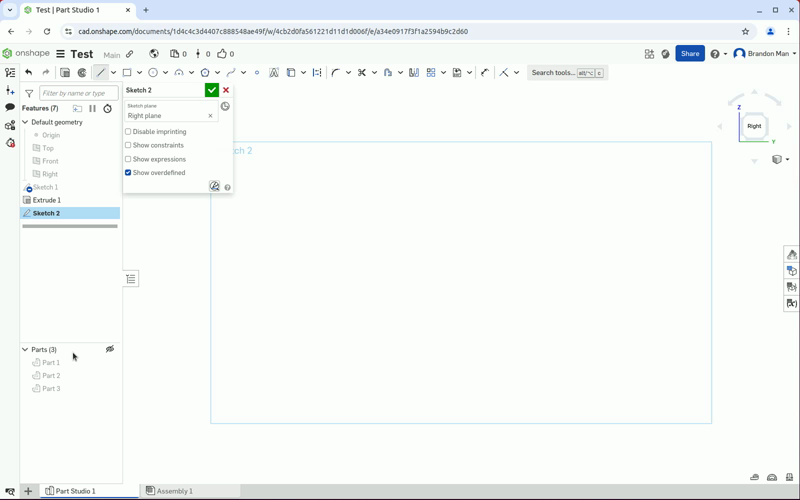
key_down(shift)
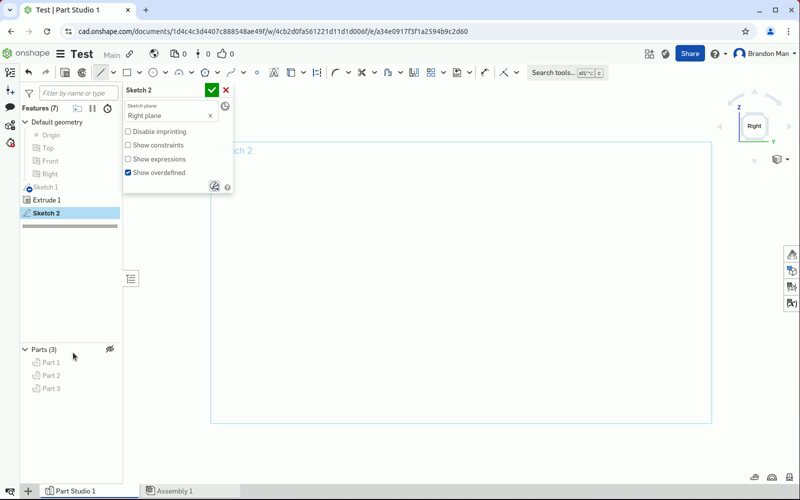
mouse_move(489, 282)
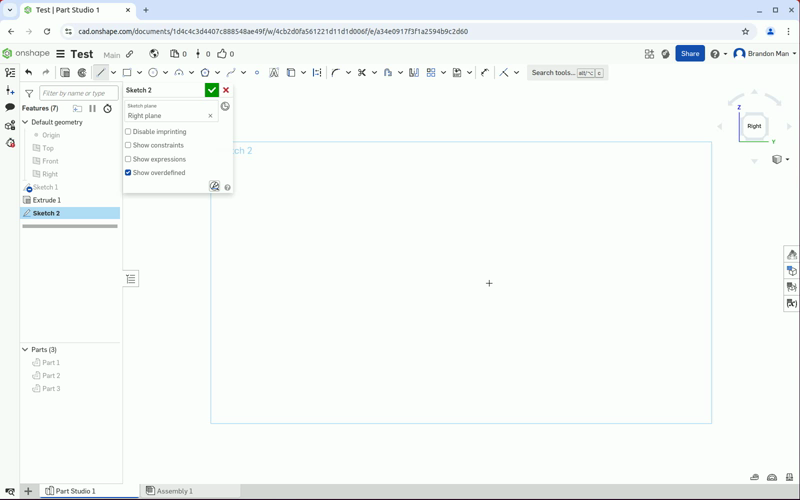
click(489, 282)
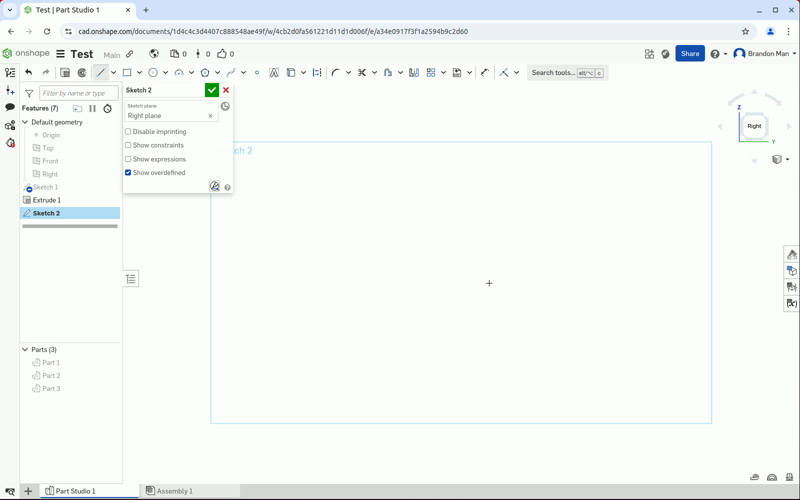
key_up(shift)
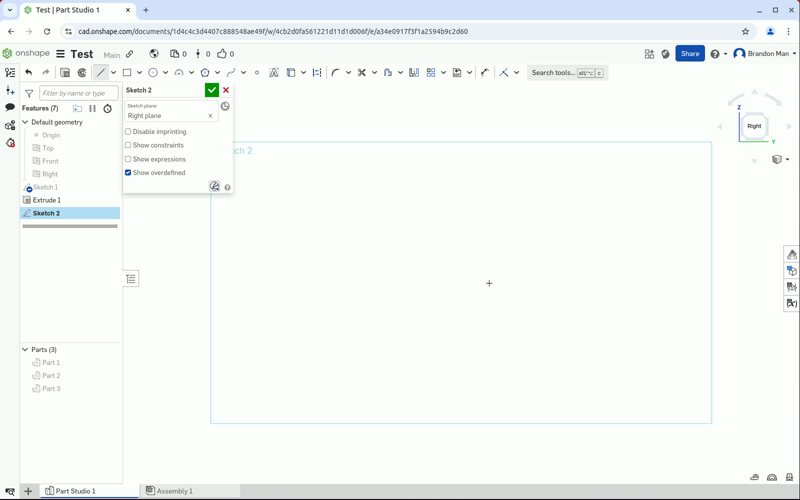
key_down(shift)
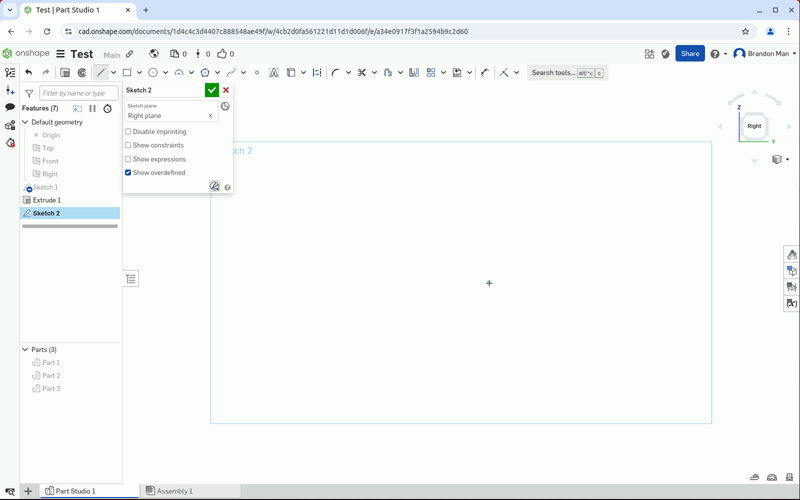
mouse_move(553, 282)
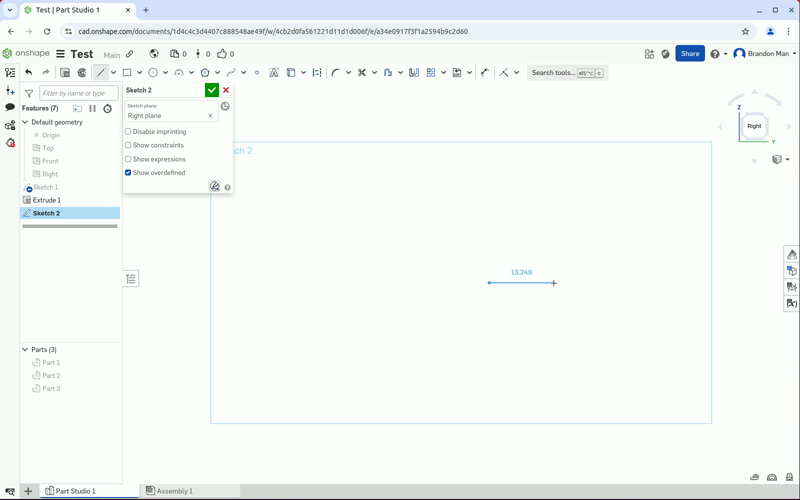
click(553, 282)
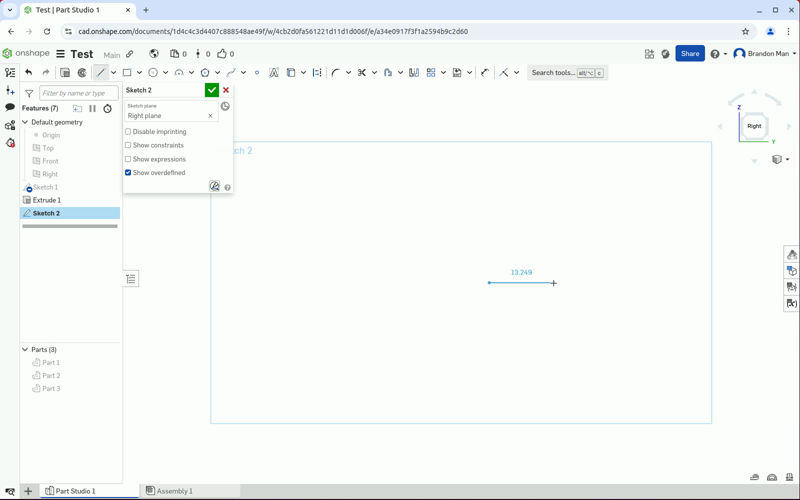
key_up(shift)
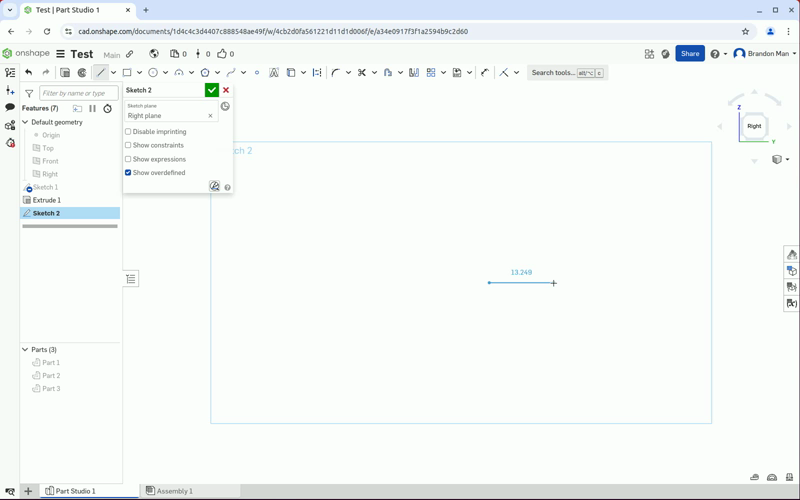
key_down(shift)
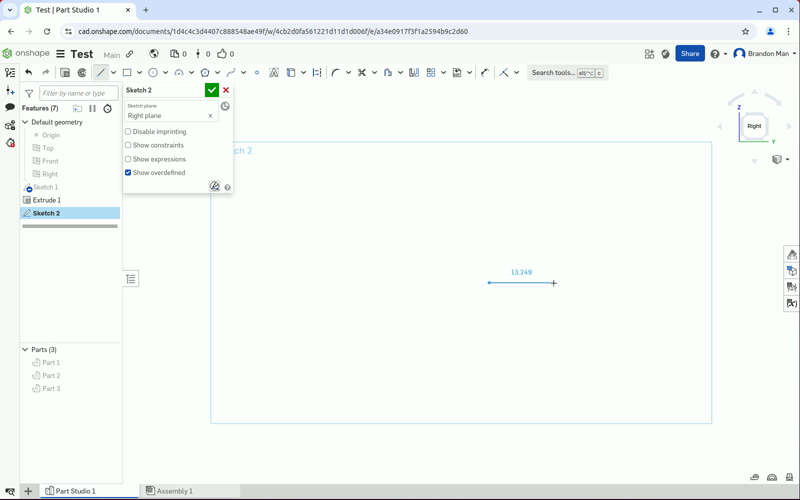
mouse_move(583, 282)
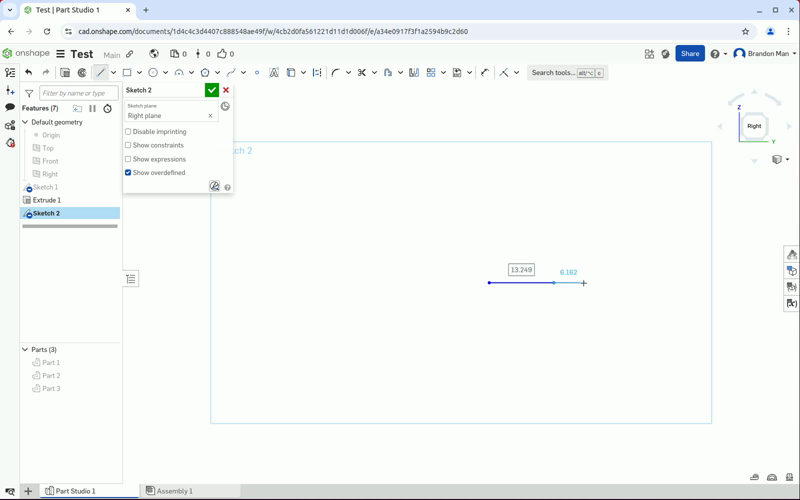
mouse_move(553, 258)
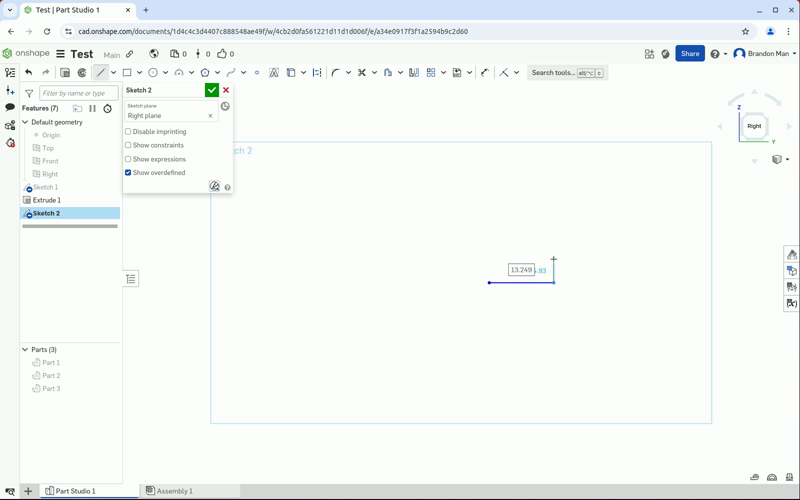
click(553, 258)
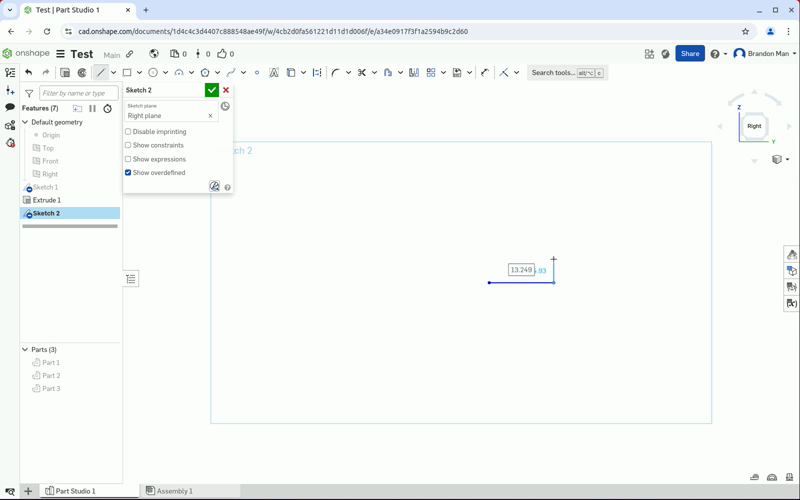
key_up(shift)
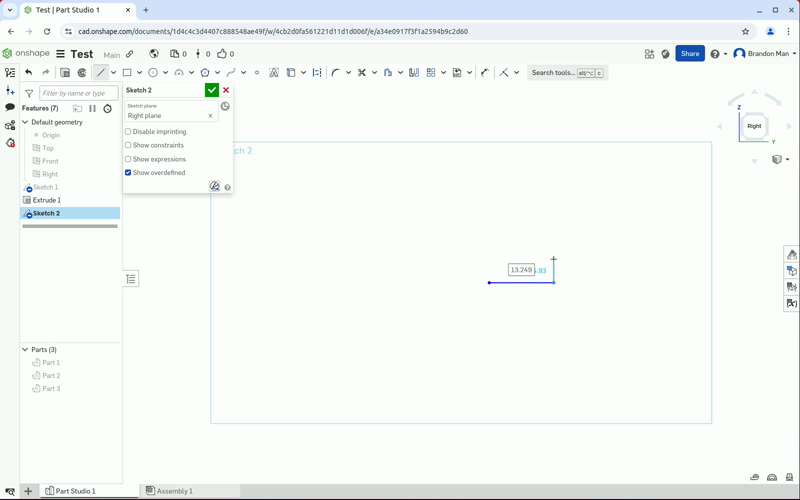
key_down(shift)
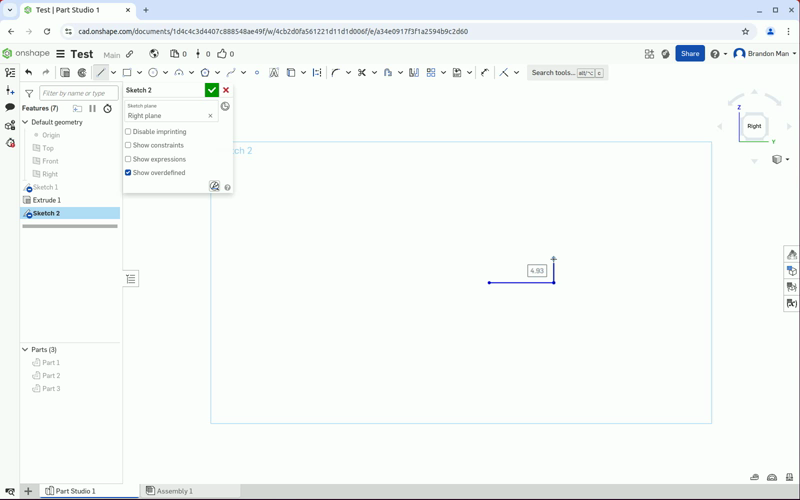
mouse_move(489, 258)
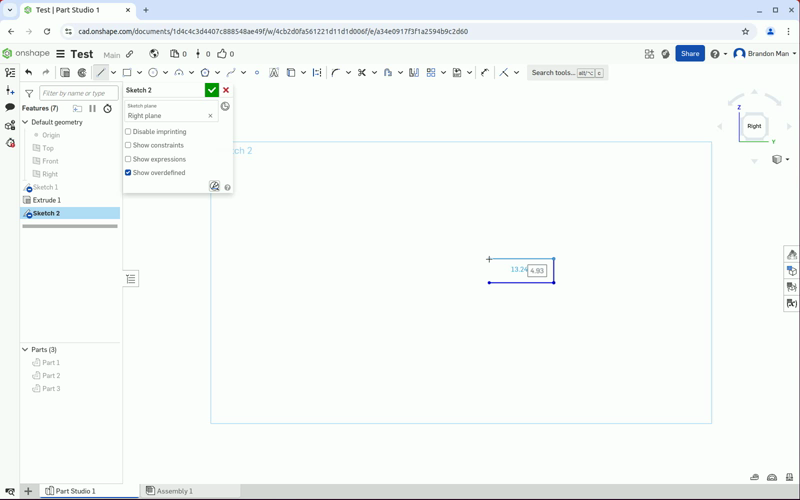
click(489, 258)
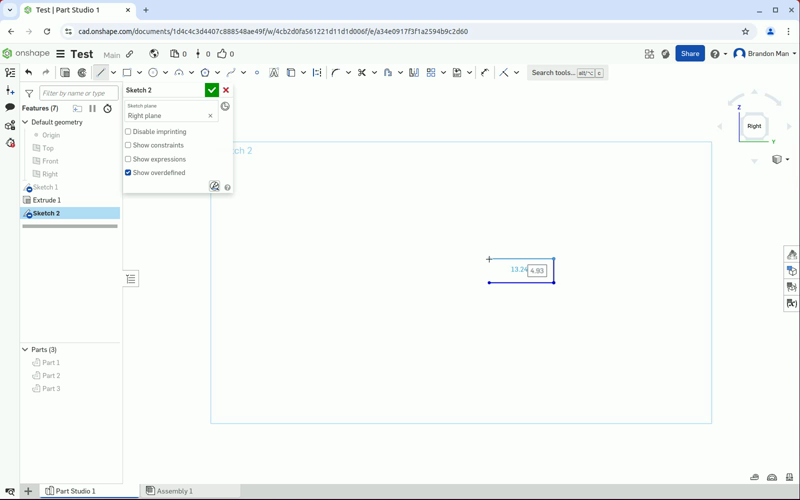
key_up(shift)
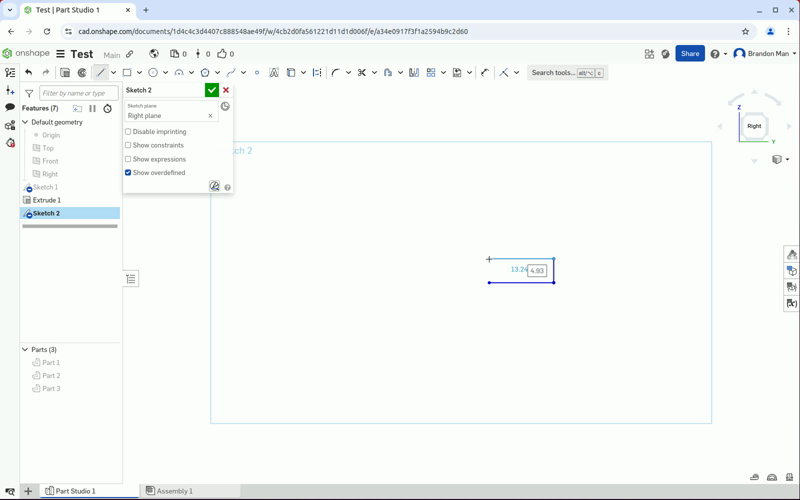
mouse_move(519, 258)
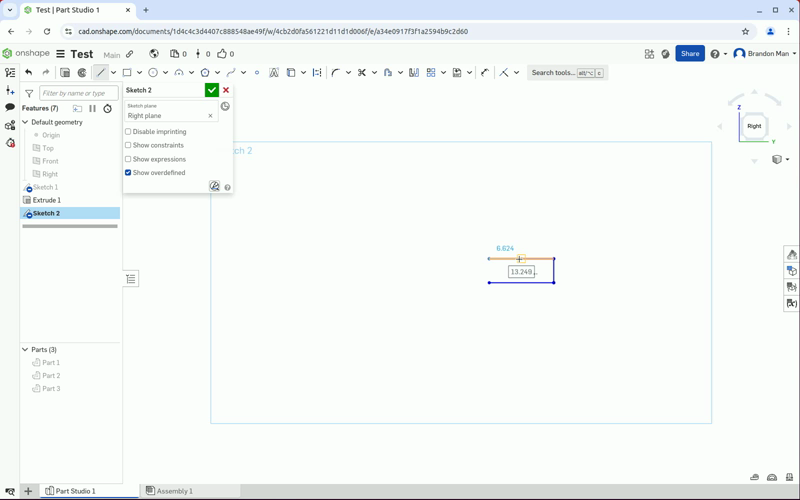
key_down(shift)
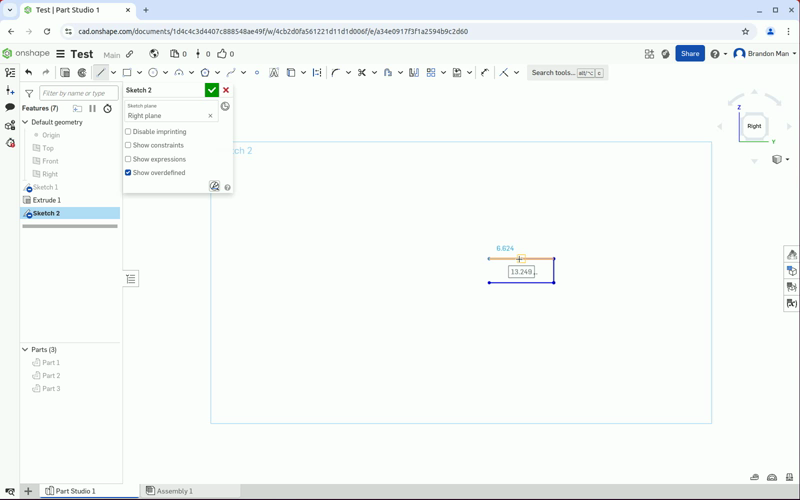
mouse_move(489, 282)
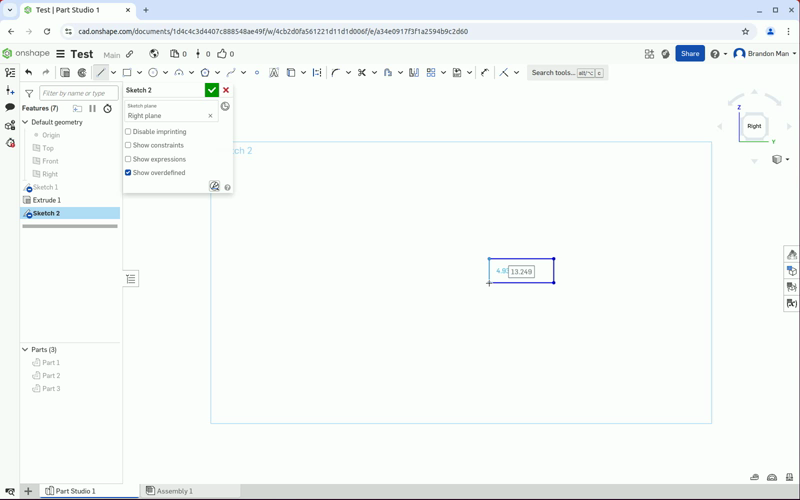
key_up(shift)
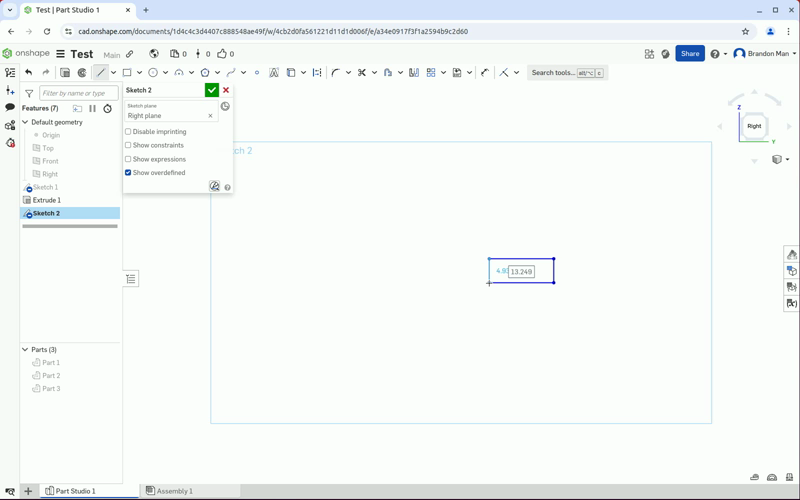
click(489, 282)
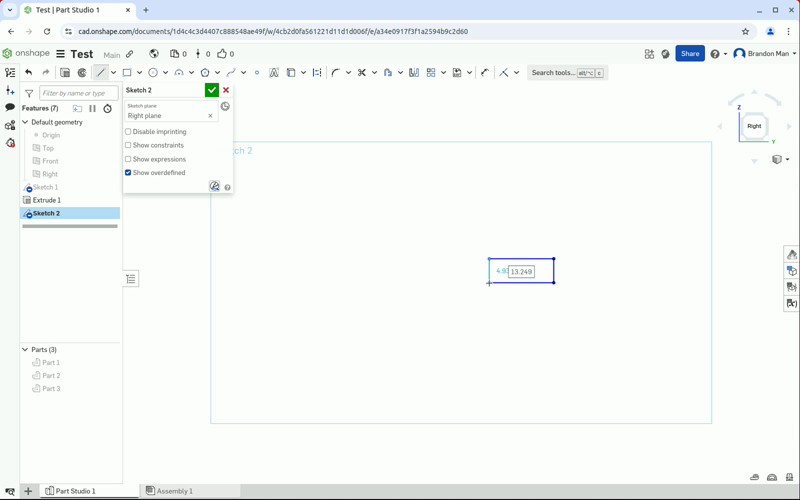
key(esc)
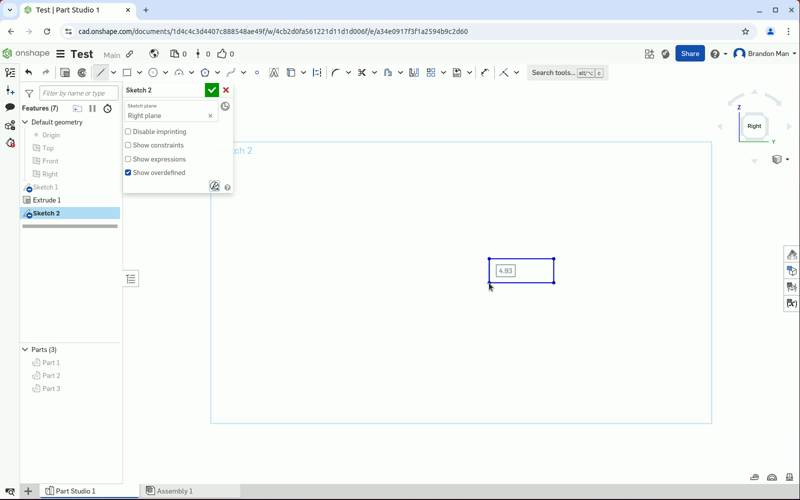
mouse_move(506, 275)
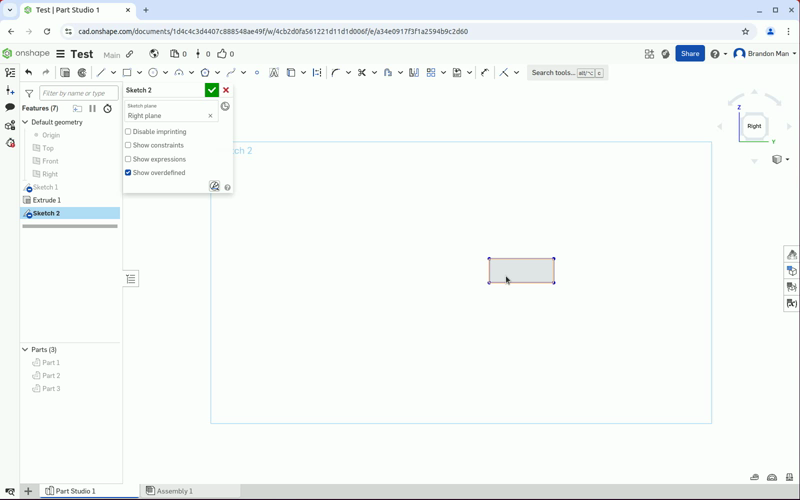
scroll(6)
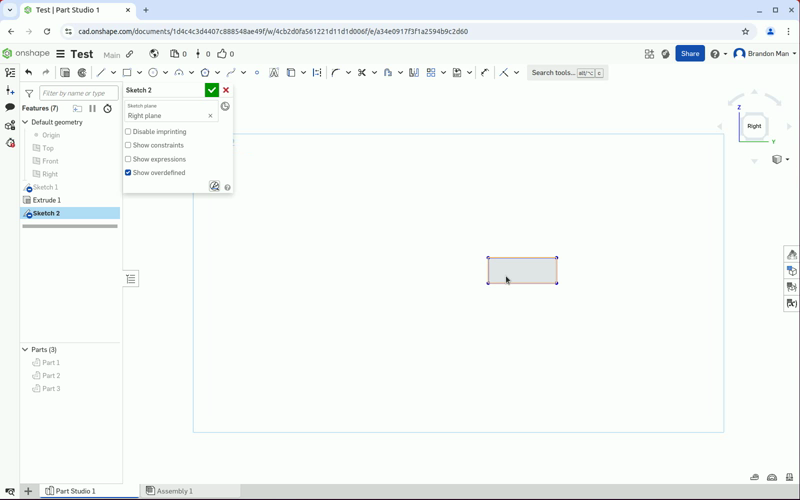
scroll(6)
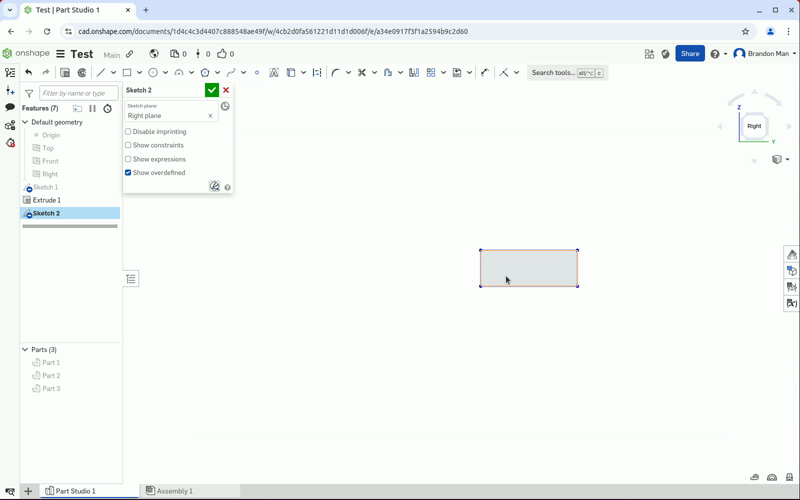
scroll(6)
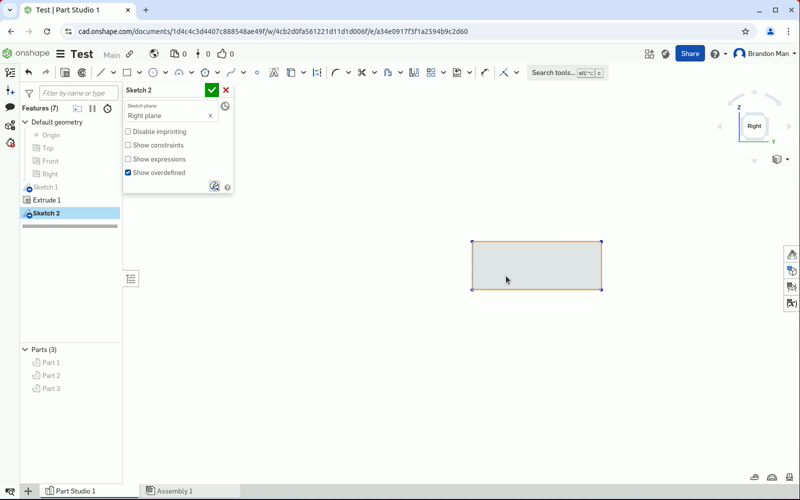
scroll(6)
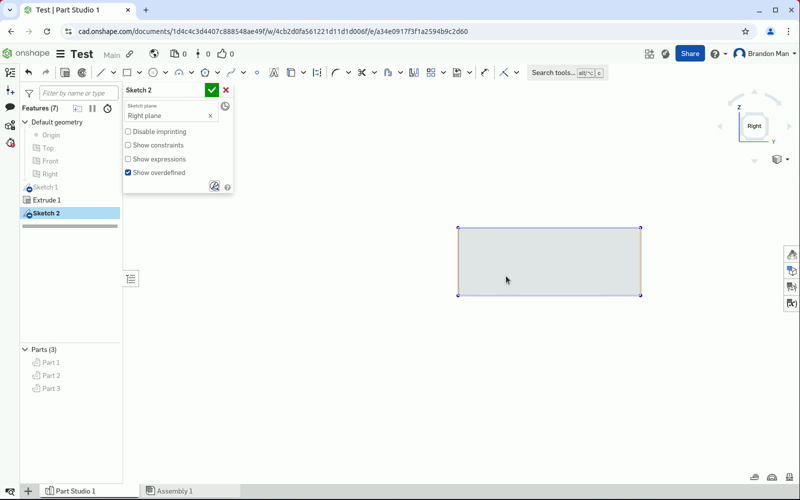
scroll(6)
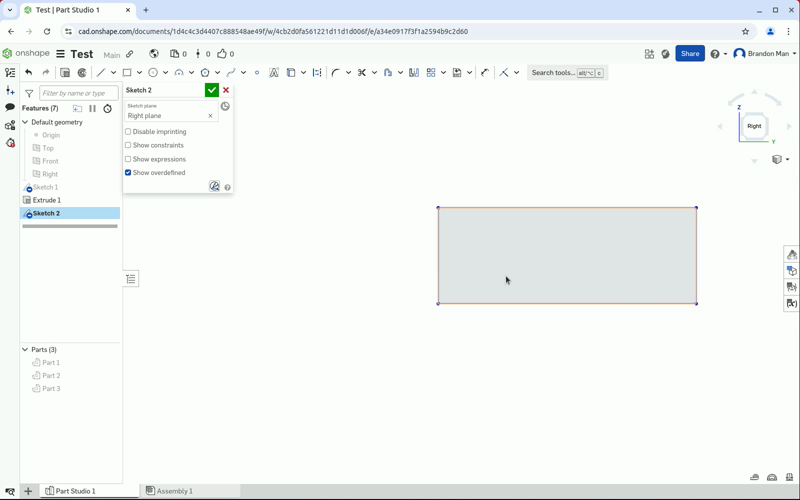
scroll(6)
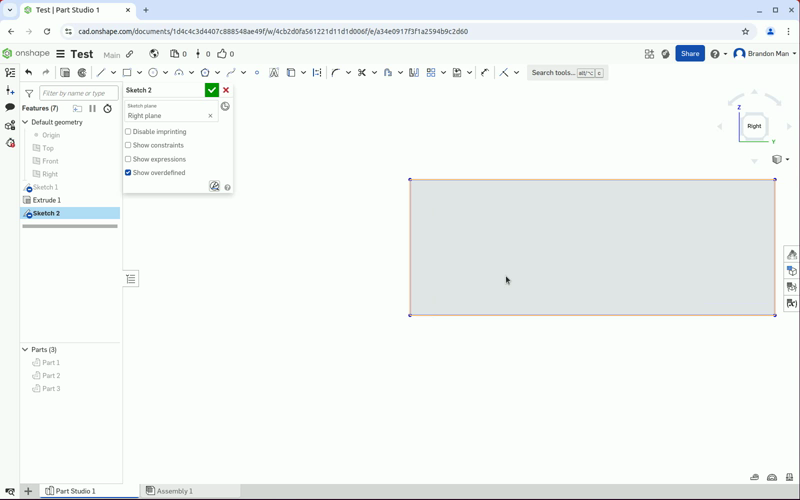
scroll(6)
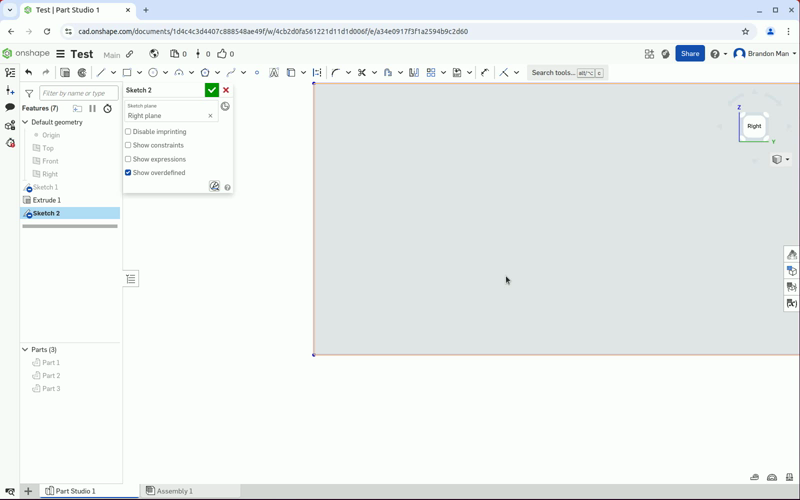
click(506, 275)
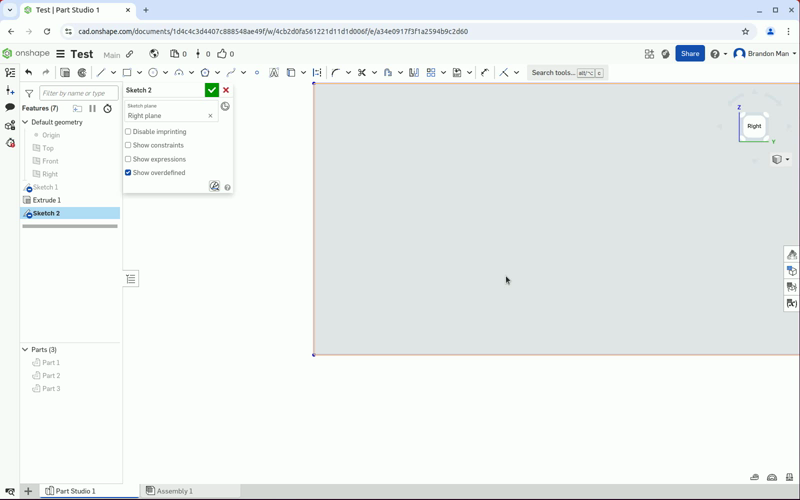
scroll(-6)
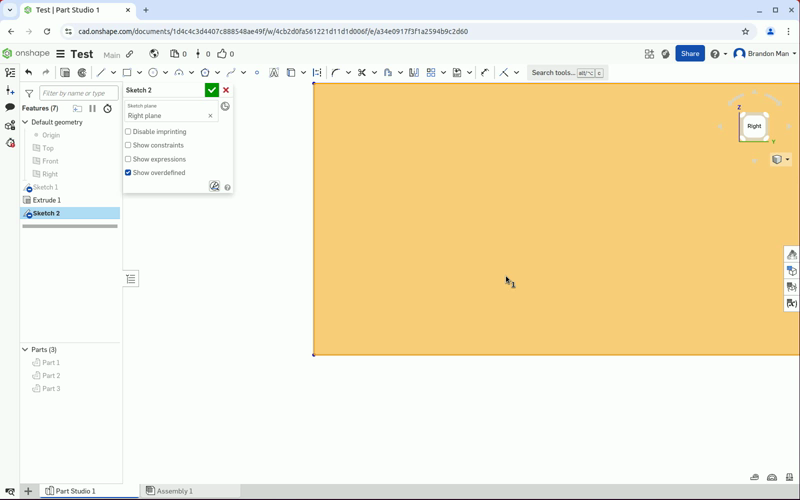
scroll(-6)
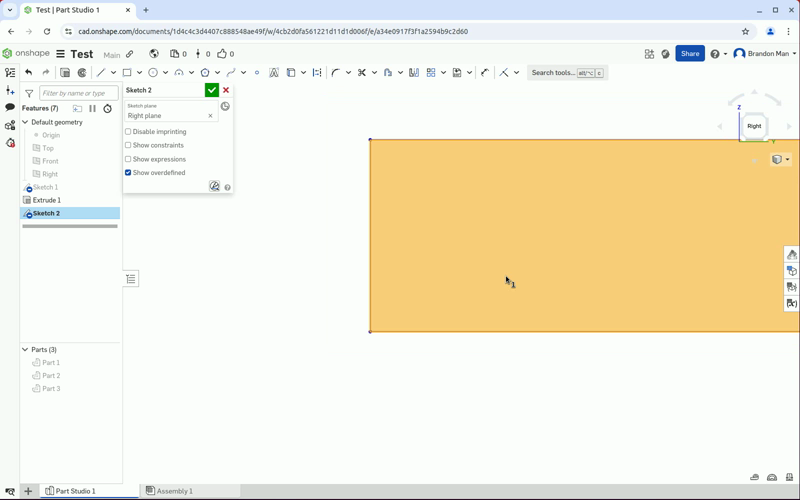
scroll(-6)
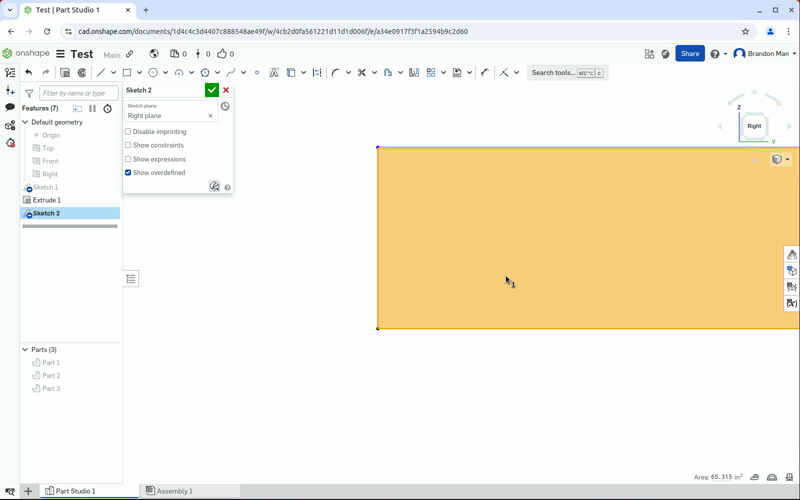
scroll(-6)
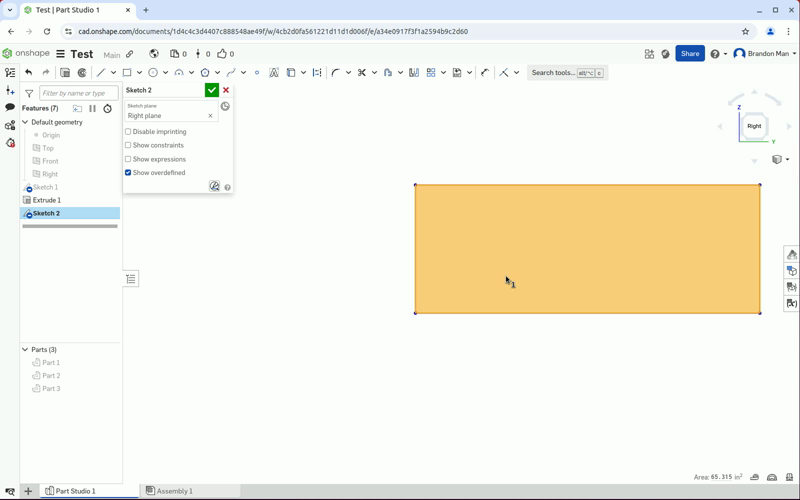
scroll(-6)
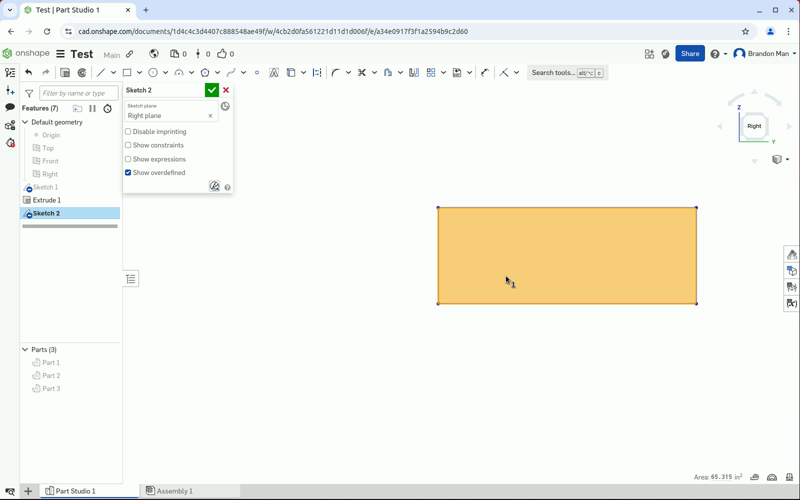
scroll(-6)
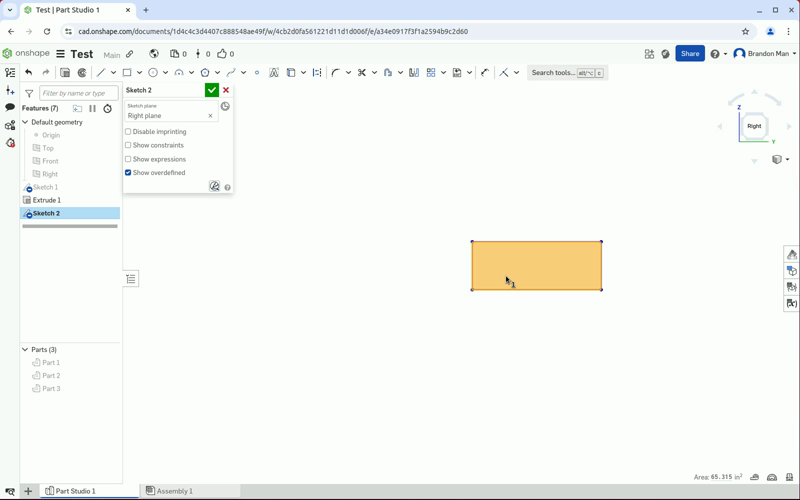
scroll(-6)
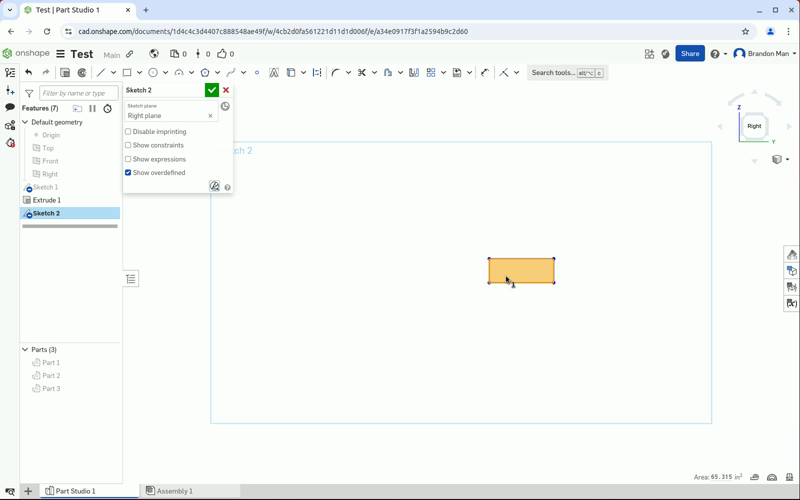
mouse_move(73, 352)
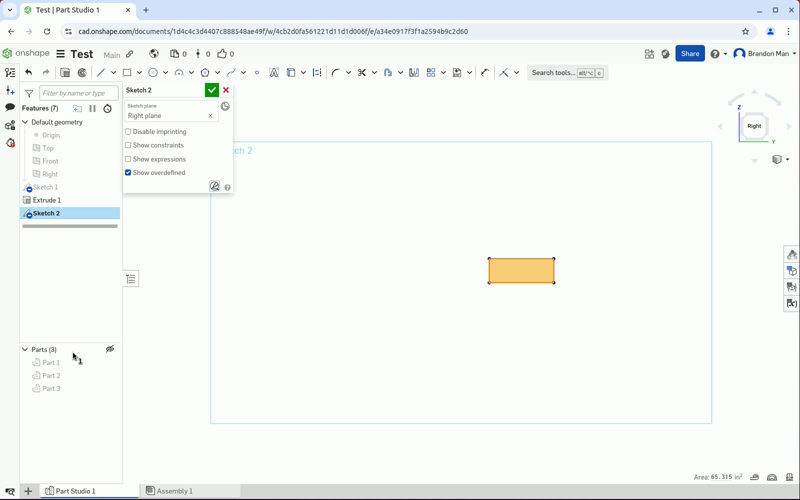
key(shift+y)
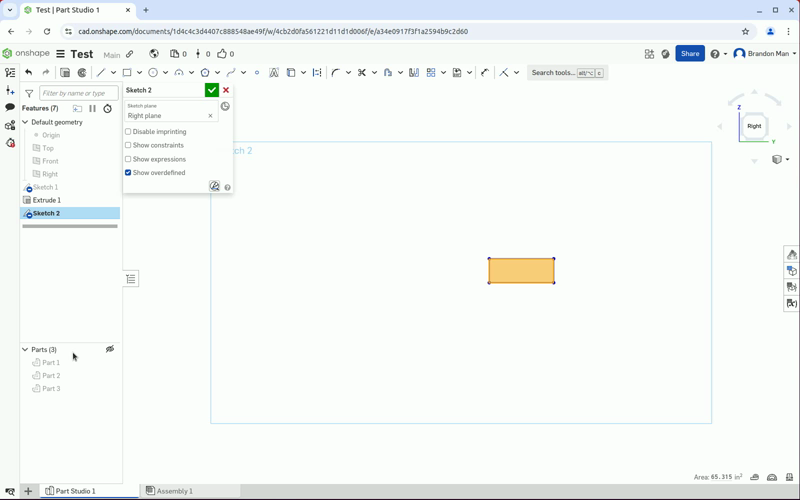
key(shift+e)
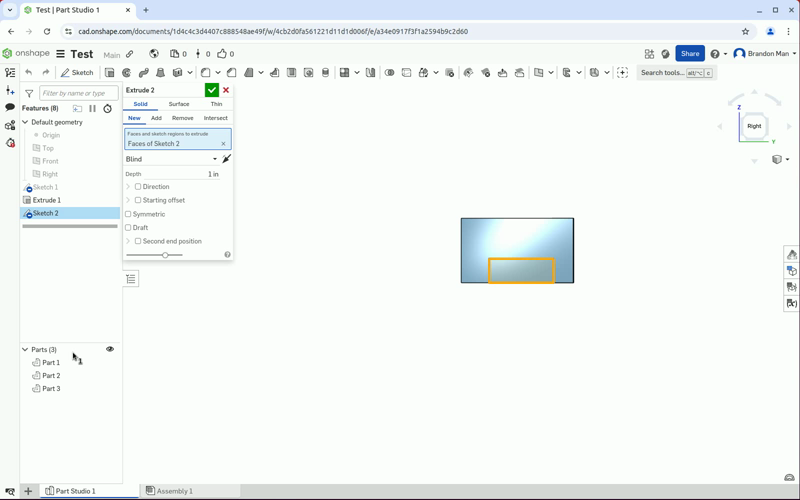
mouse_move(143, 106)
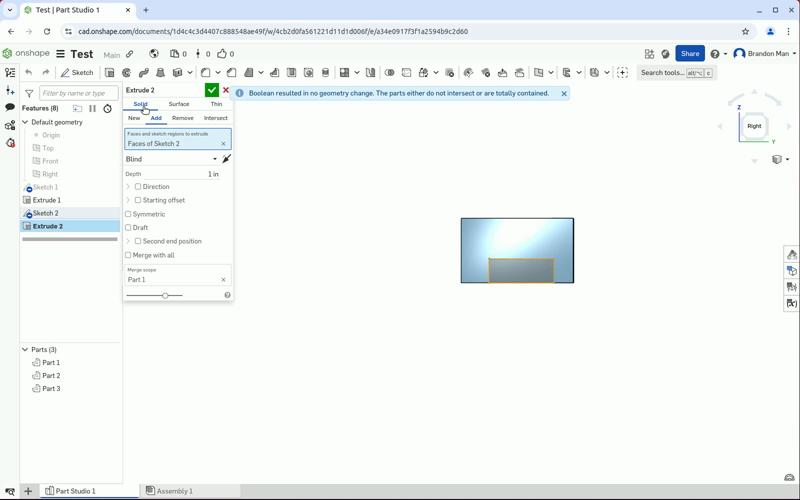
click(143, 106)
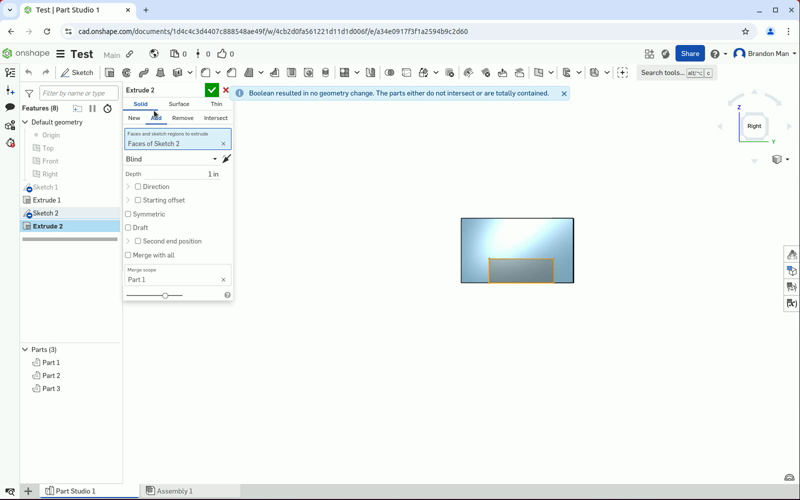
mouse_move(186, 120)
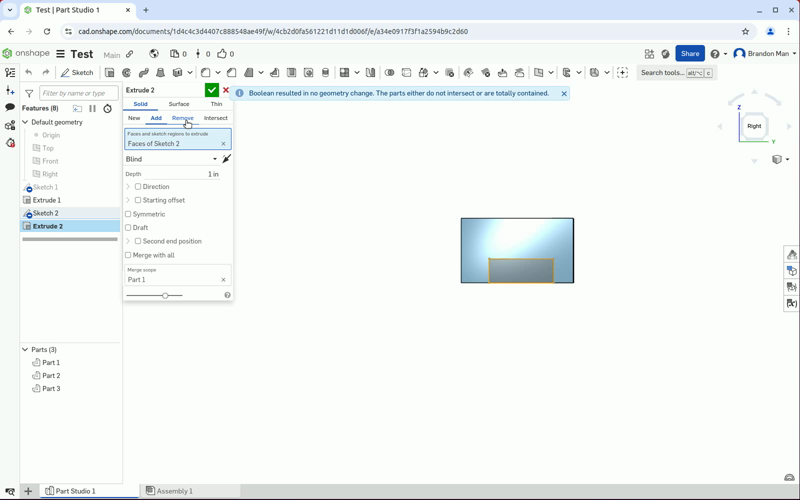
click(186, 120)
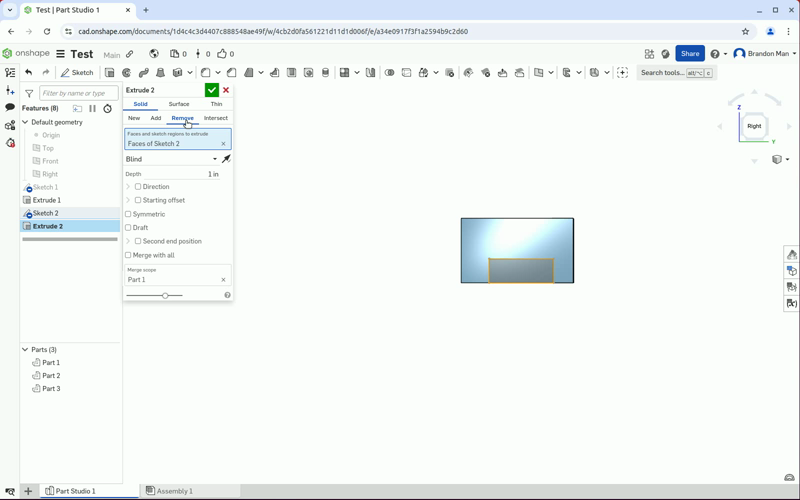
key(tab, 4)
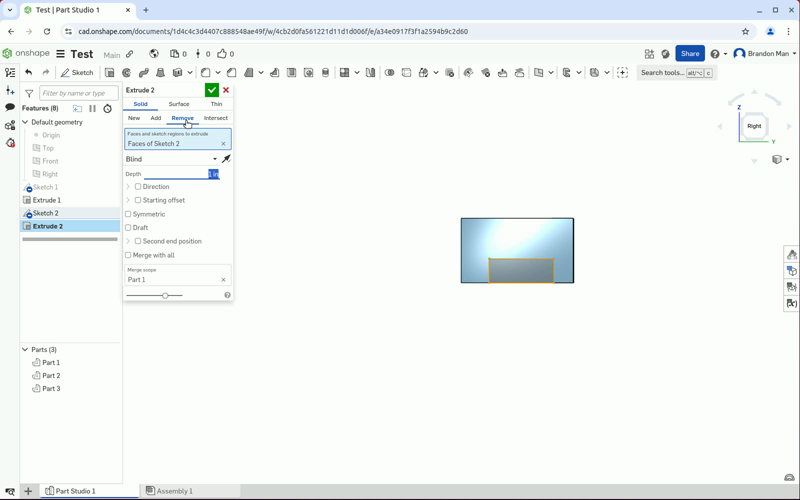
text(0.722)
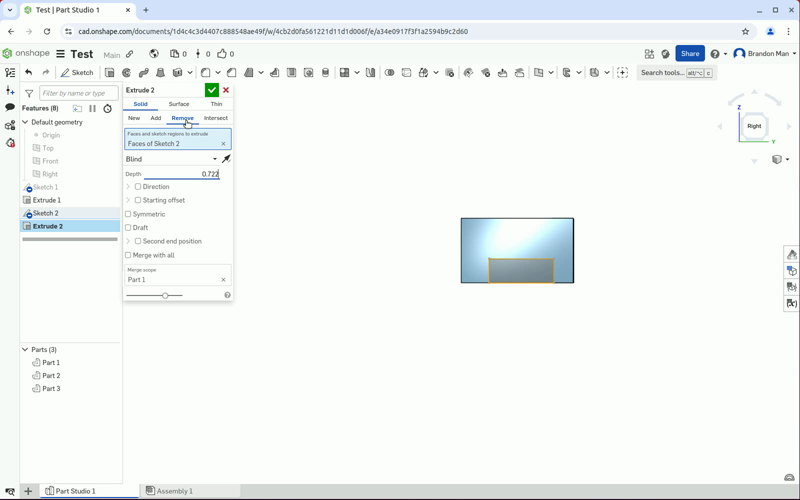
key(tab, 6)
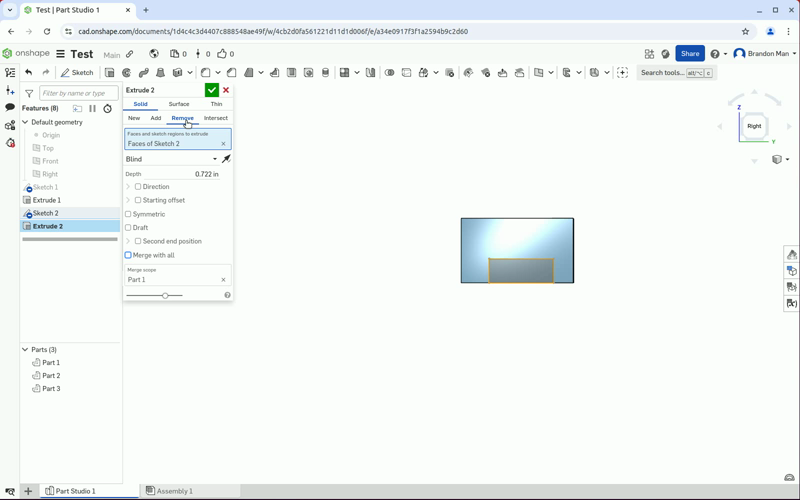
key(space)
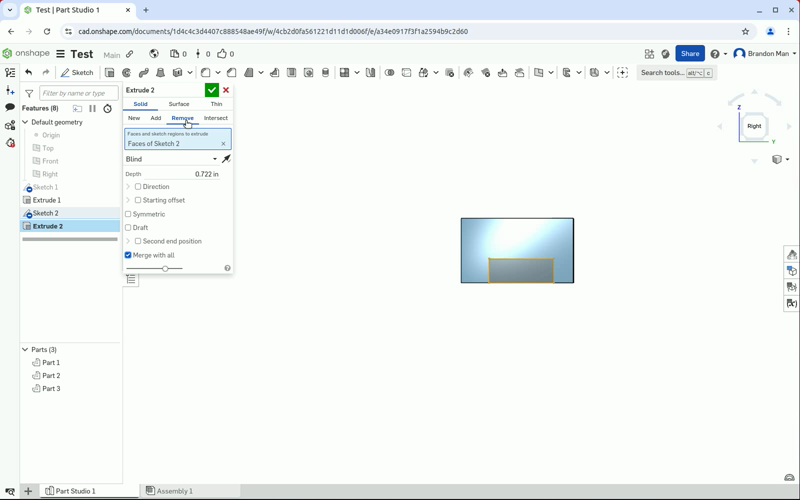
key(enter)
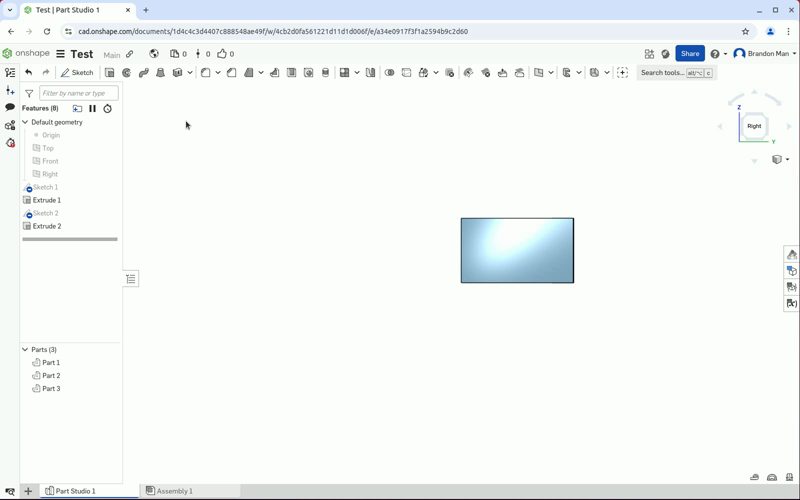
key(shift+h)
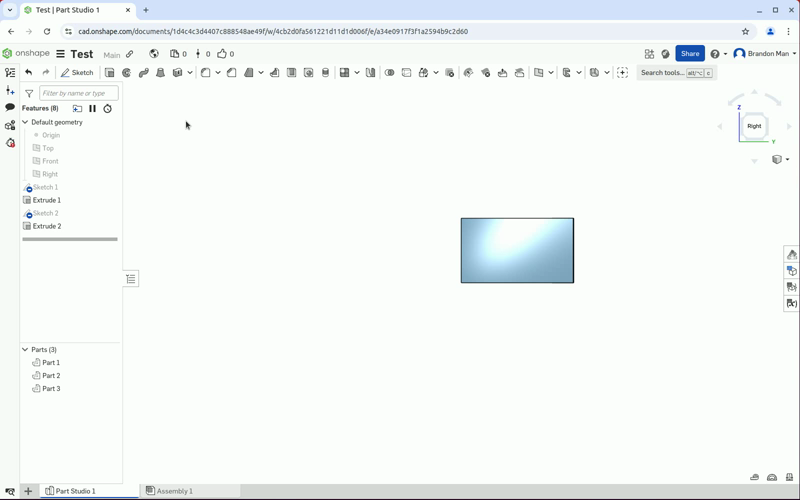
key(shift+h)
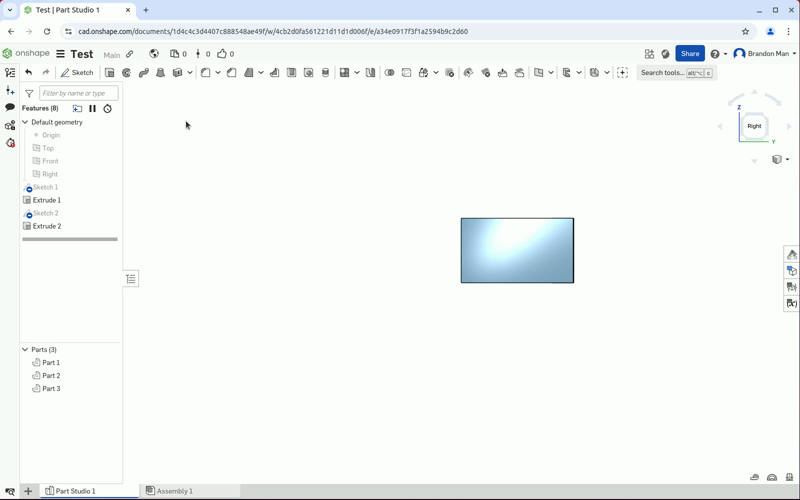
mouse_move(73, 189)
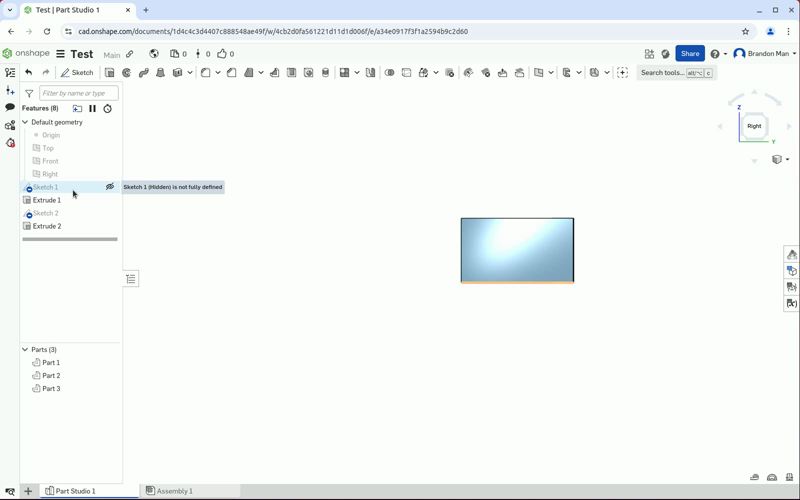
click(73, 189)
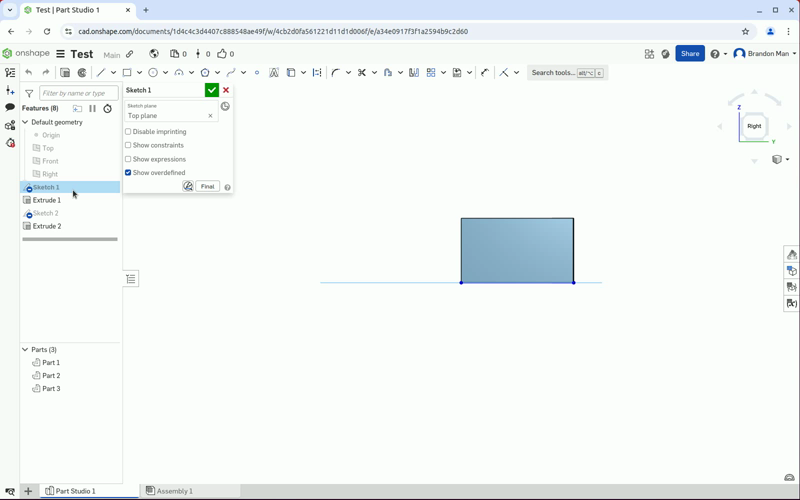
mouse_move(229, 92)
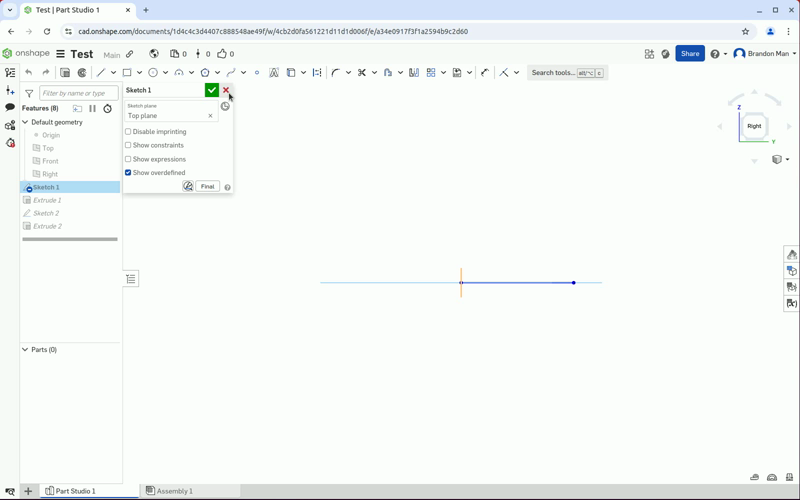
click(229, 92)
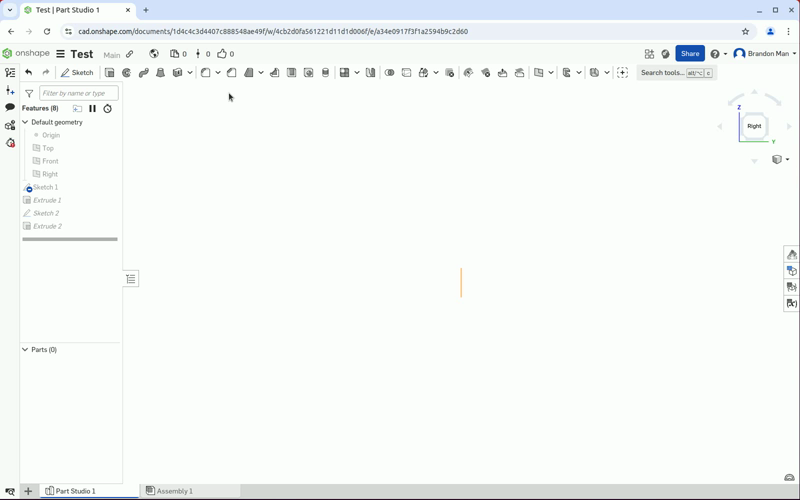
mouse_move(541, 75)
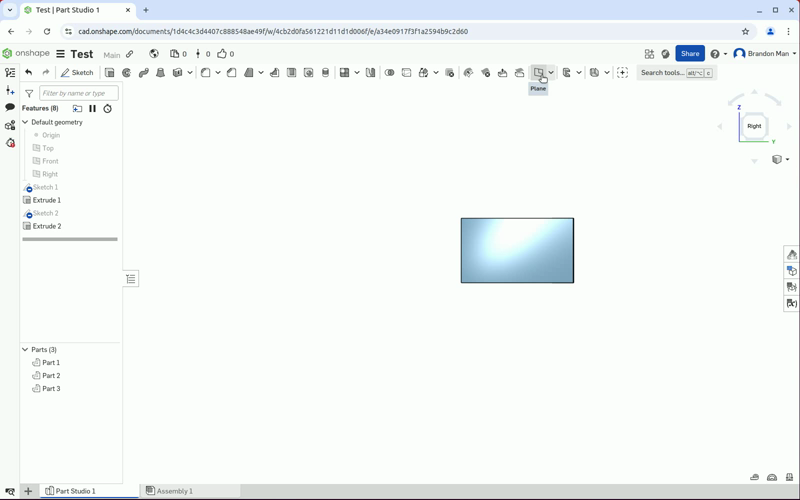
click(541, 75)
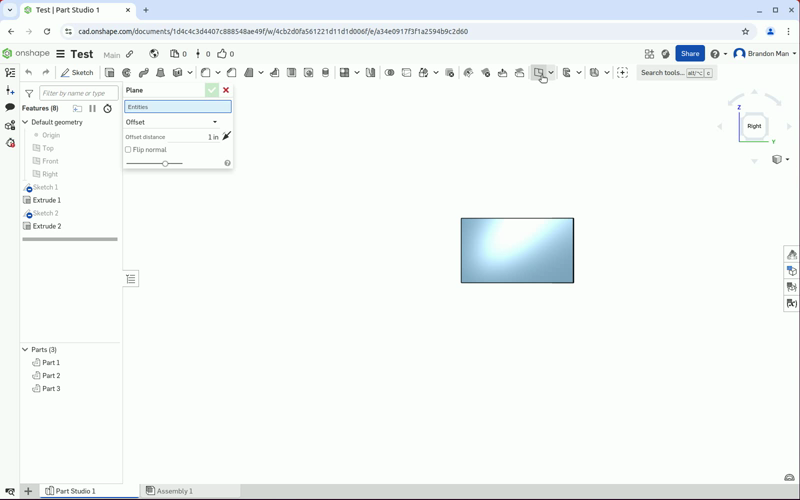
mouse_move(73, 176)
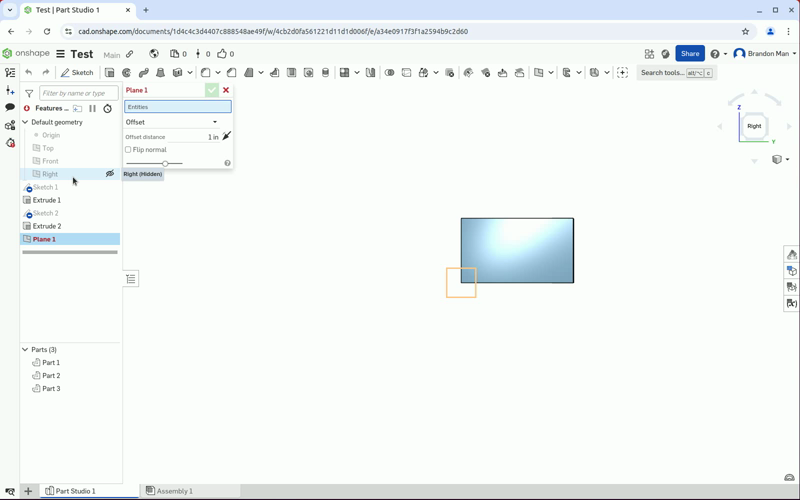
click(73, 176)
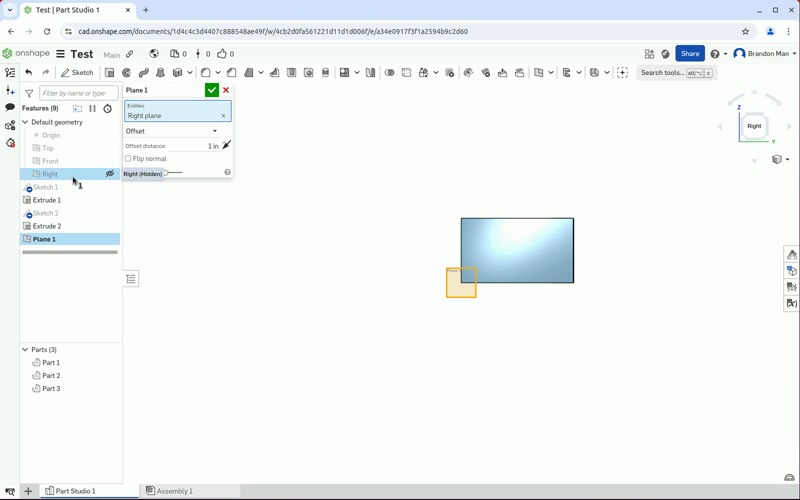
key(tab, 2)
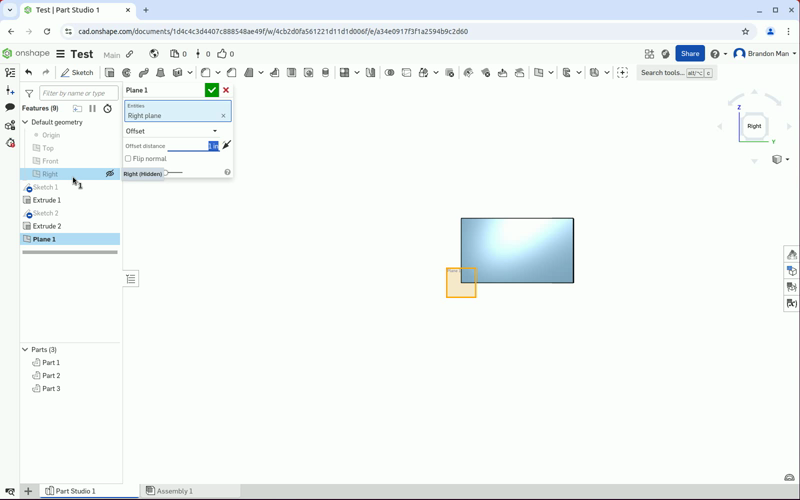
text(8.658)
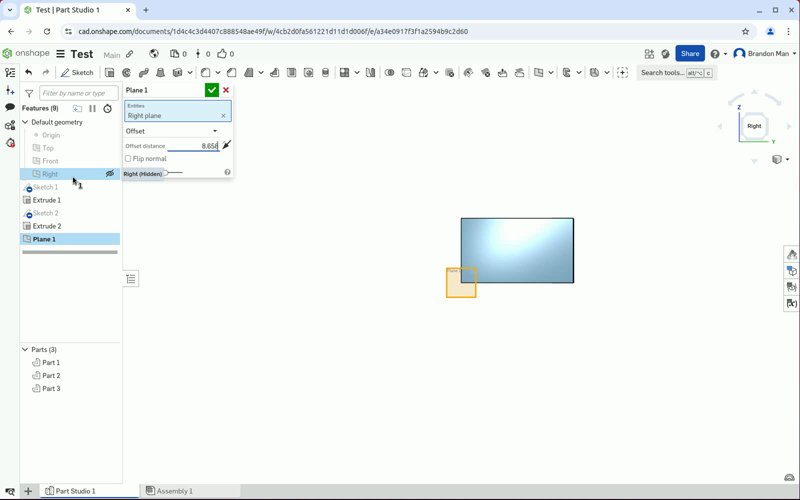
key(enter, 2)
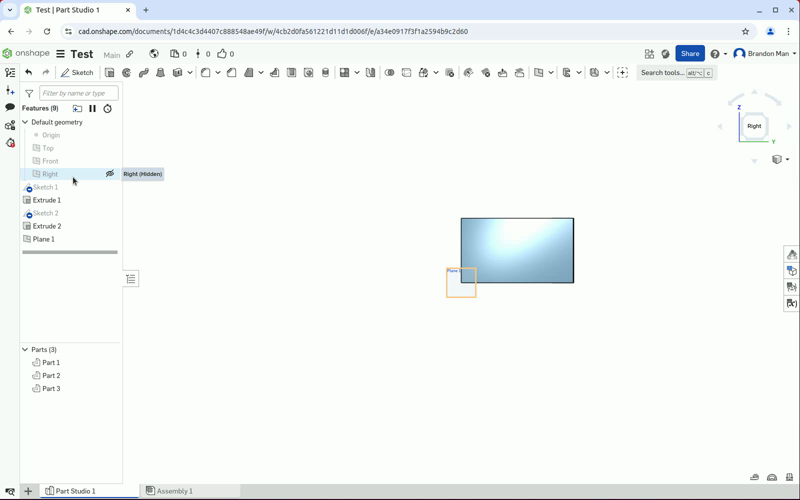
key(shift+s)
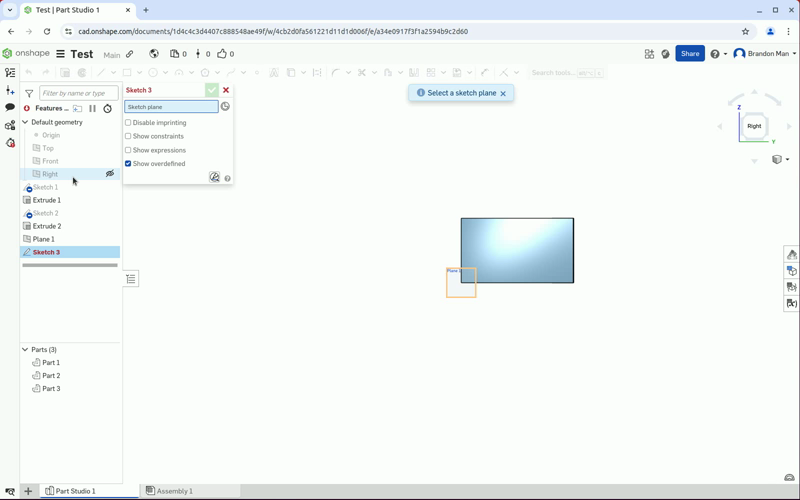
mouse_move(73, 241)
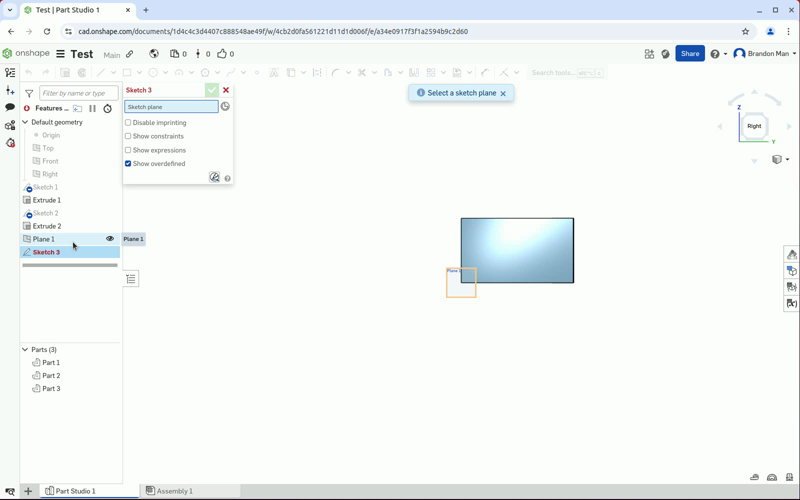
click(73, 241)
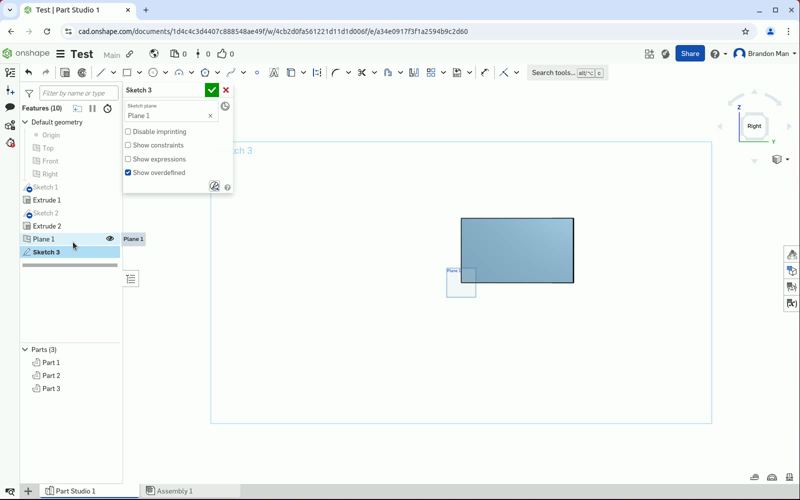
mouse_move(73, 352)
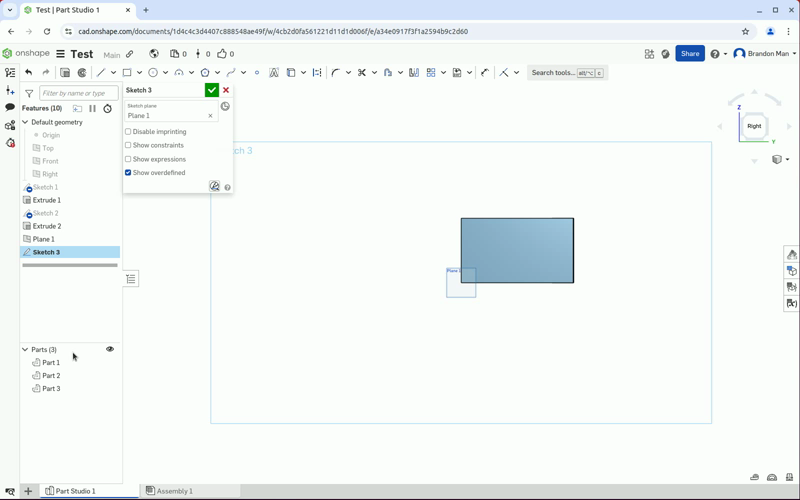
key(y)
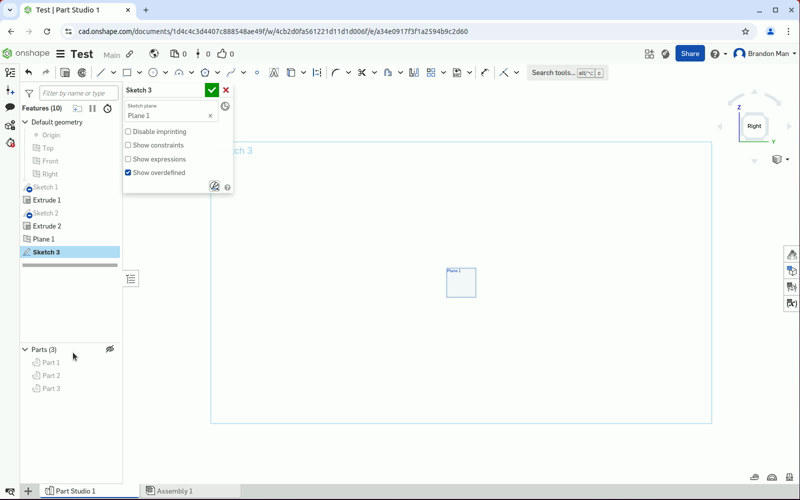
key(l)
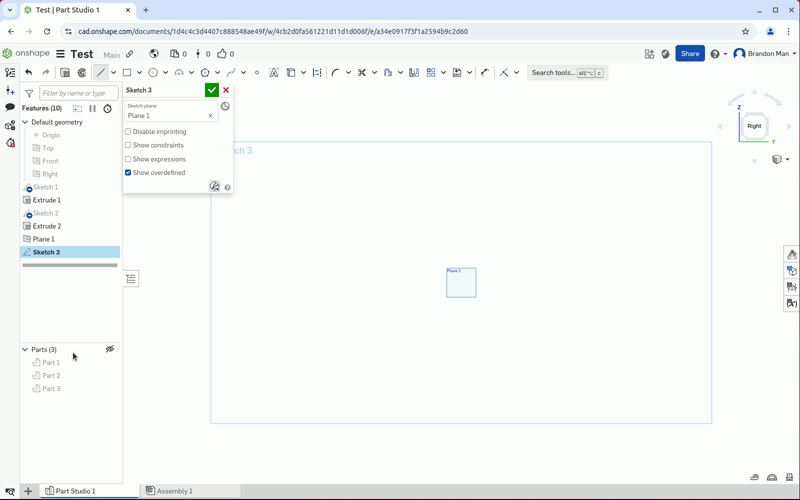
key_down(shift)
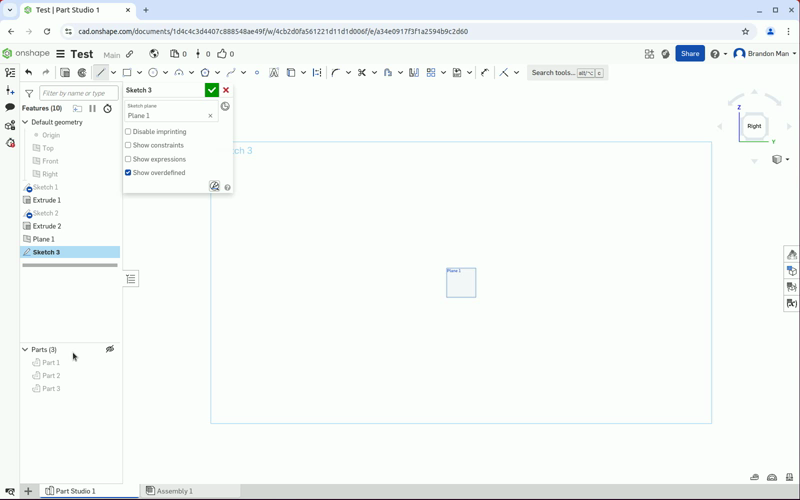
mouse_move(480, 282)
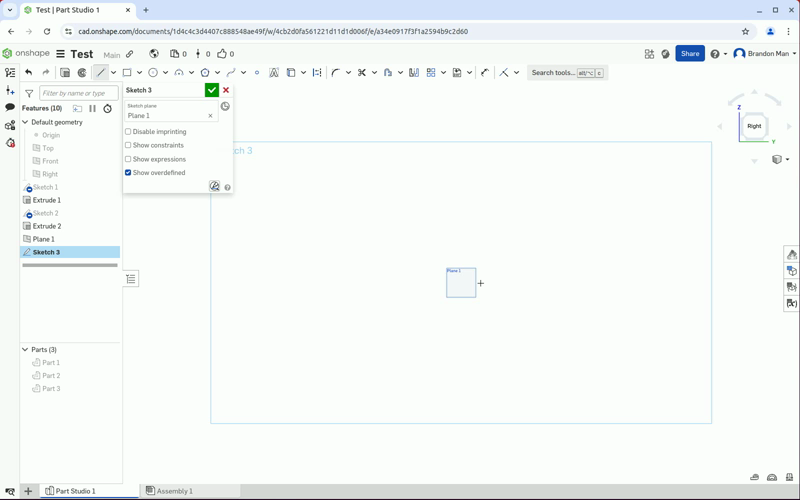
click(480, 282)
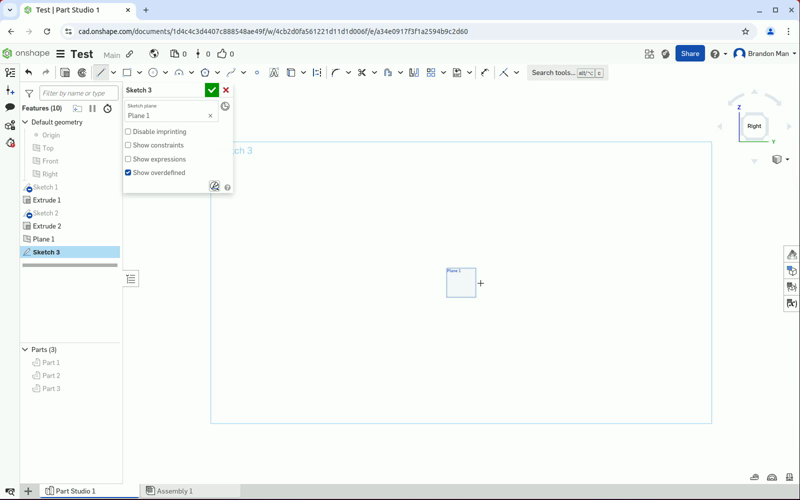
key_up(shift)
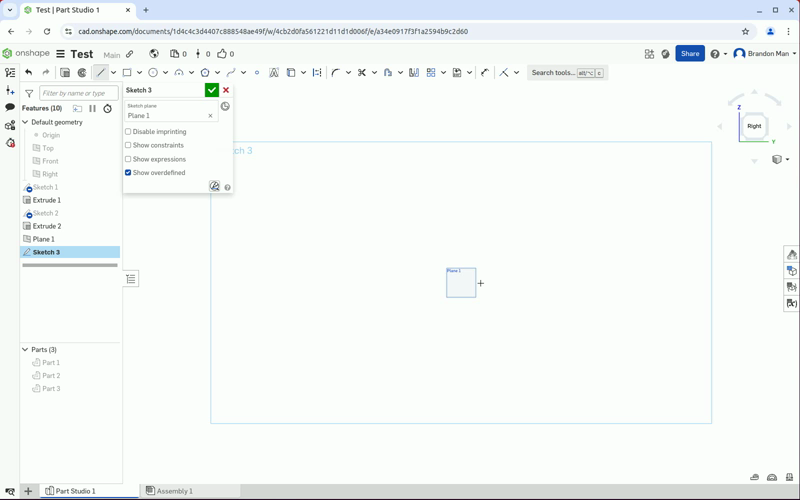
key_down(shift)
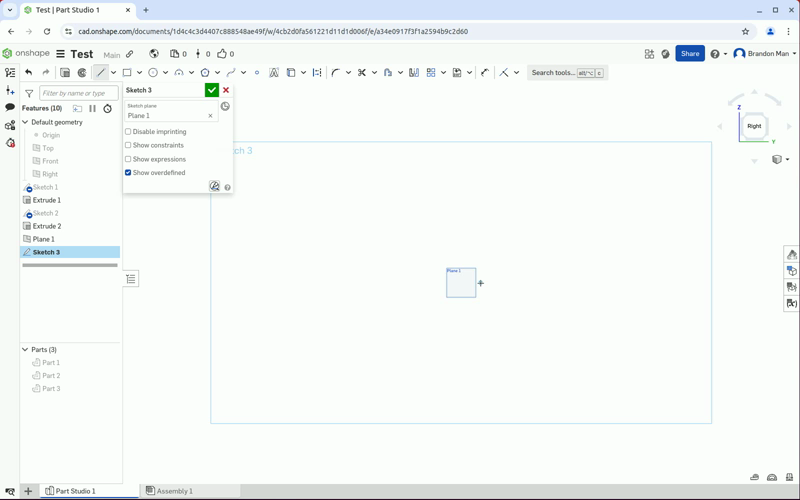
mouse_move(545, 282)
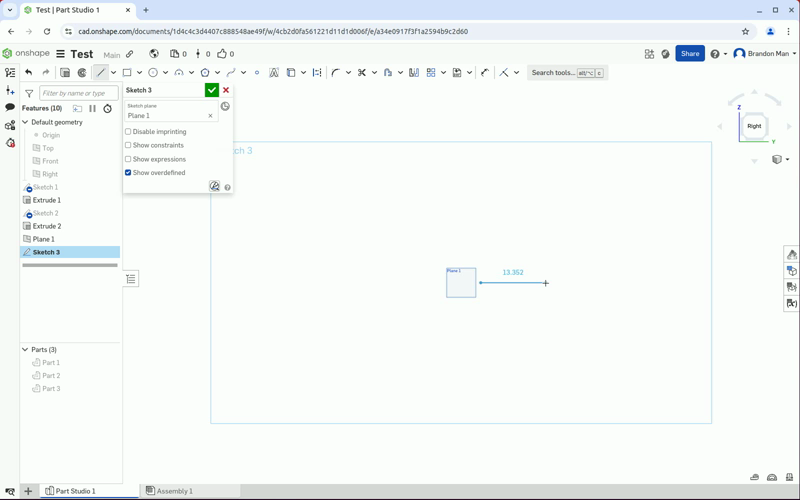
click(545, 282)
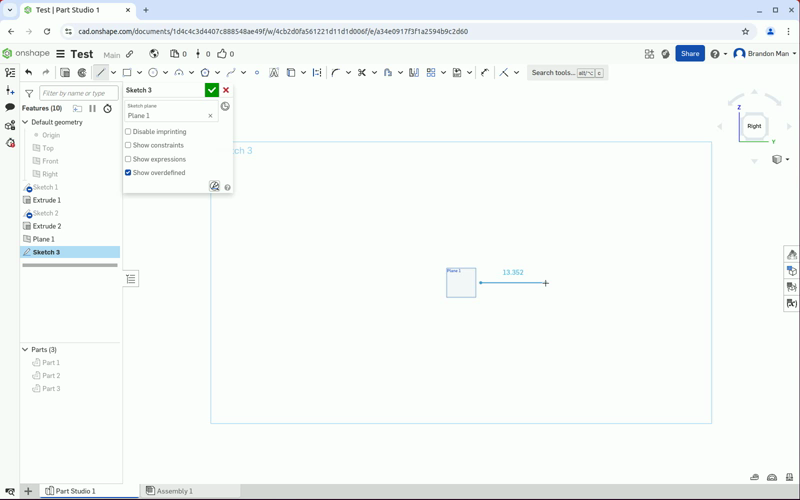
key_up(shift)
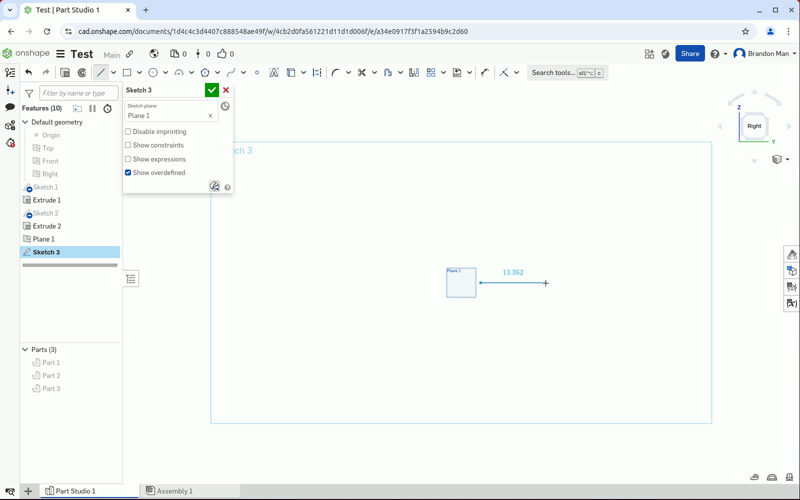
key_down(shift)
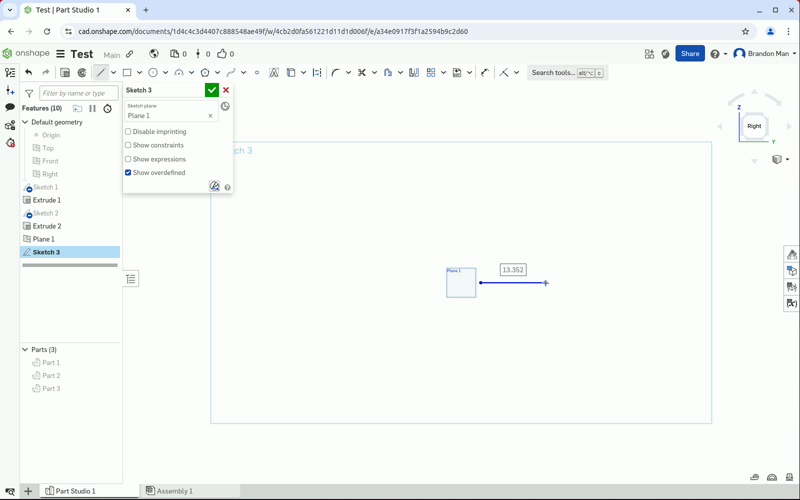
mouse_move(575, 282)
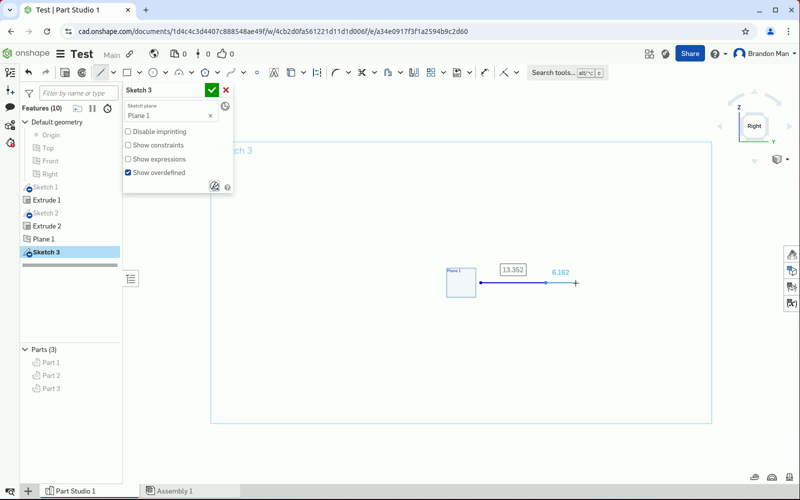
mouse_move(545, 258)
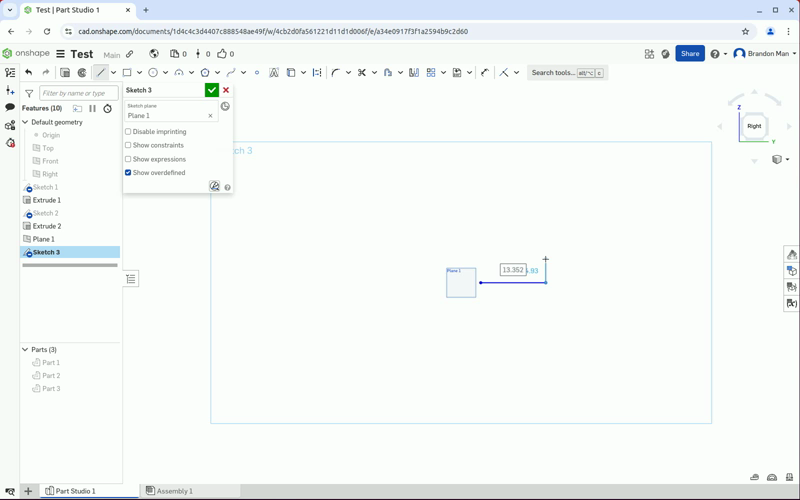
click(545, 258)
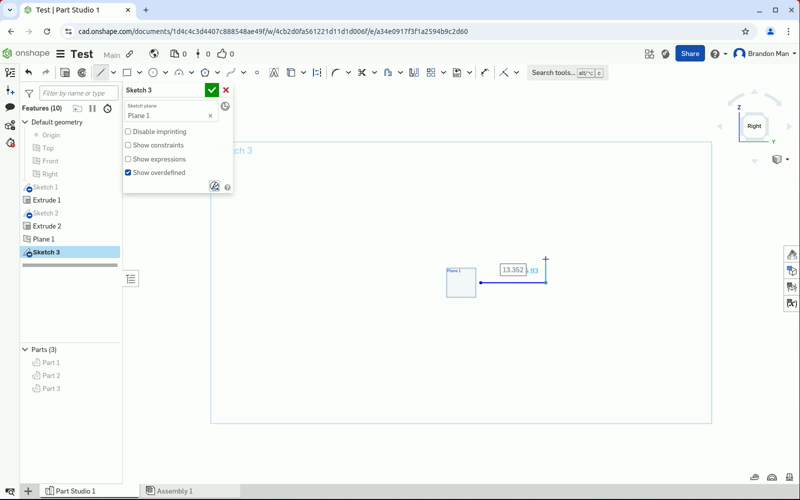
key_up(shift)
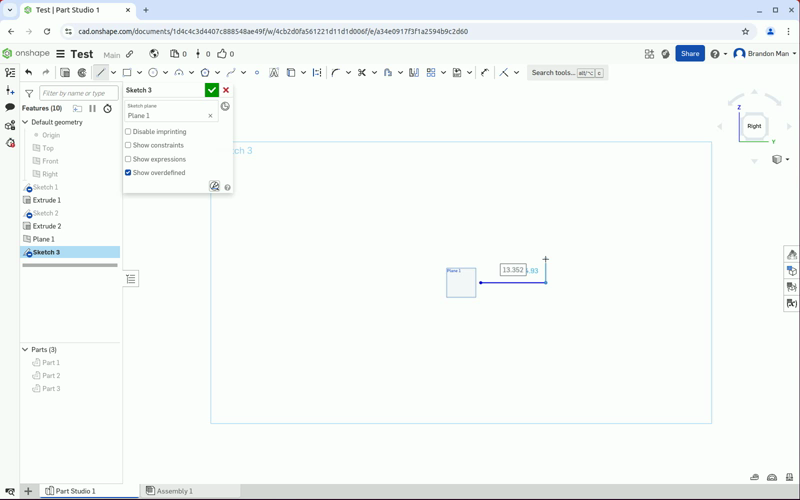
key_down(shift)
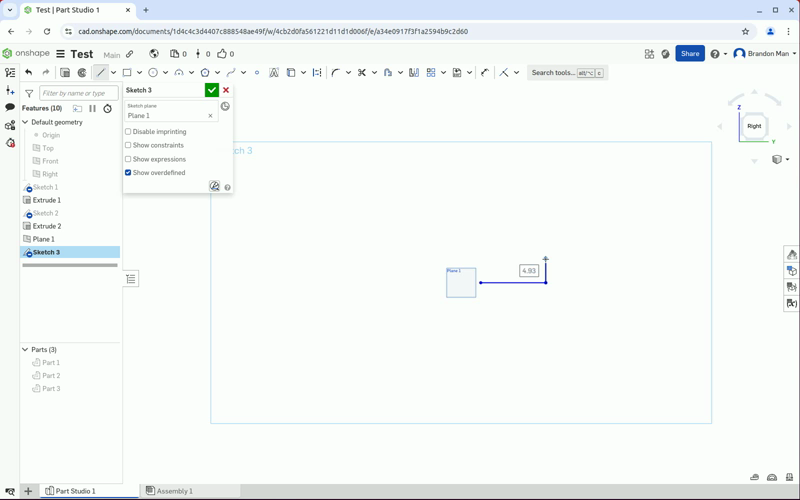
mouse_move(480, 258)
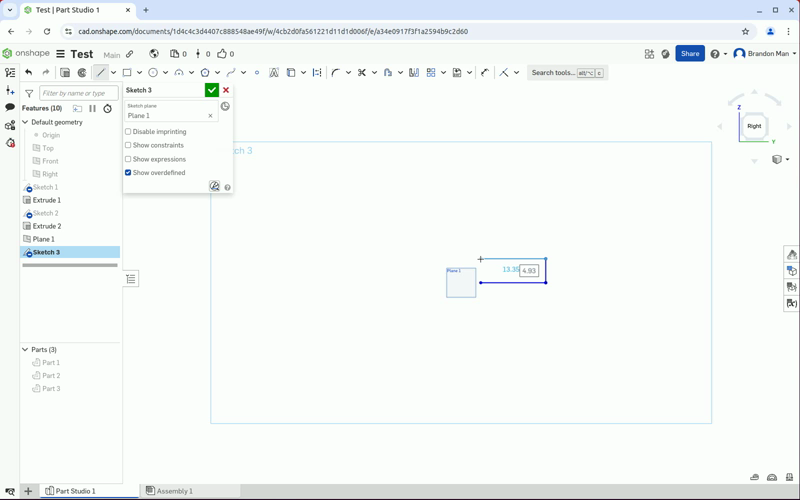
click(480, 258)
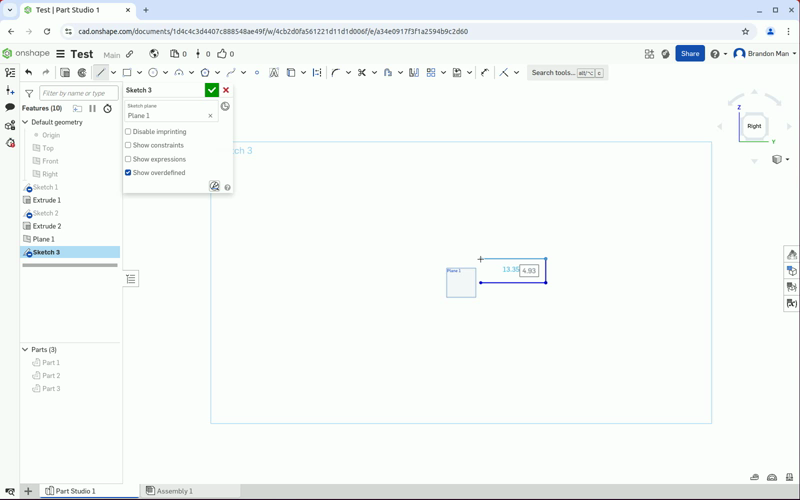
key_up(shift)
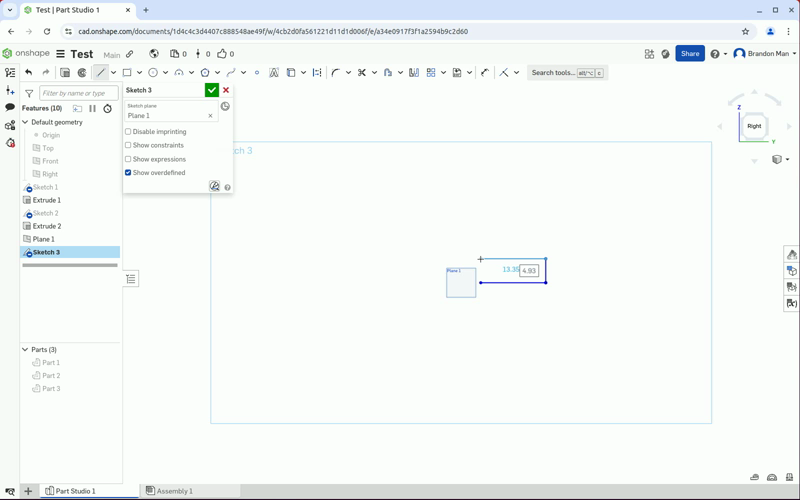
mouse_move(510, 258)
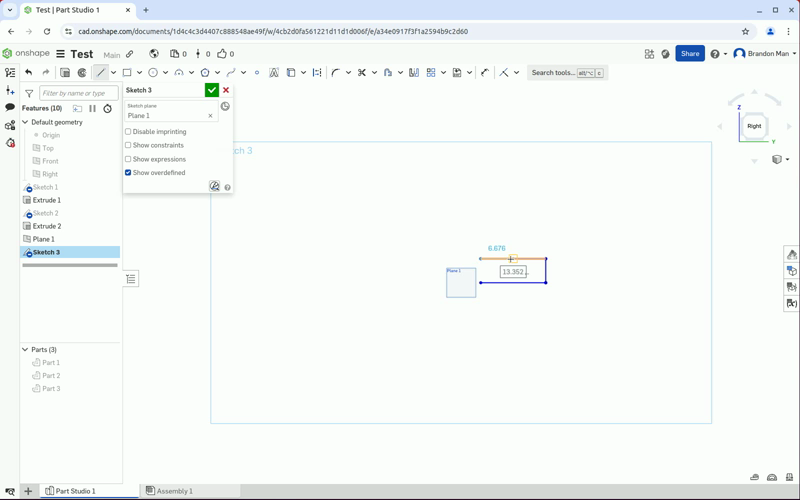
key_down(shift)
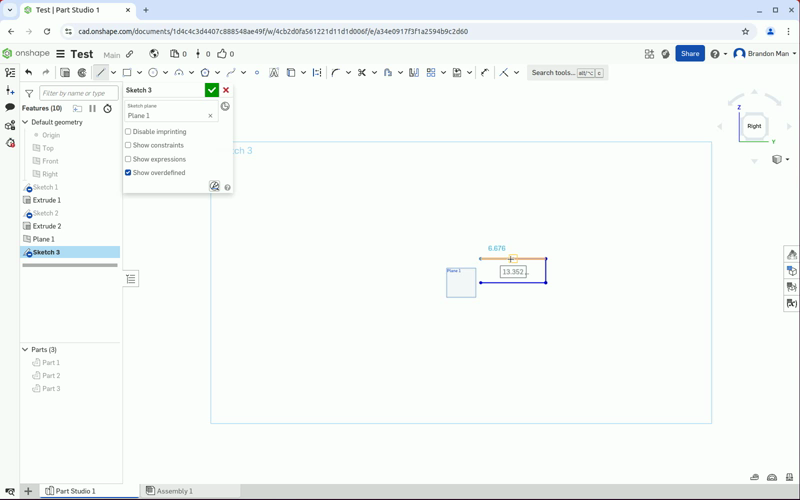
mouse_move(480, 282)
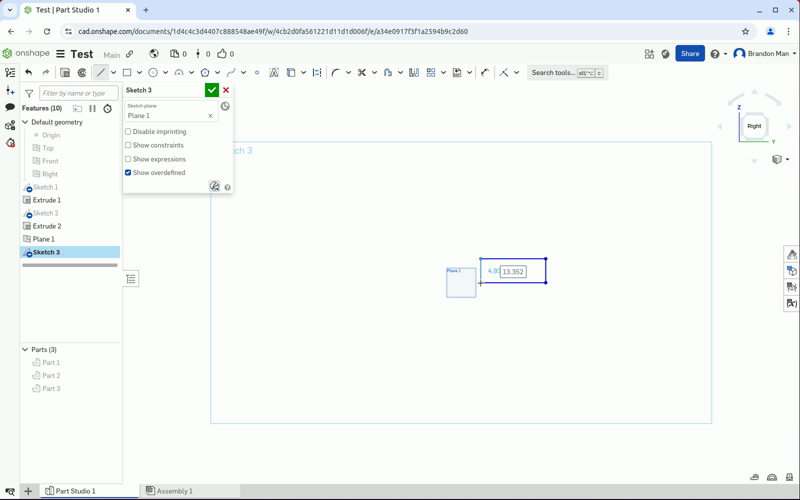
key_up(shift)
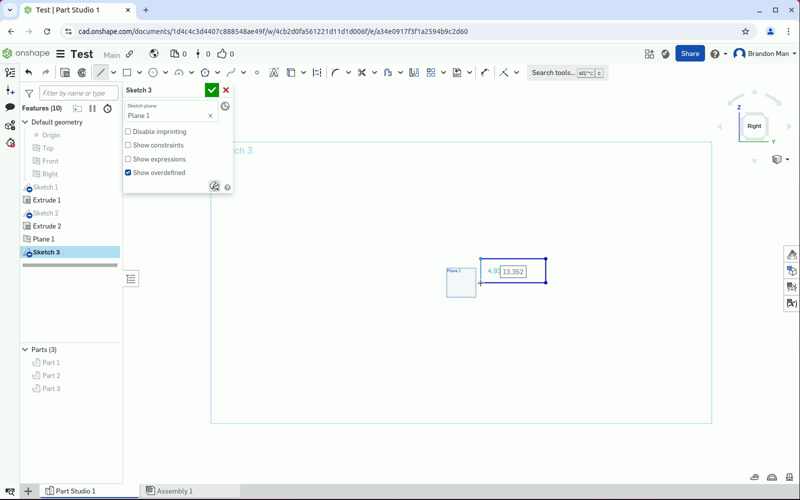
click(480, 282)
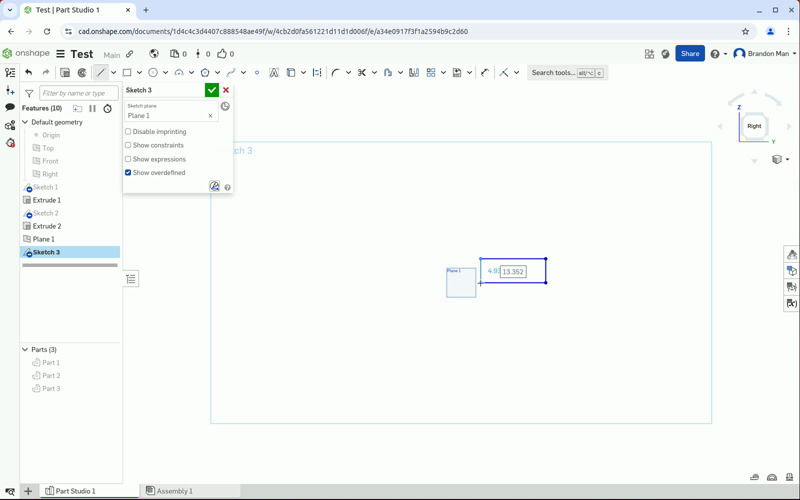
key(esc)
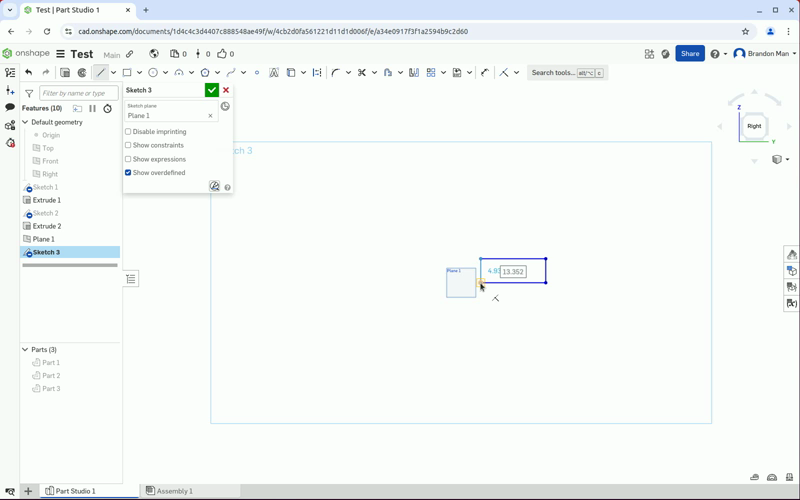
mouse_move(523, 277)
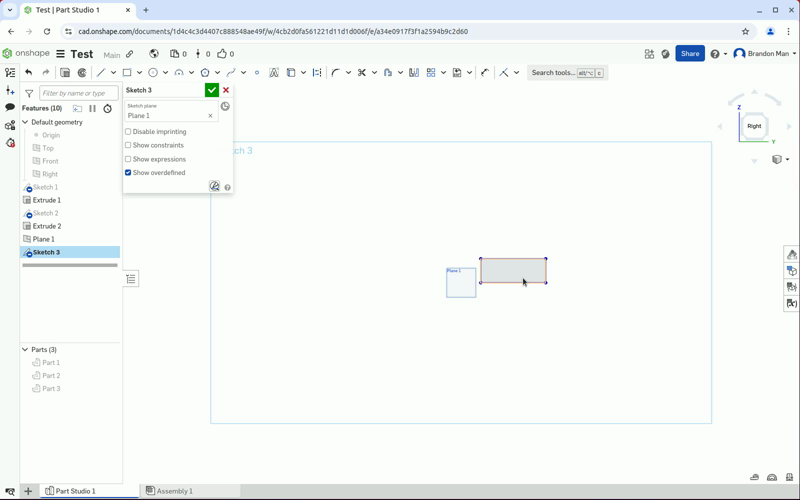
scroll(6)
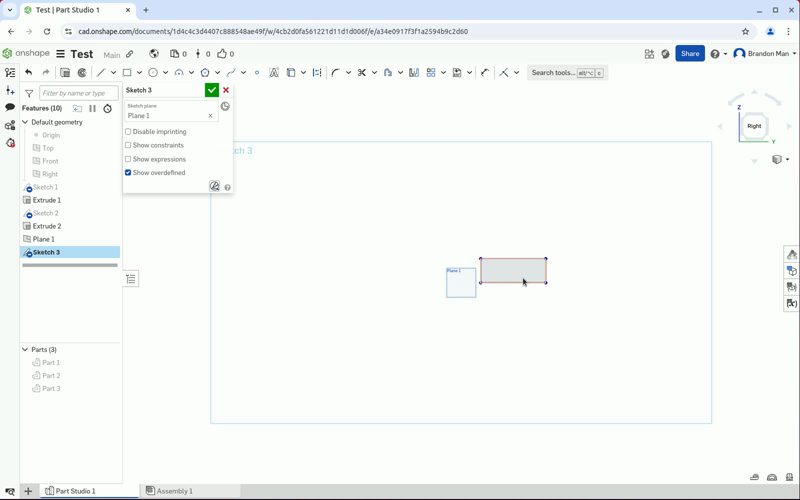
scroll(6)
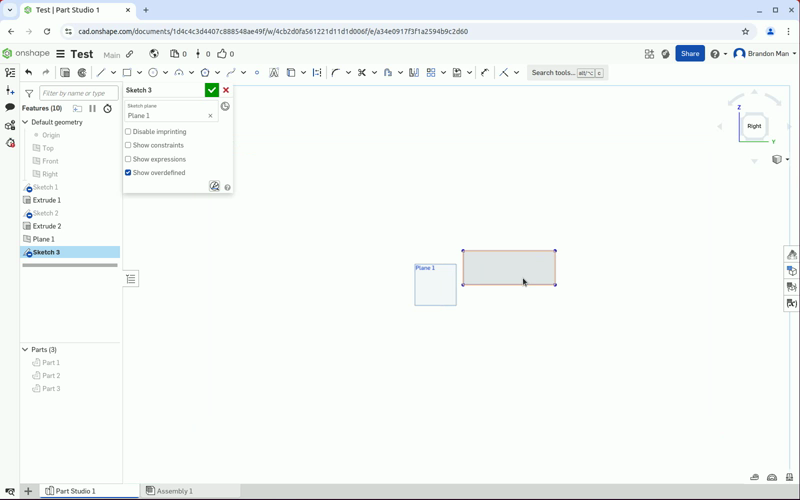
scroll(6)
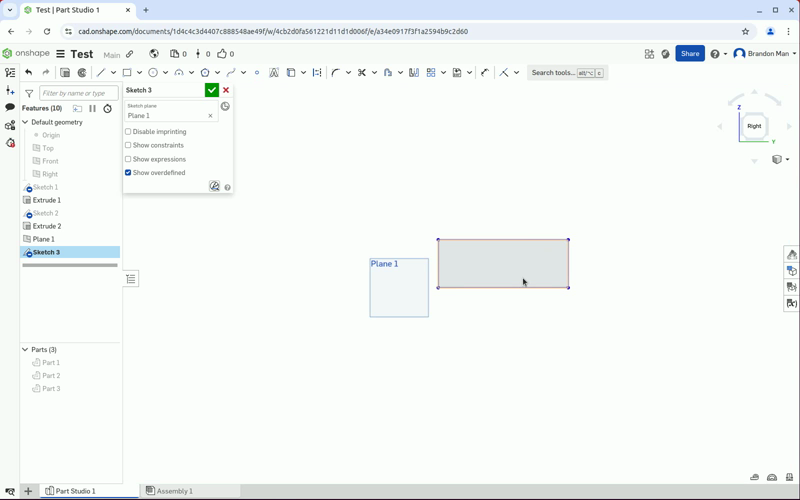
scroll(6)
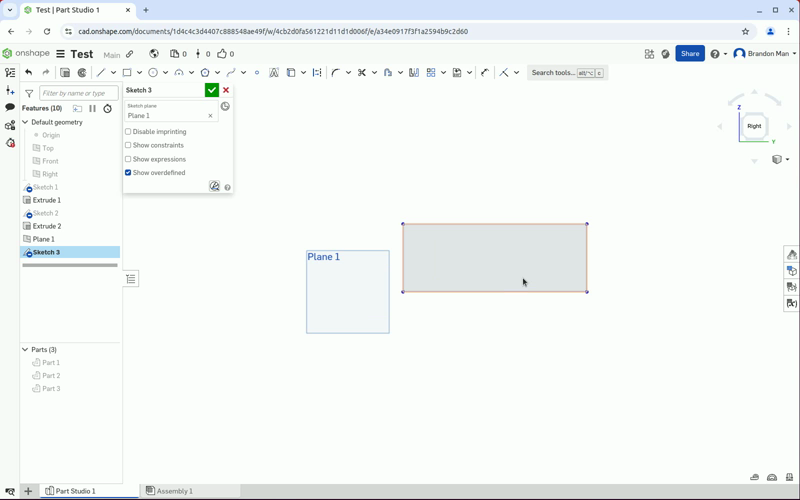
scroll(6)
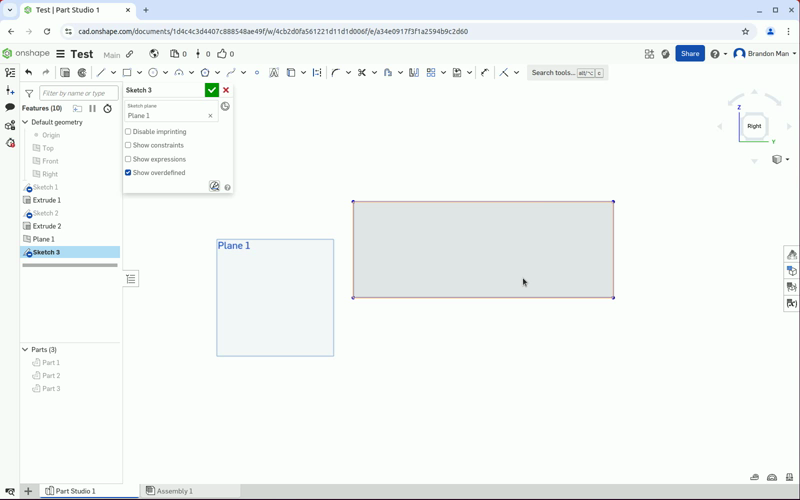
scroll(6)
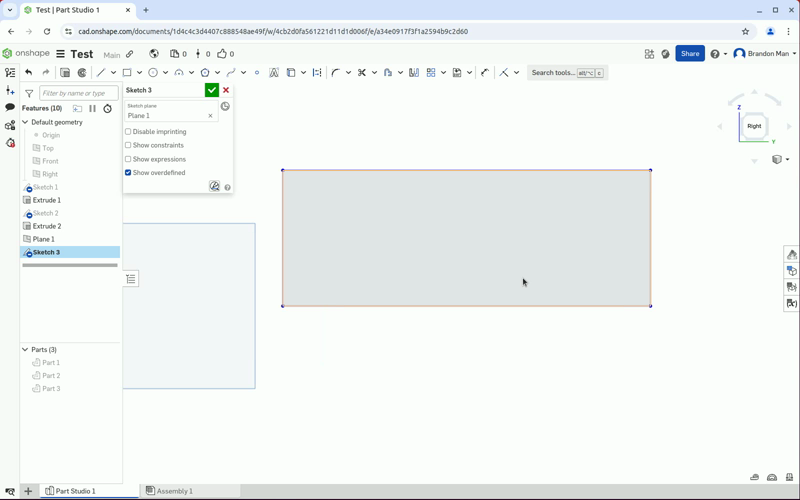
scroll(6)
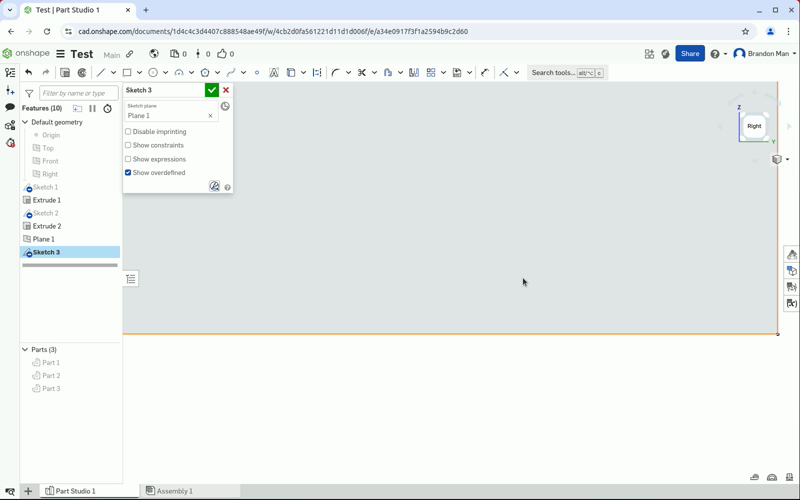
click(523, 277)
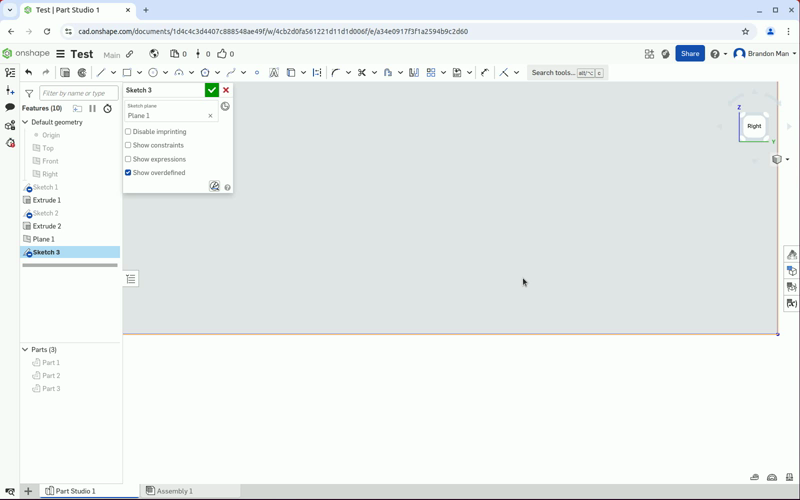
scroll(-6)
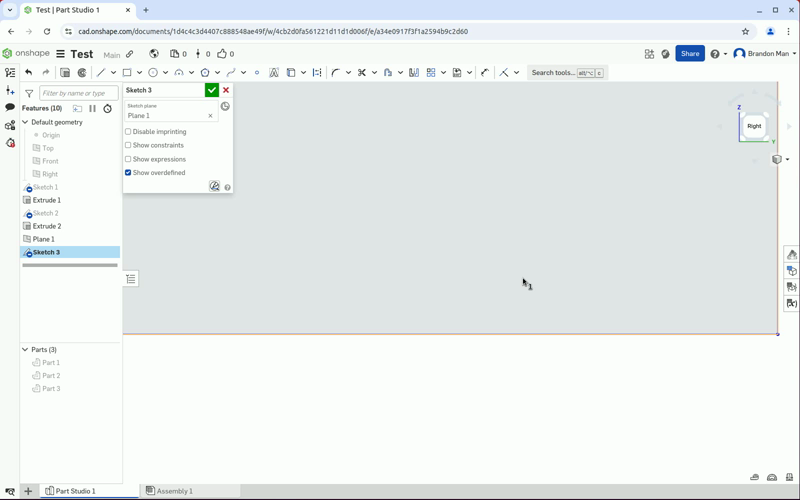
scroll(-6)
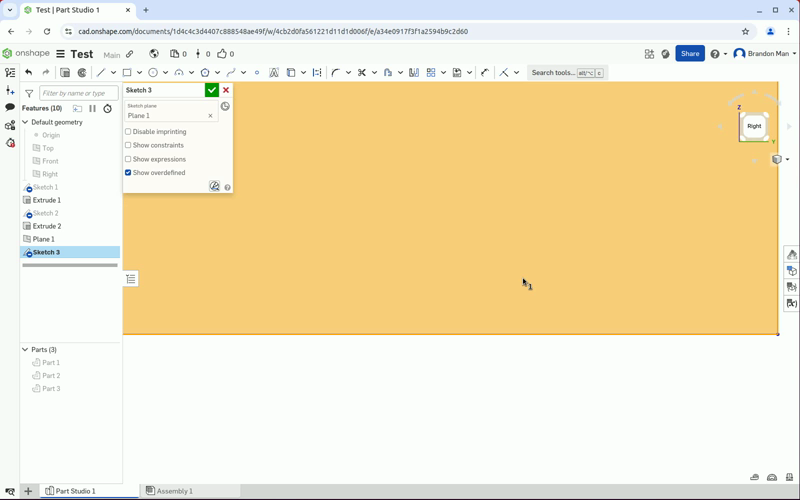
scroll(-6)
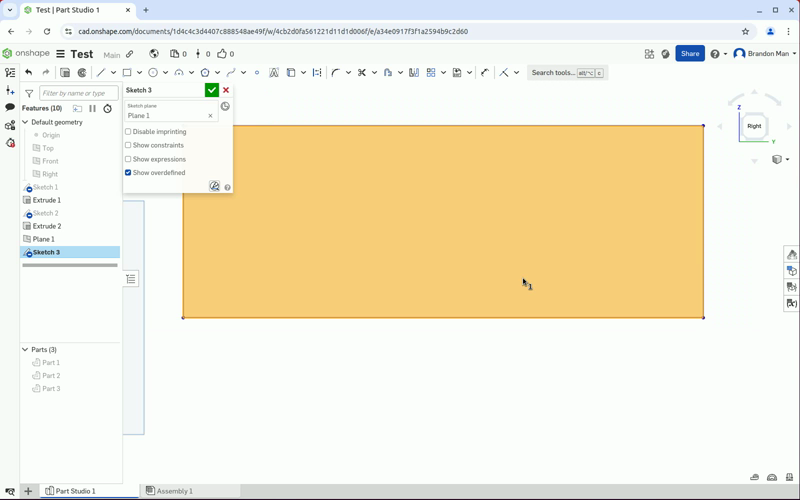
scroll(-6)
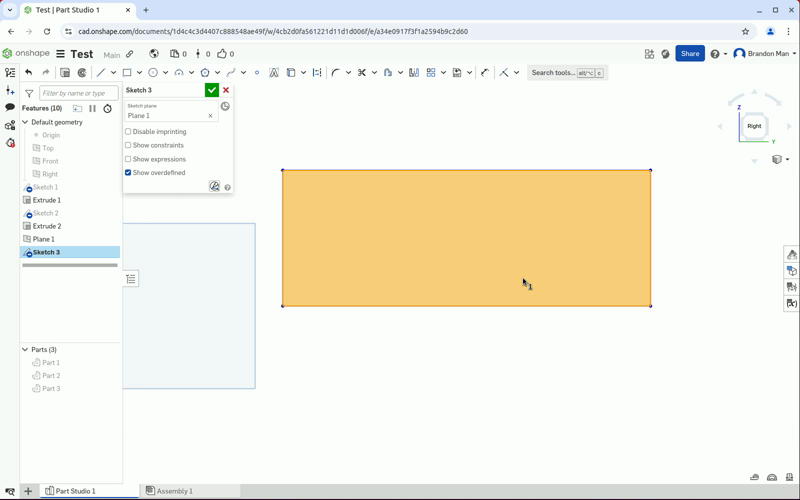
scroll(-6)
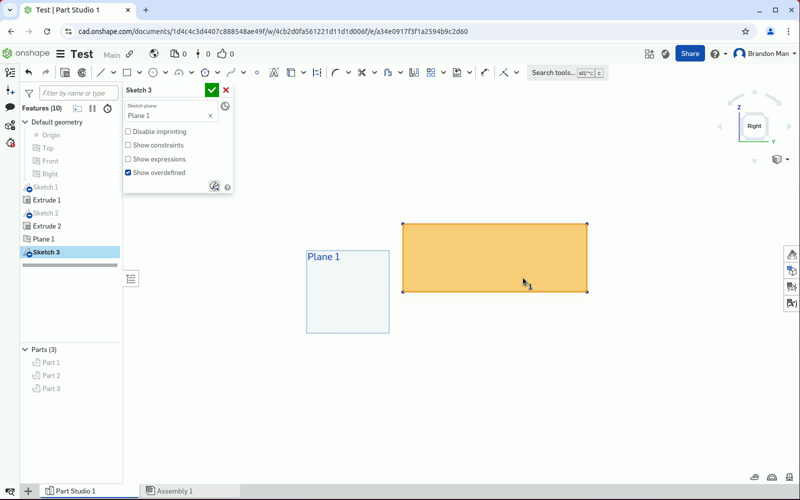
scroll(-6)
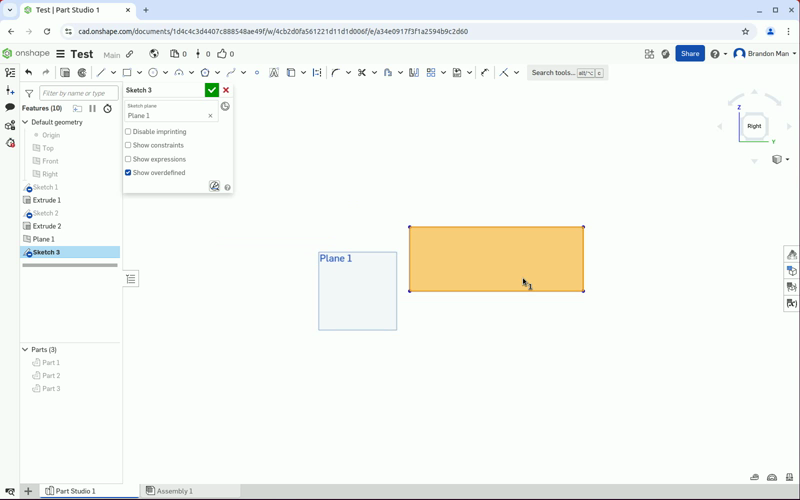
scroll(-6)
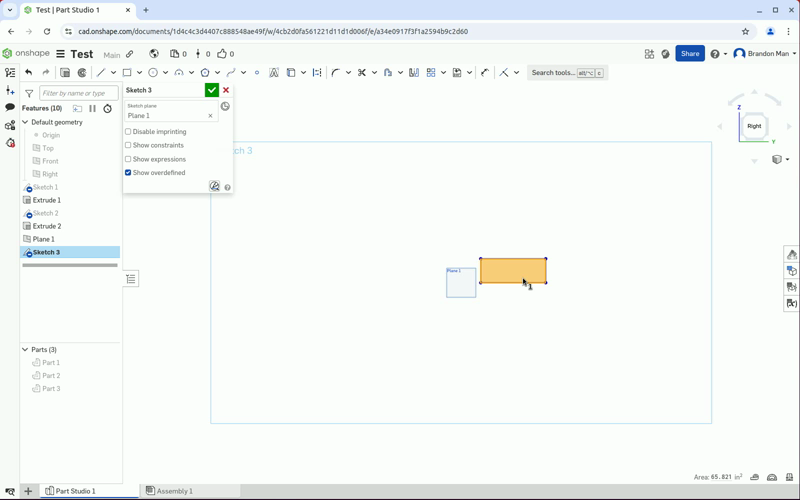
mouse_move(73, 352)
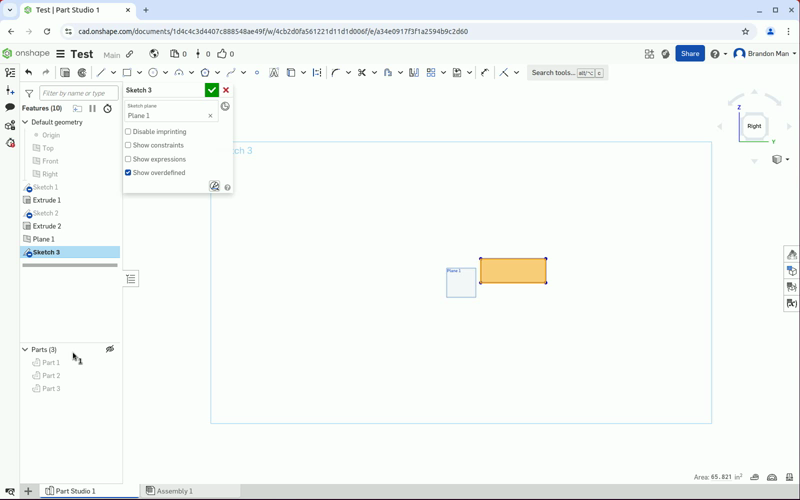
key(shift+y)
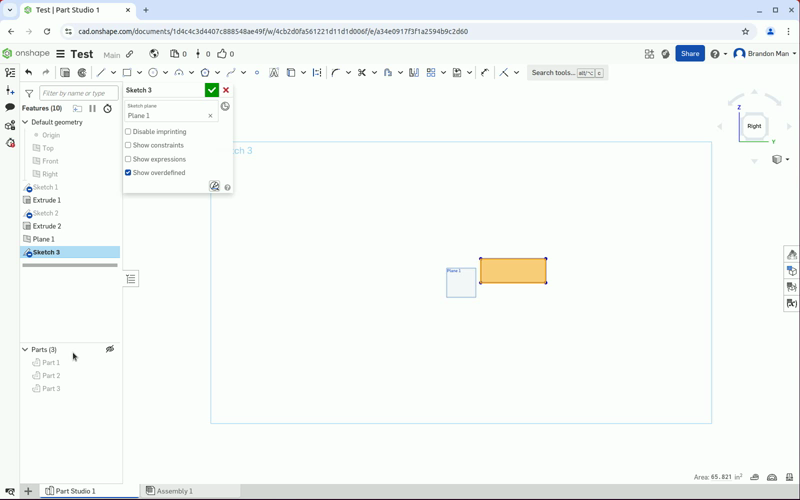
key(shift+e)
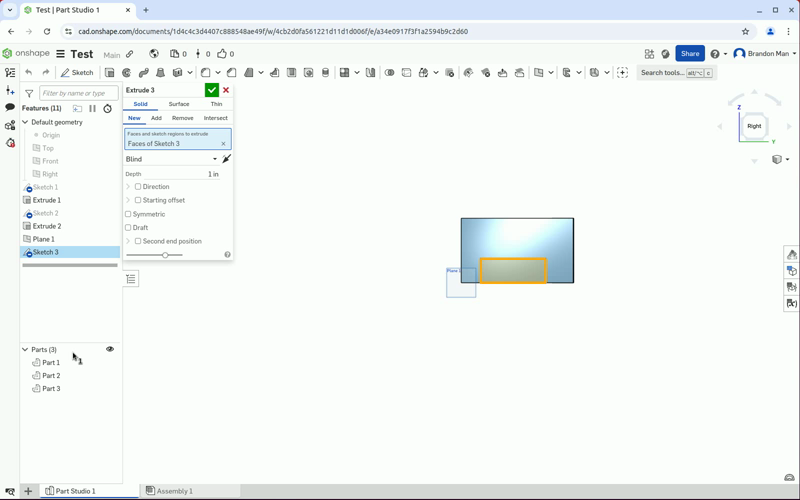
mouse_move(143, 106)
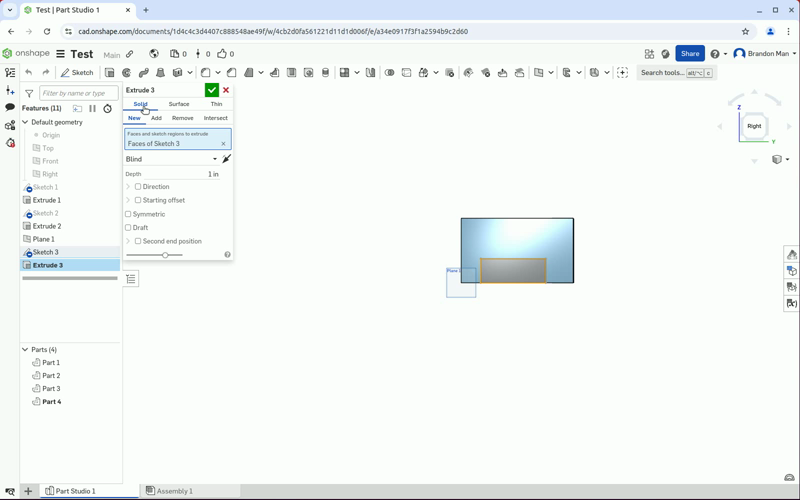
click(143, 106)
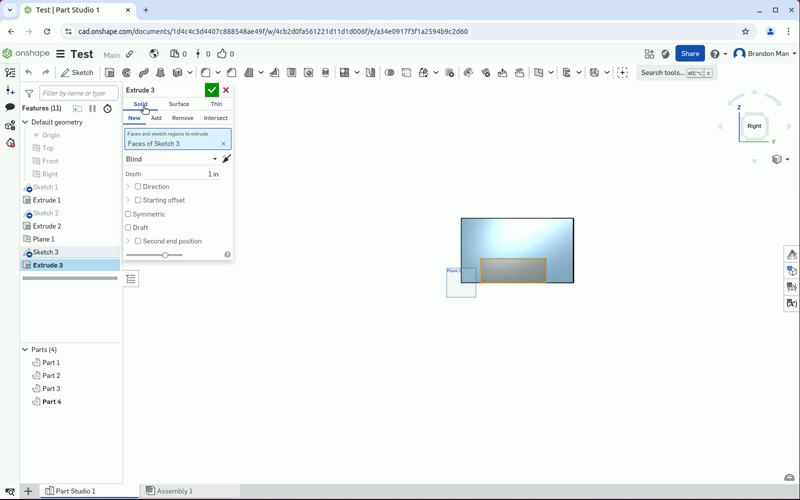
mouse_move(186, 120)
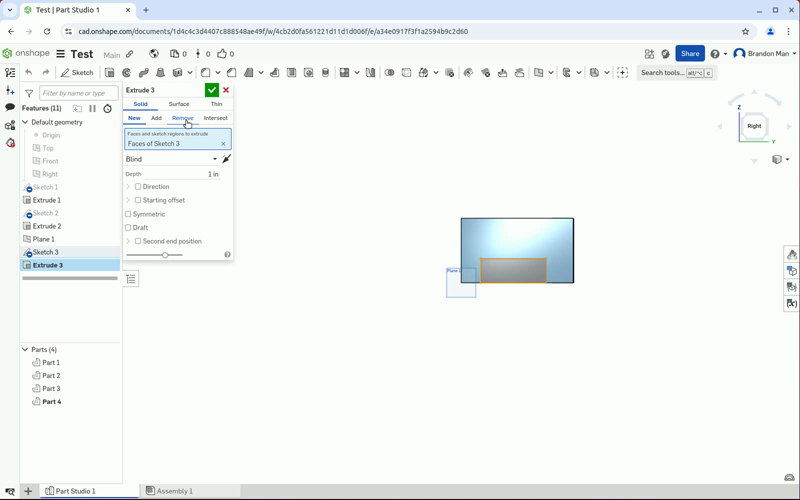
click(186, 120)
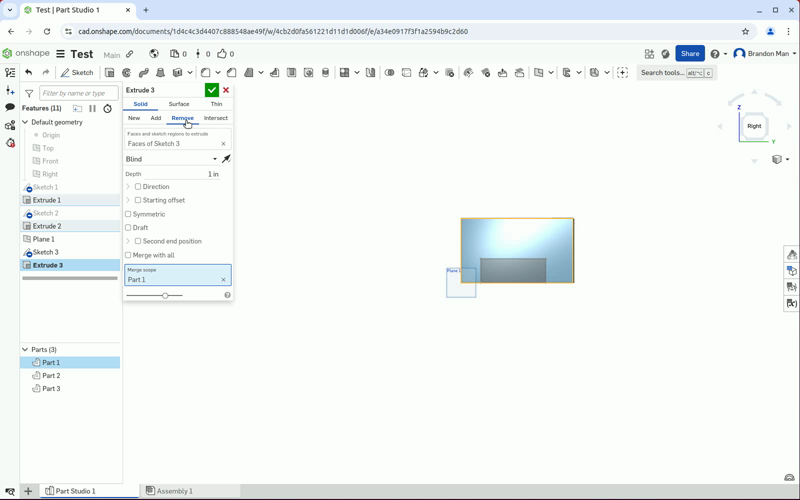
key(tab, 4)
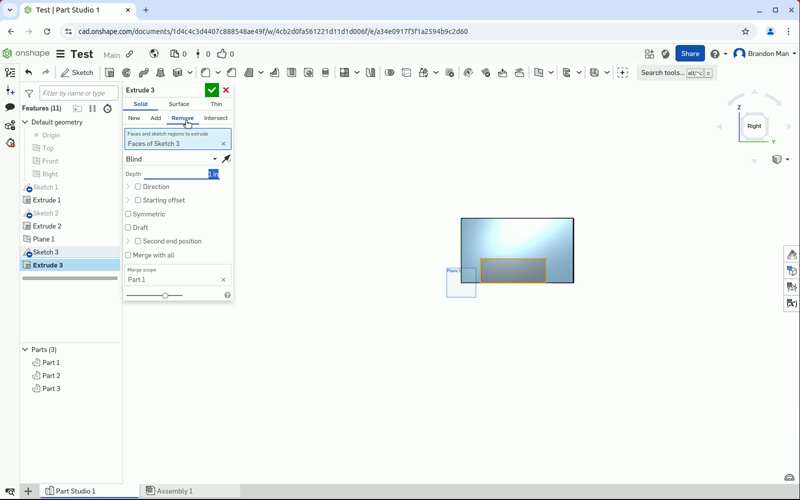
text(0.722)
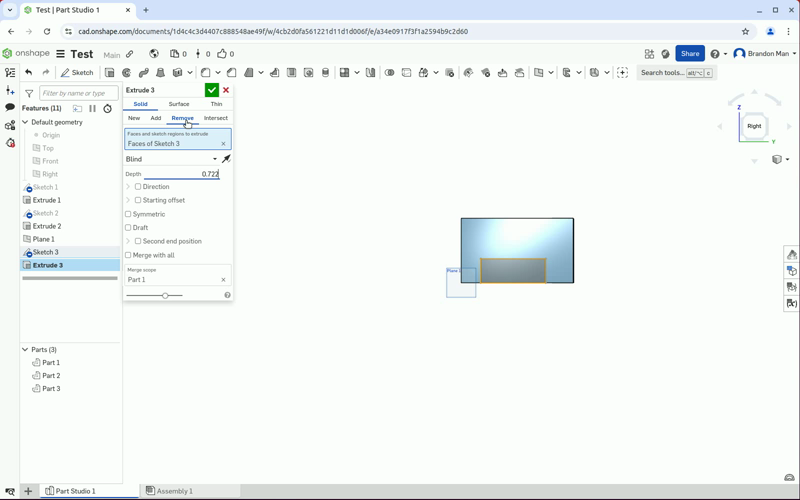
key(tab, 6)
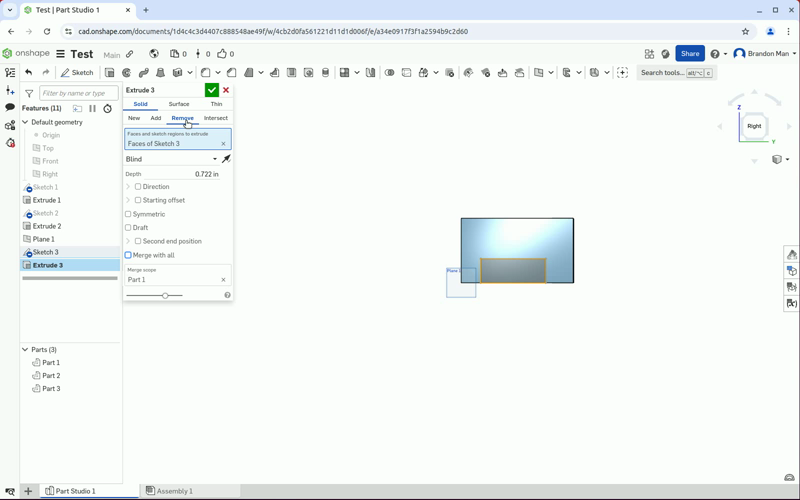
key(space)
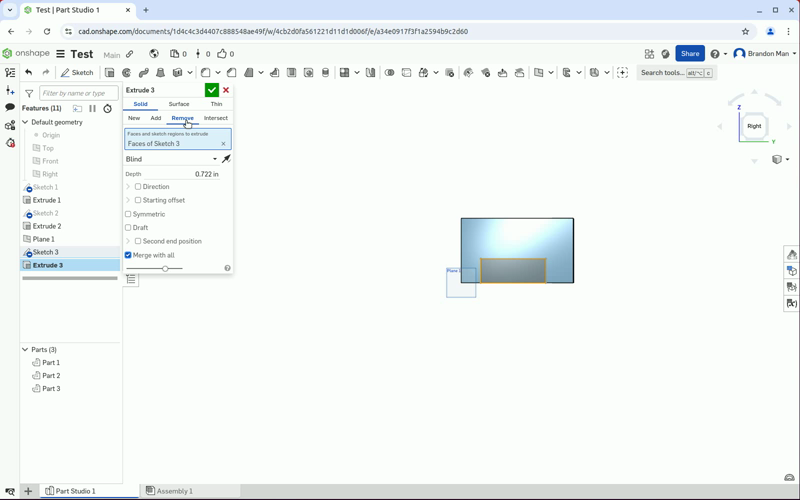
key(enter)
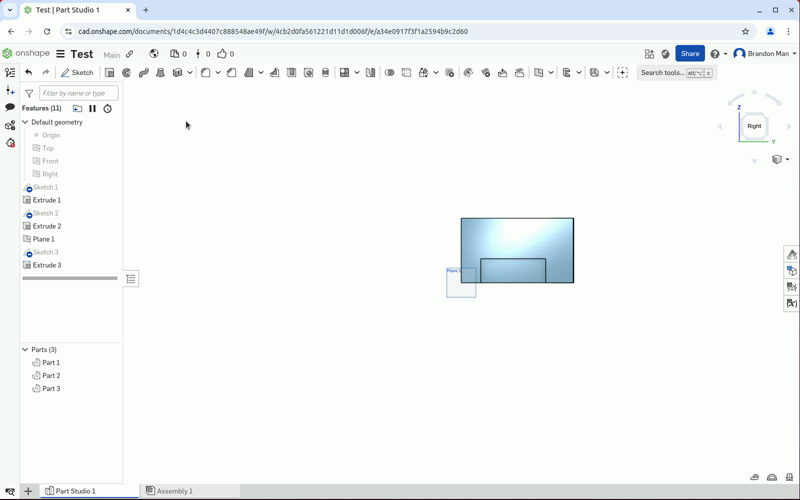
key(shift+h)
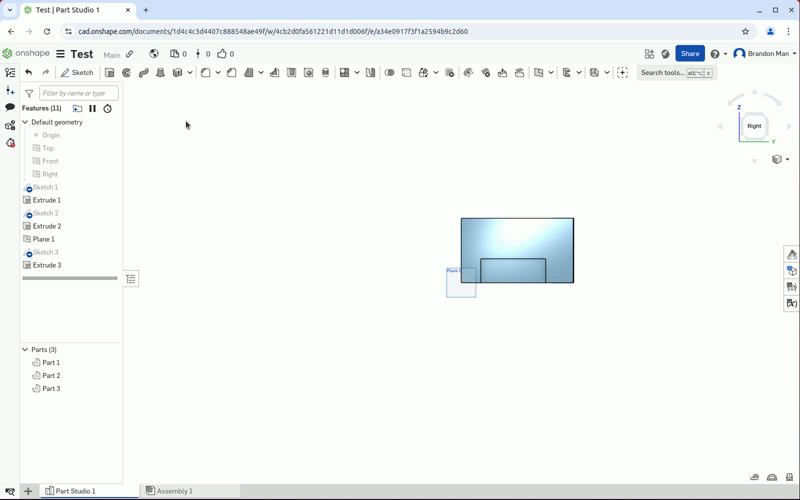
key(shift+h)
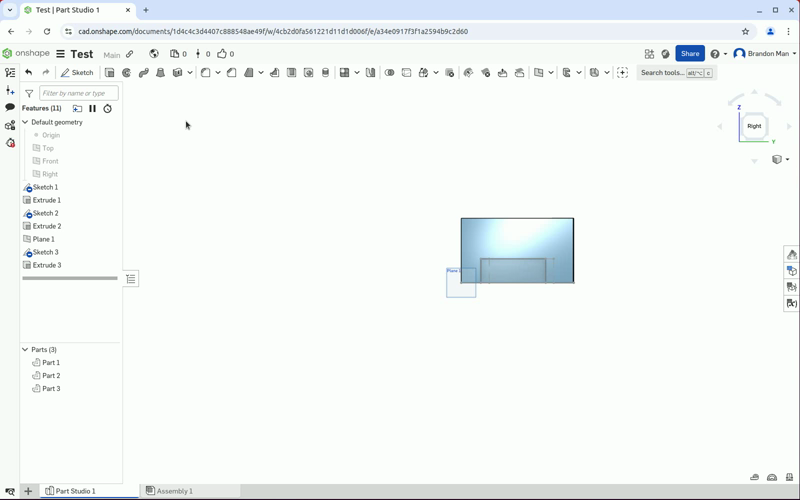
key(shift+7)
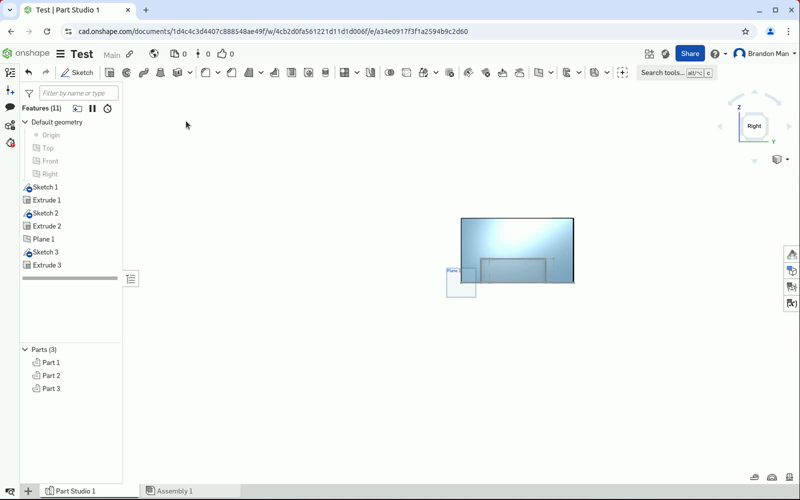
key(right, 2)
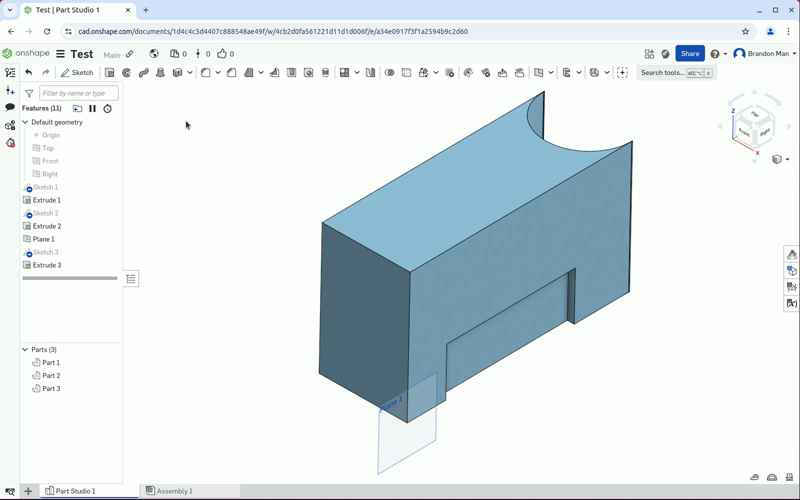
key(down, 2)
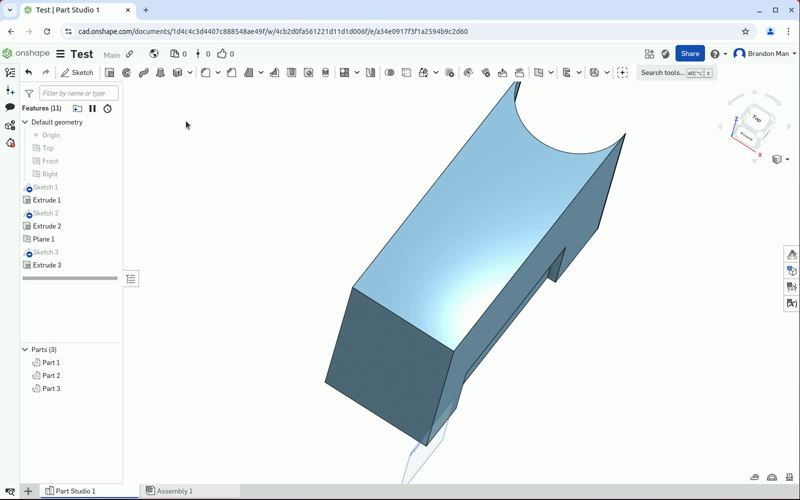
key(up, 2)
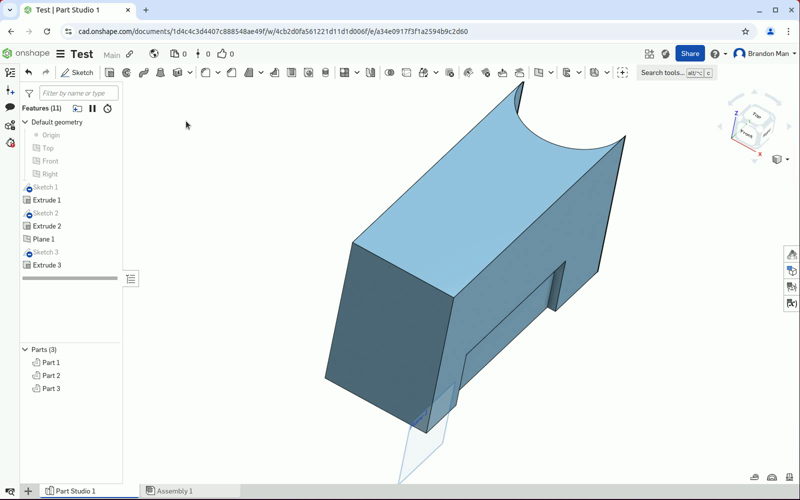
key(left, 2)
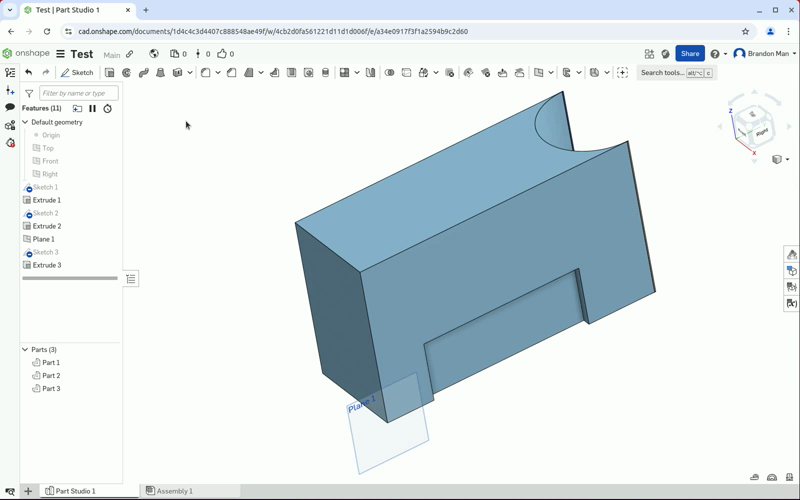
mouse_move(73, 189)
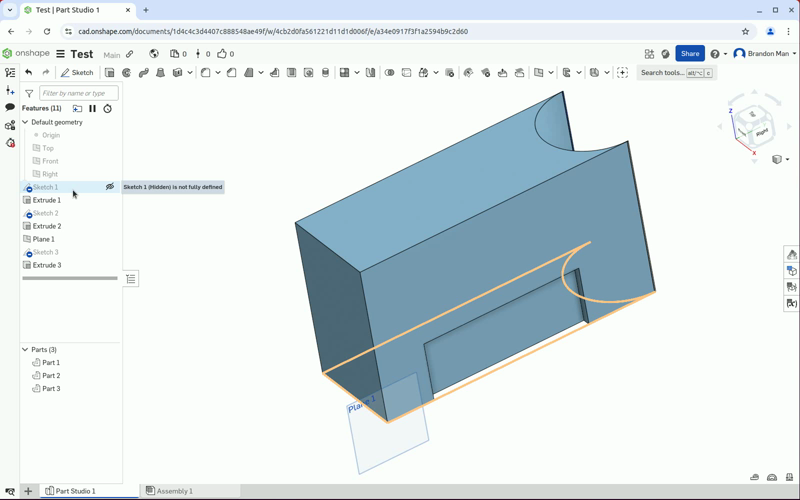
click(73, 189)